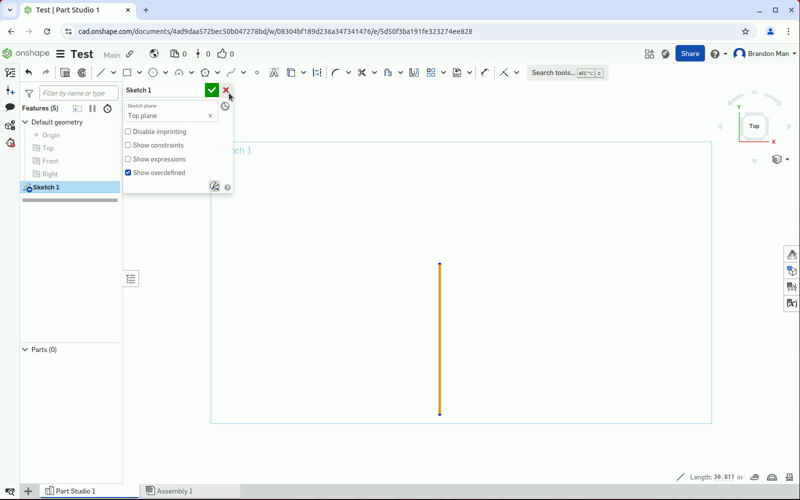
key(shift+h)
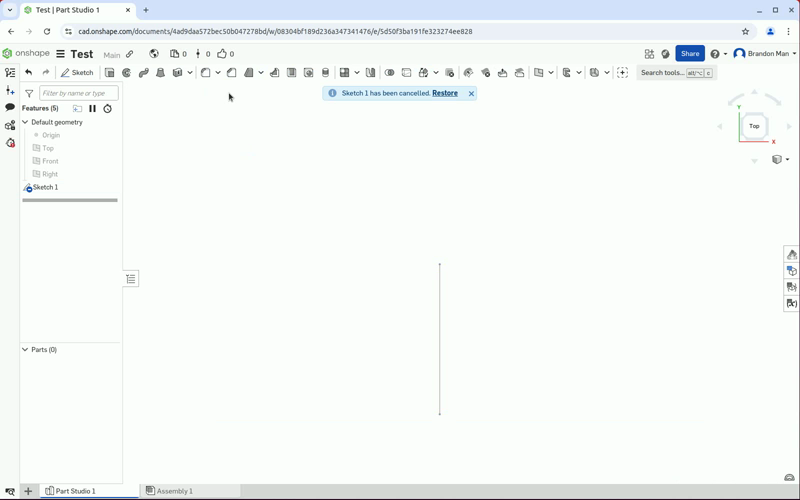
key(shift+s)
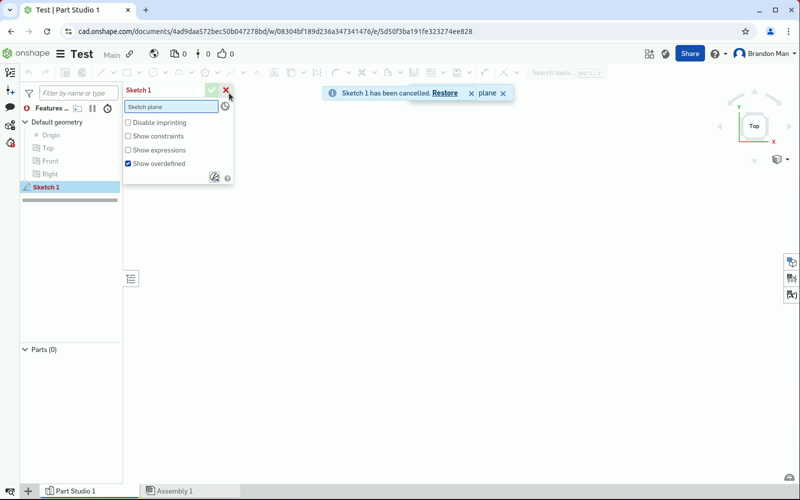
mouse_move(73, 150)
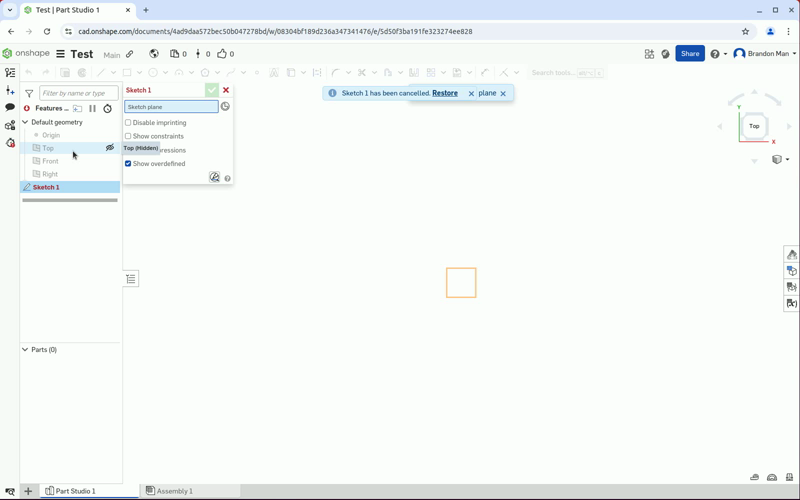
click(73, 150)
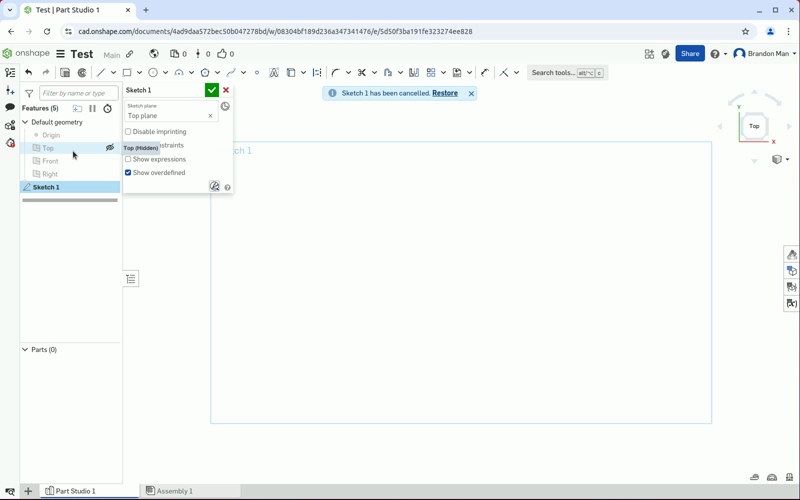
mouse_move(73, 352)
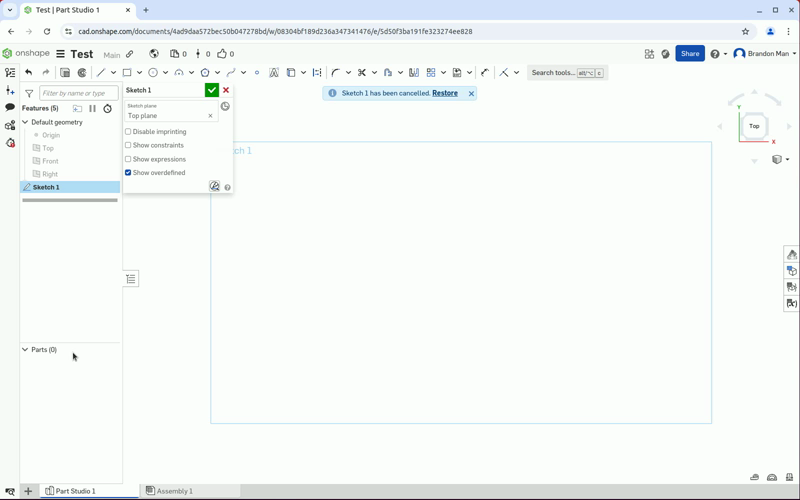
key(y)
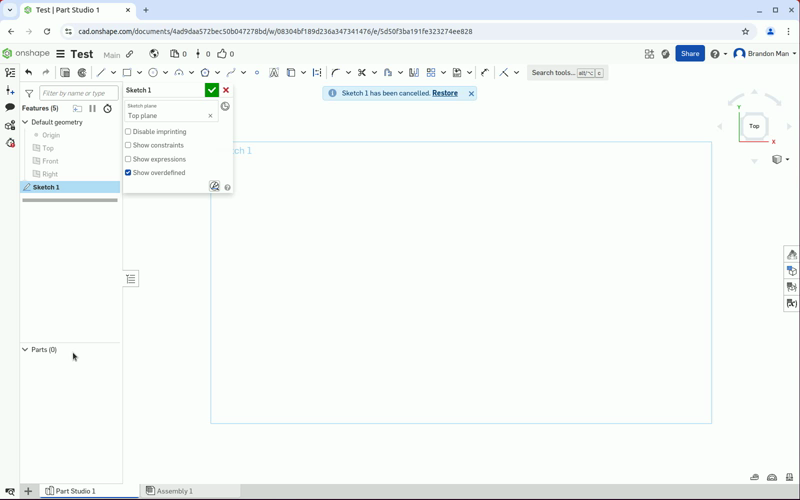
key(l)
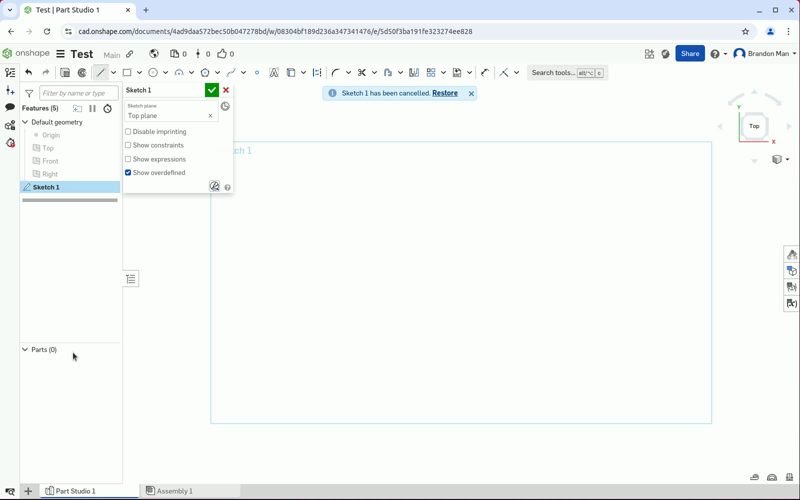
key_down(shift)
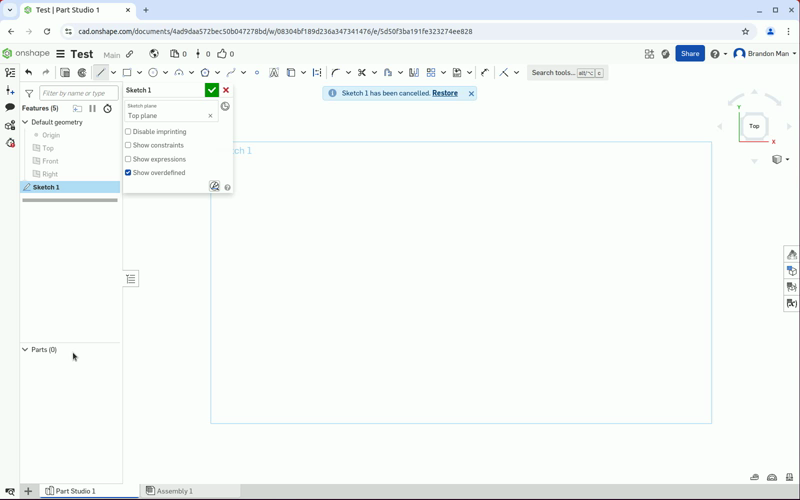
mouse_move(348, 285)
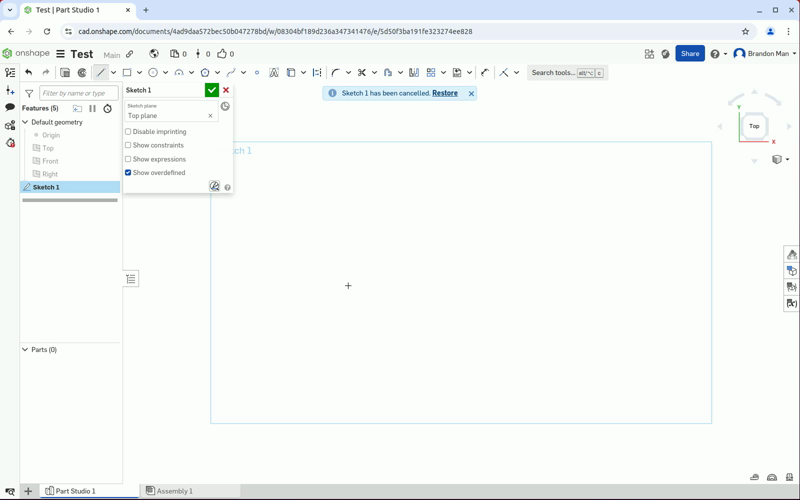
click(348, 285)
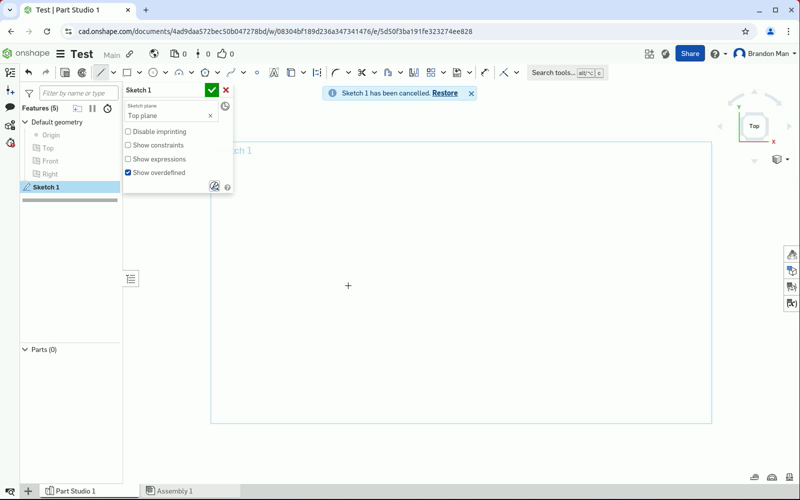
key_up(shift)
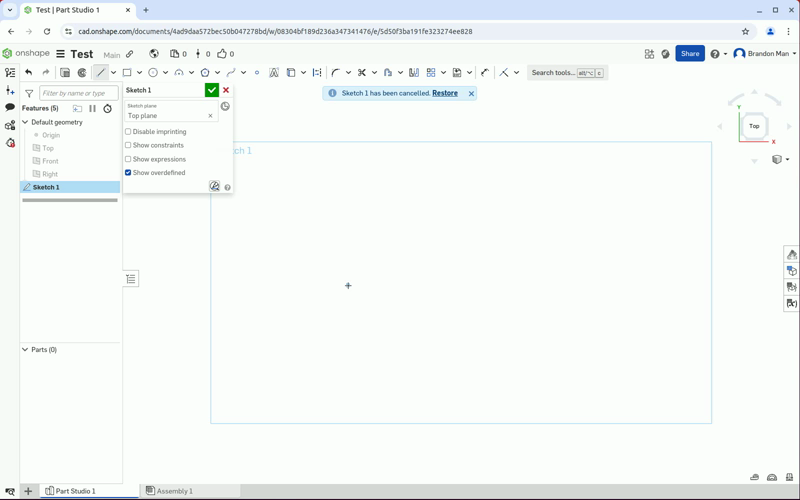
key_down(shift)
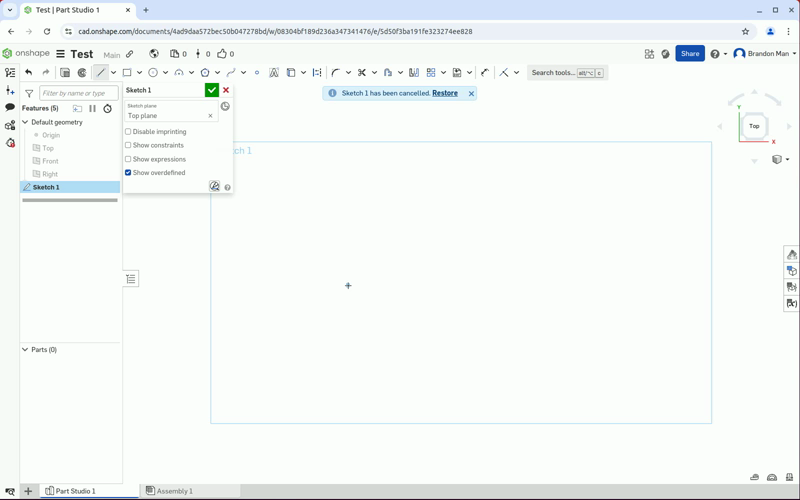
mouse_move(466, 285)
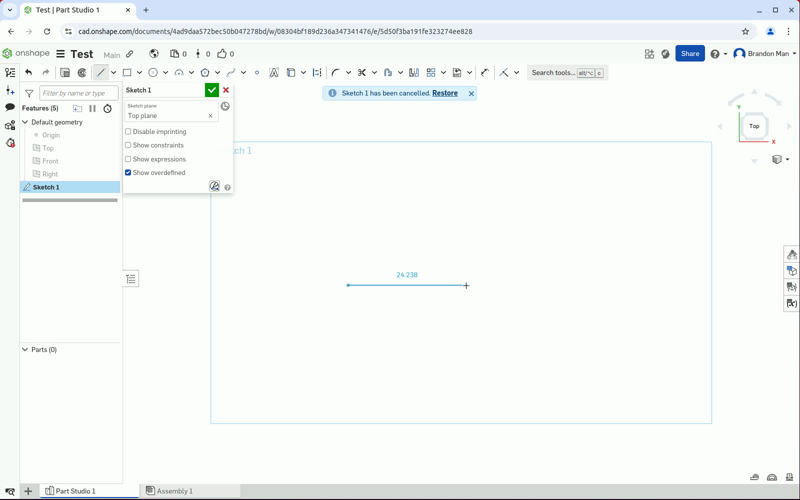
click(466, 285)
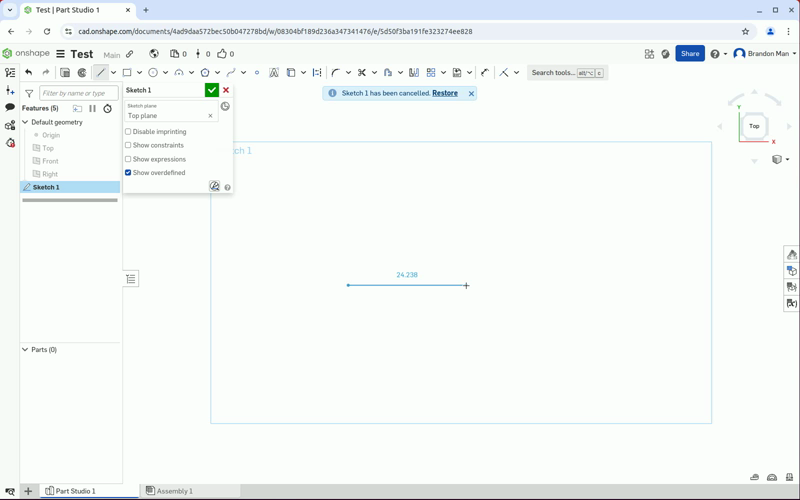
key_up(shift)
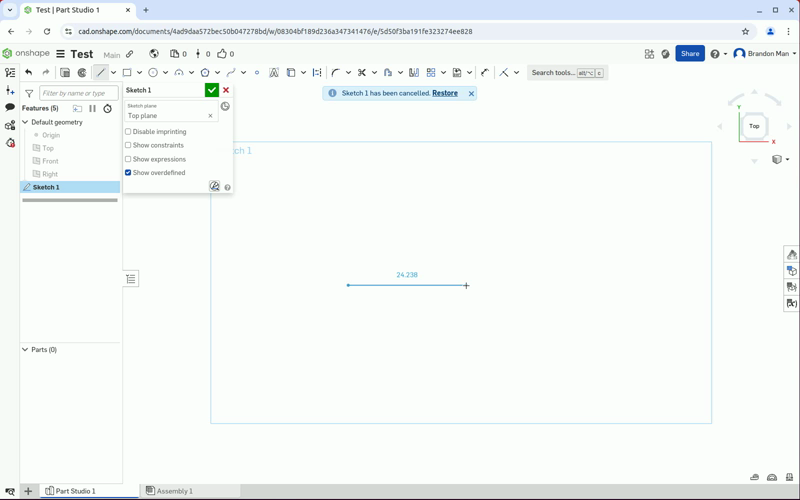
key_down(shift)
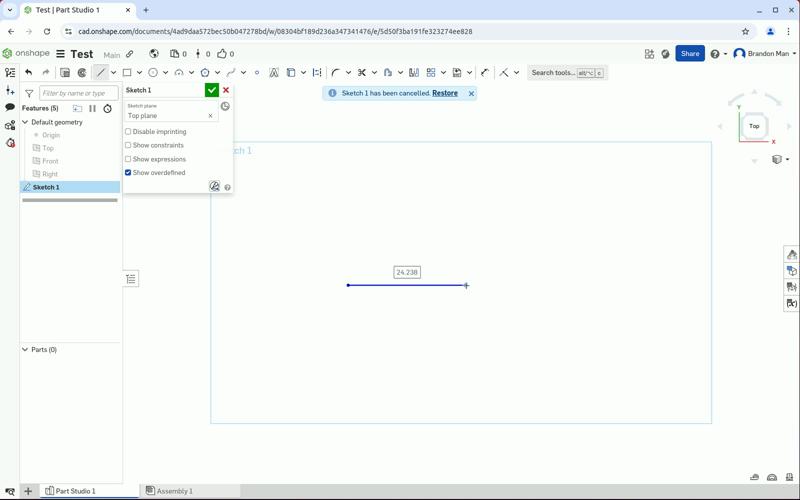
mouse_move(496, 285)
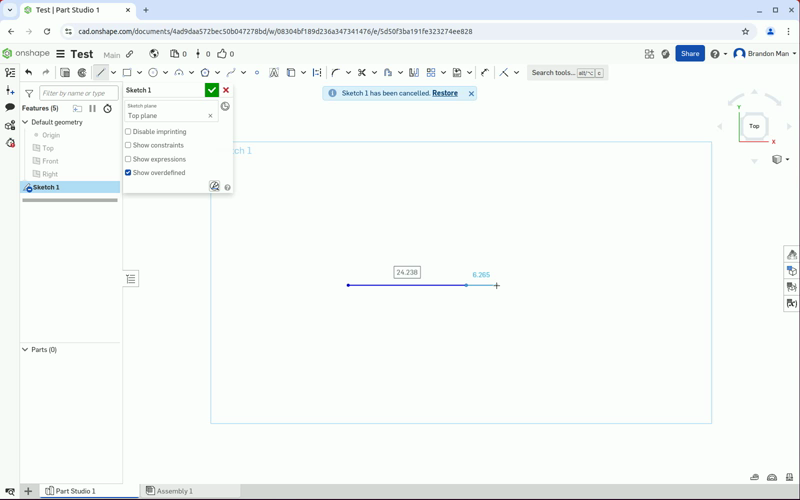
mouse_move(466, 234)
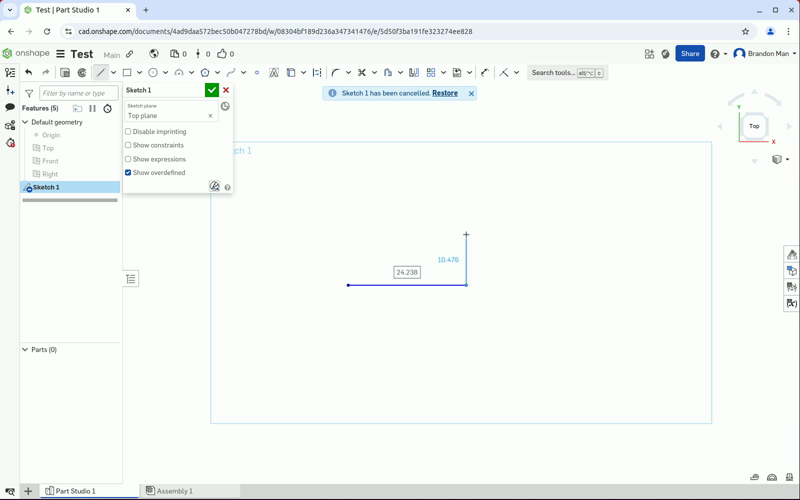
click(466, 234)
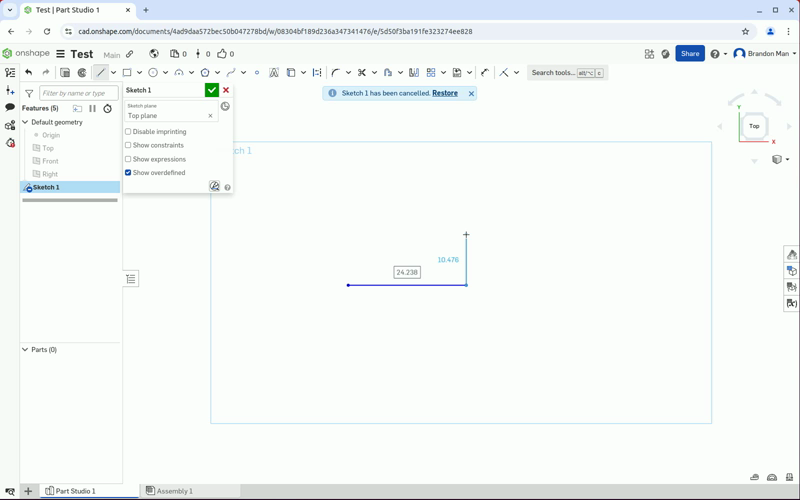
key_up(shift)
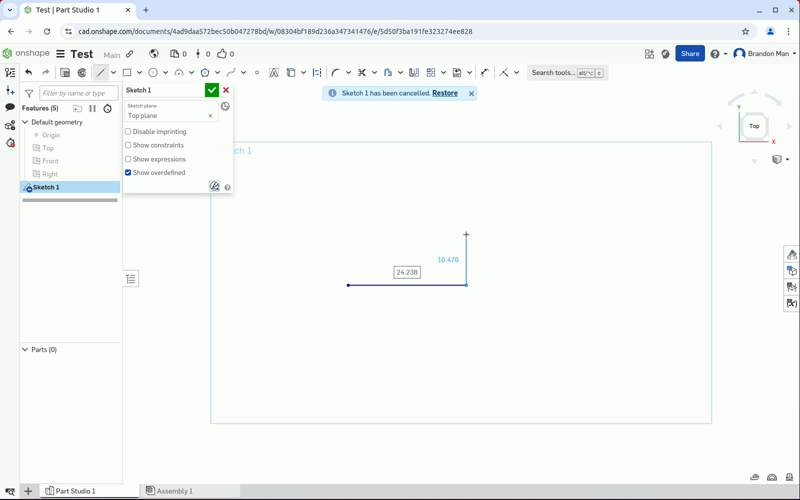
key_down(shift)
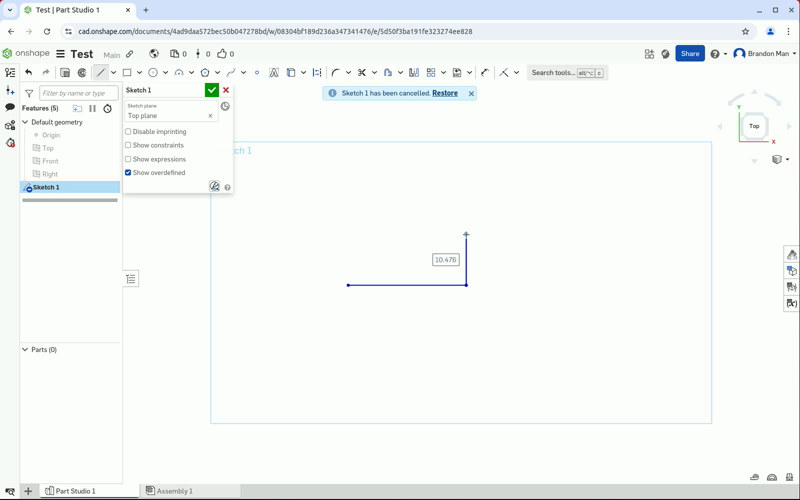
mouse_move(348, 234)
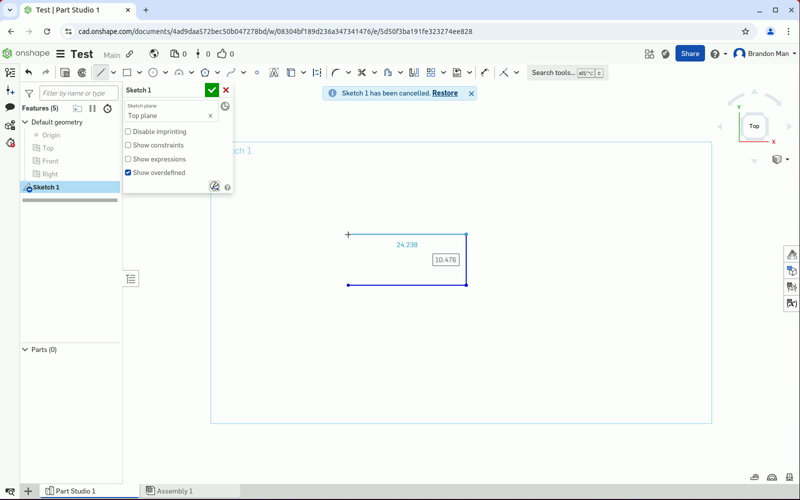
click(348, 234)
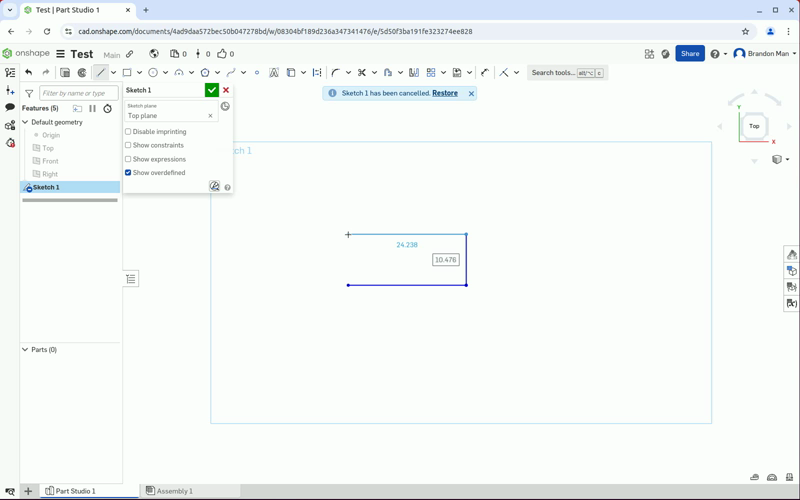
key_up(shift)
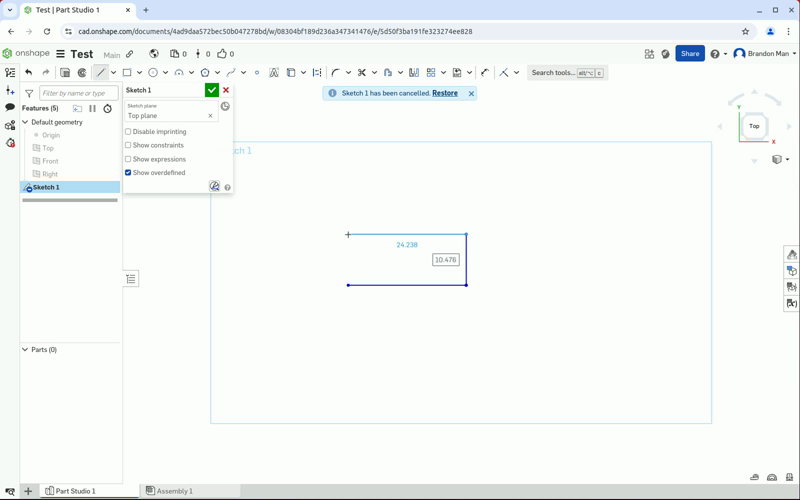
mouse_move(378, 234)
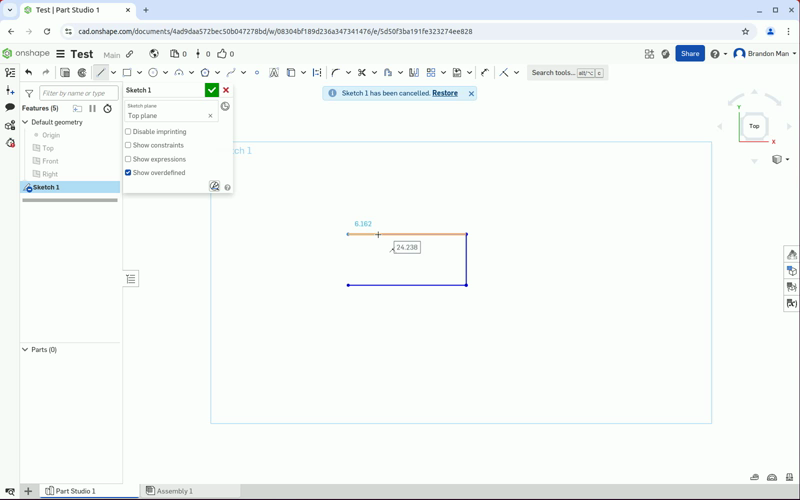
key_down(shift)
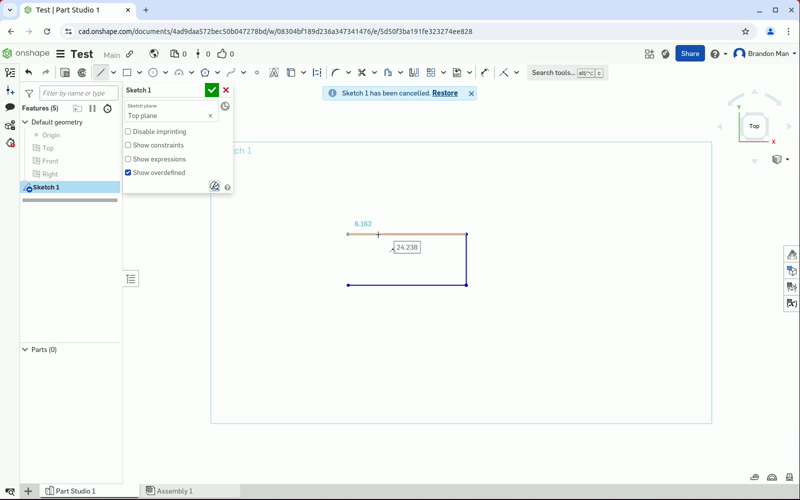
mouse_move(348, 285)
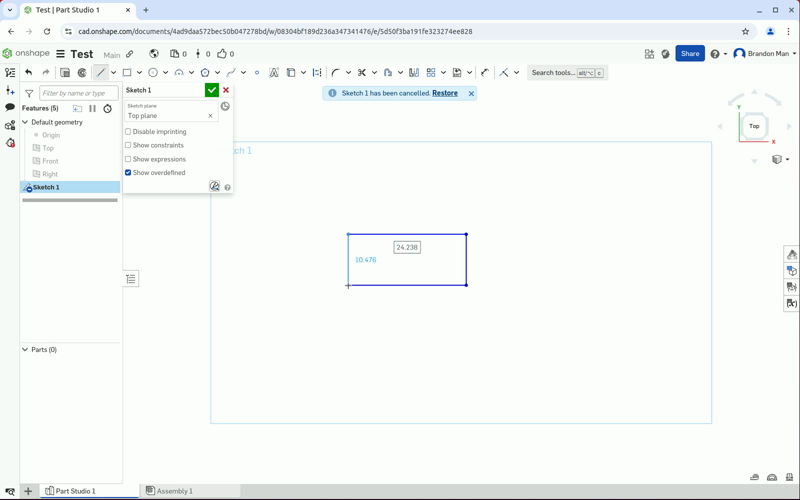
key_up(shift)
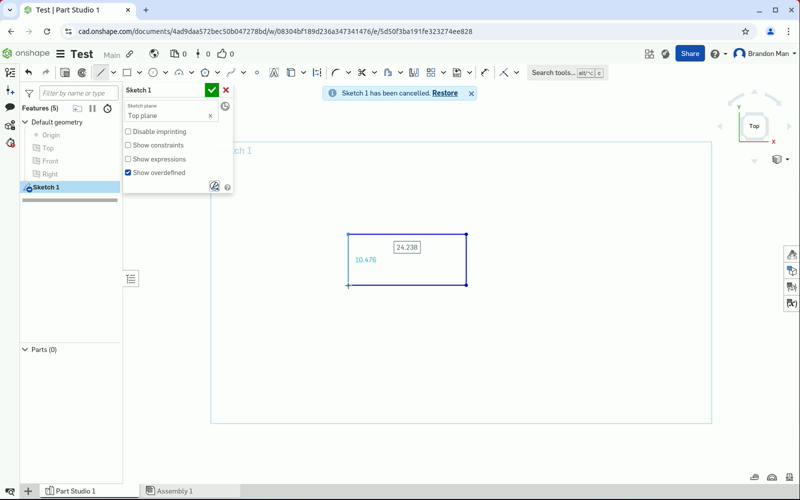
click(348, 285)
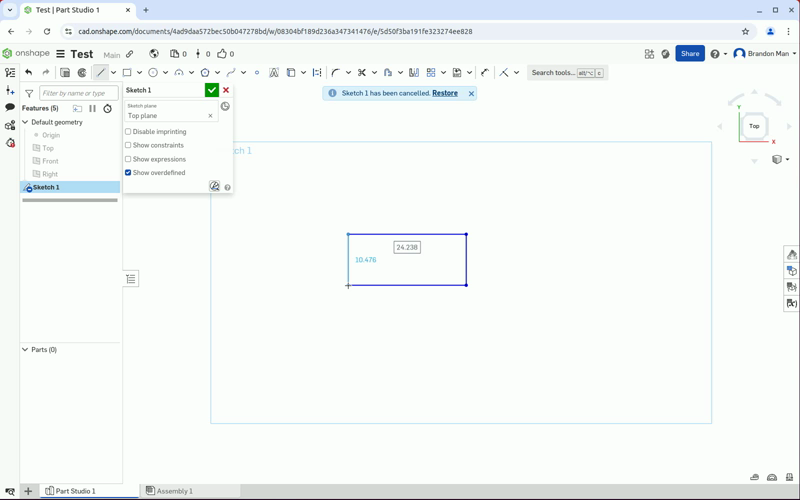
key(esc)
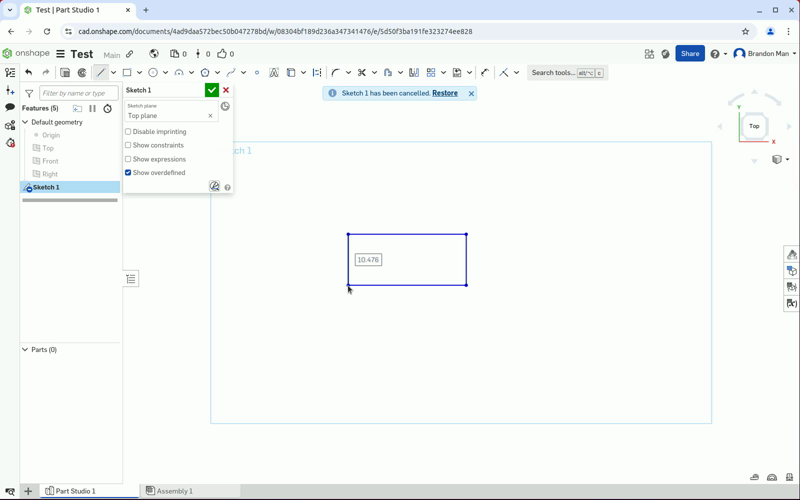
mouse_move(398, 274)
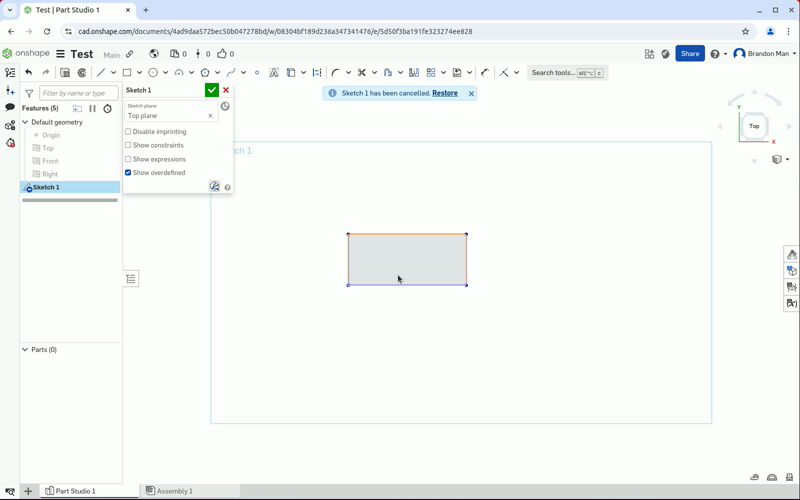
click(398, 274)
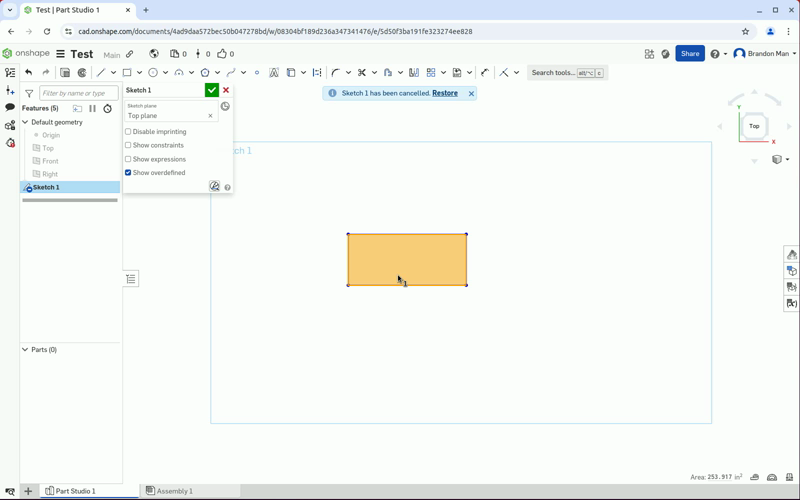
mouse_move(73, 352)
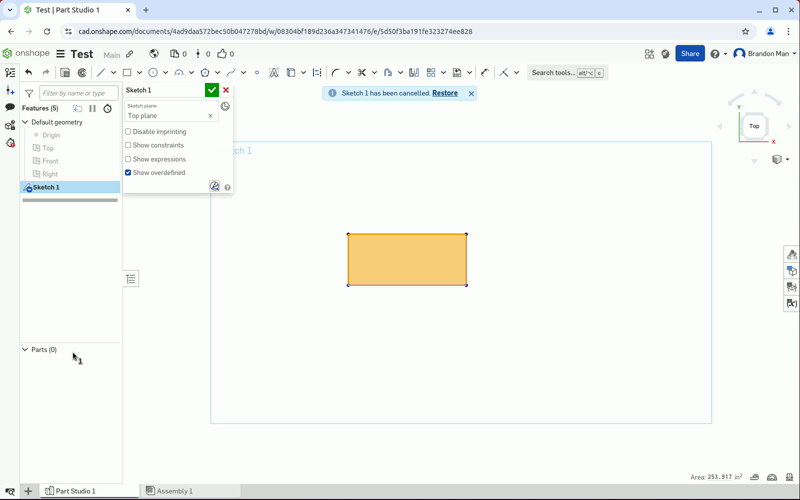
key(shift+y)
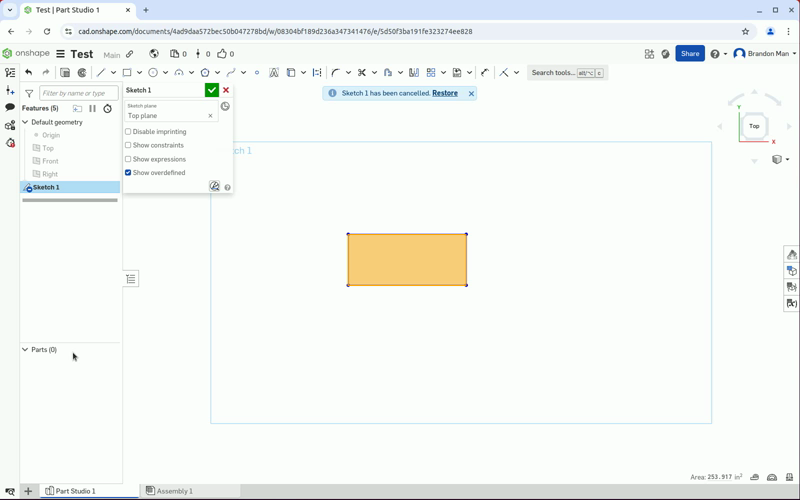
key(shift+e)
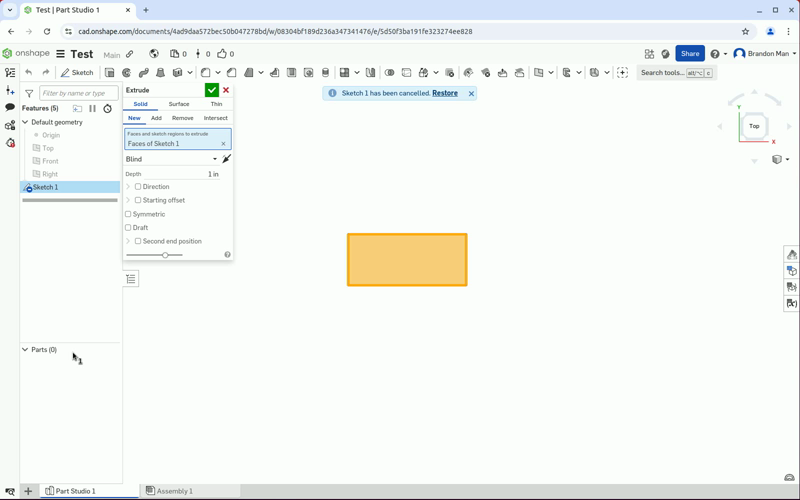
mouse_move(143, 106)
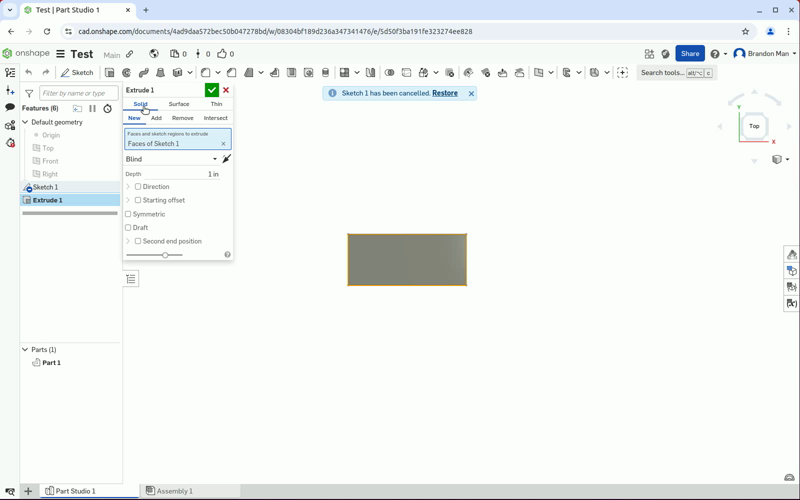
click(143, 106)
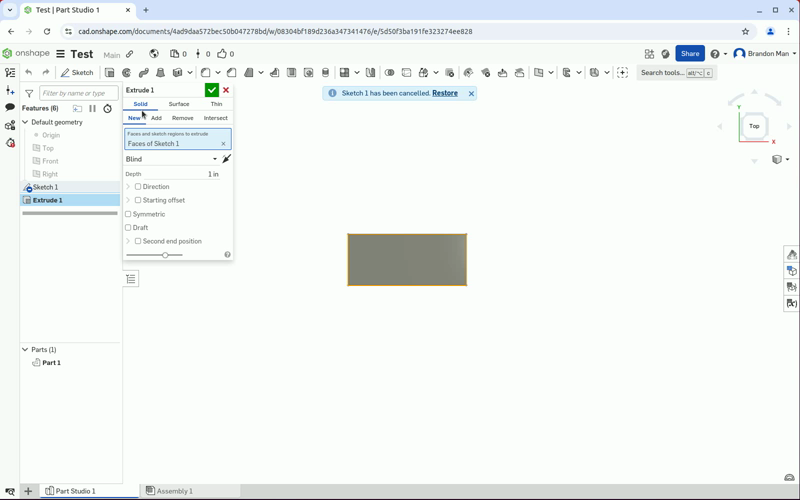
mouse_move(137, 120)
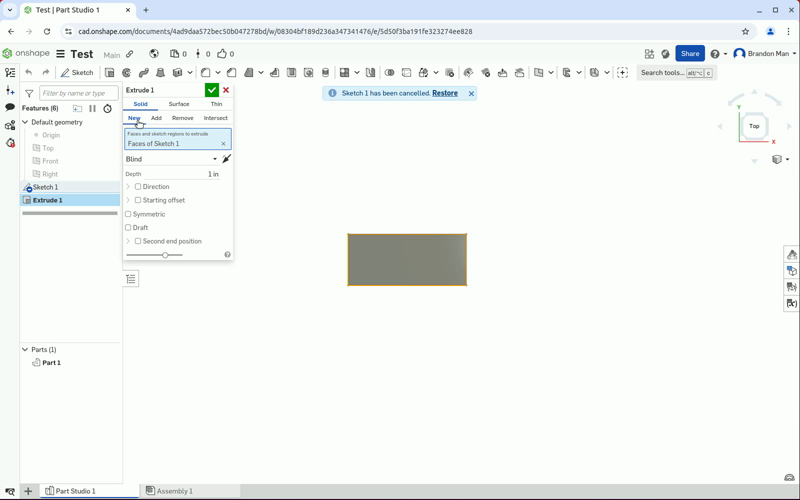
click(137, 120)
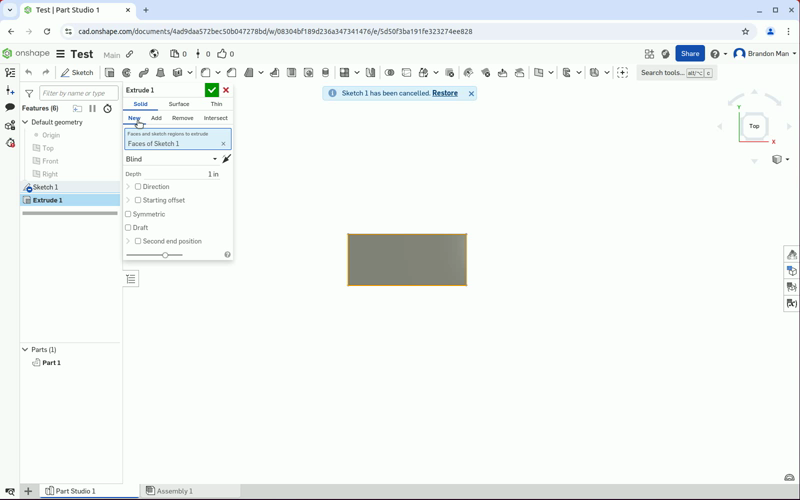
key(tab, 4)
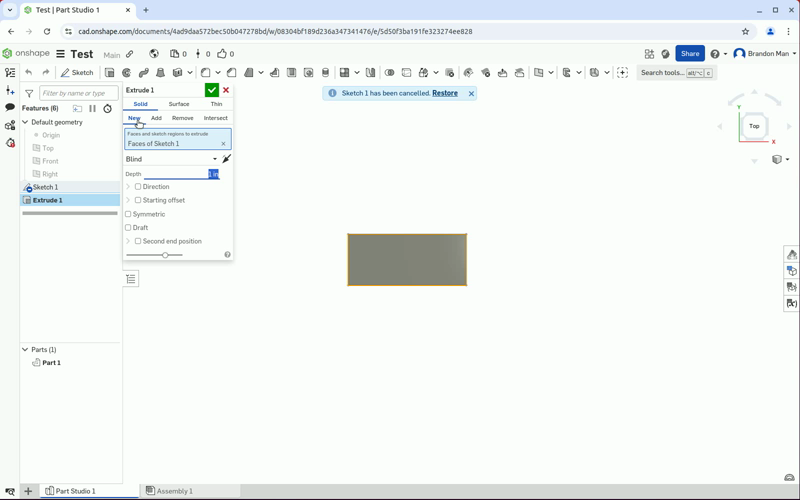
text(0.241)
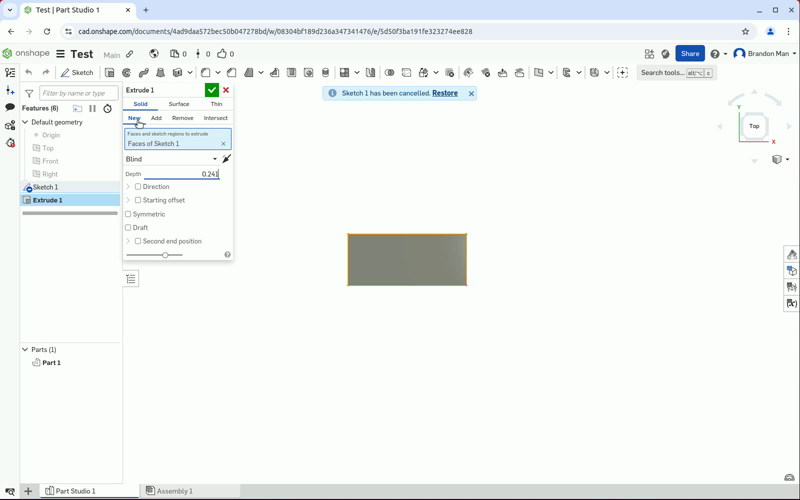
key(enter)
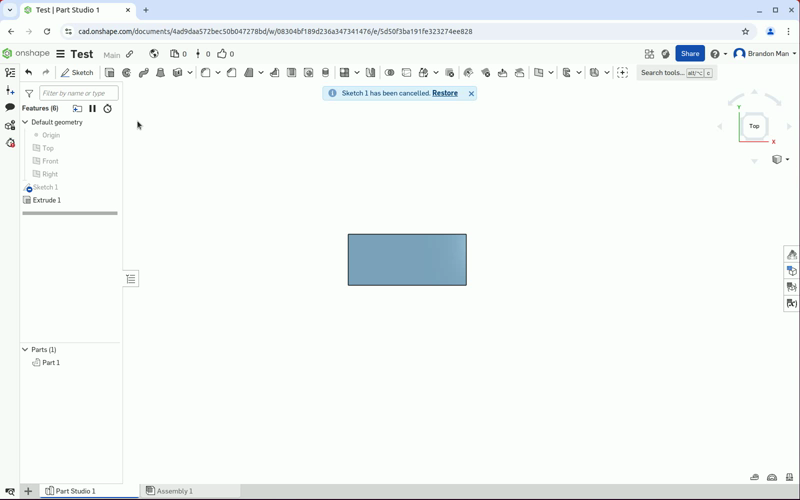
key(shift+h)
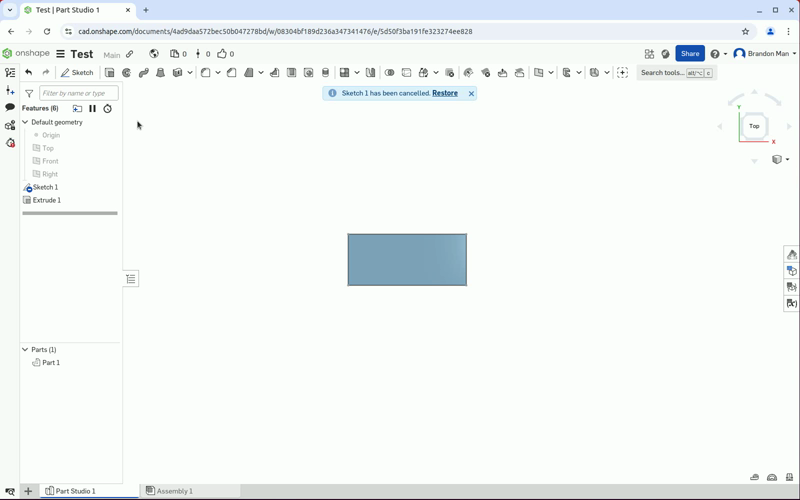
key(shift+h)
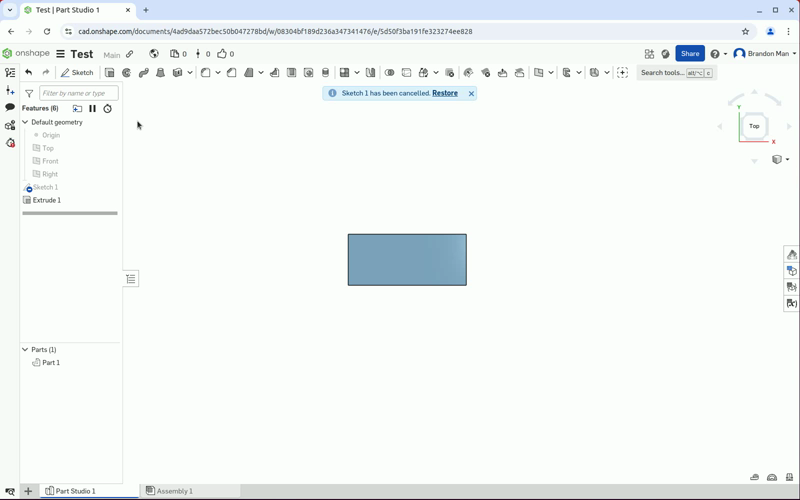
mouse_move(73, 189)
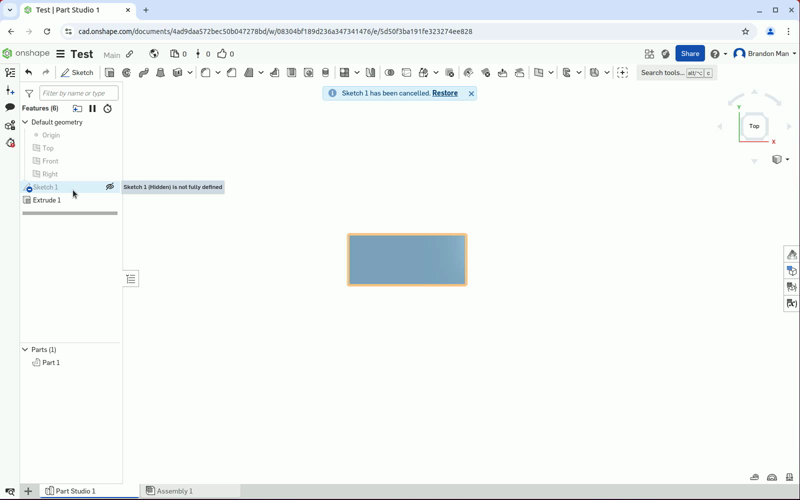
click(73, 189)
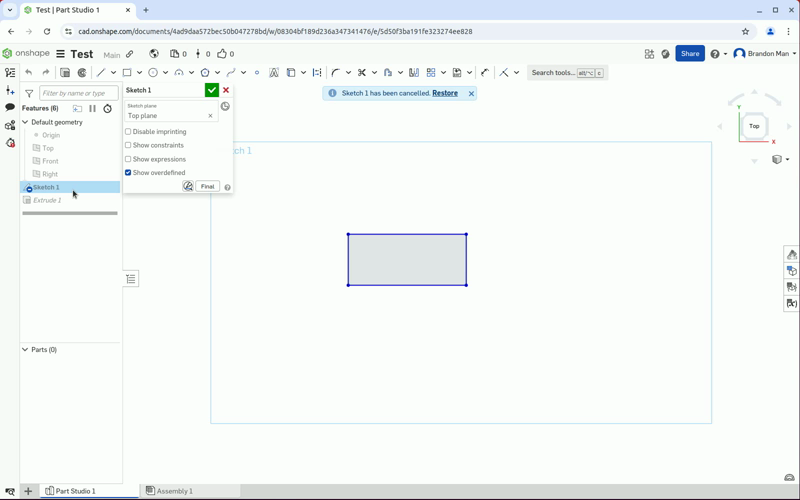
mouse_move(229, 92)
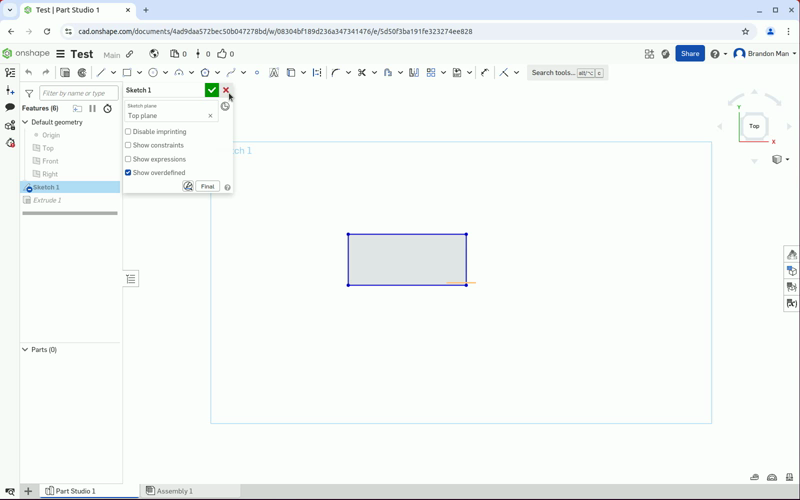
click(229, 92)
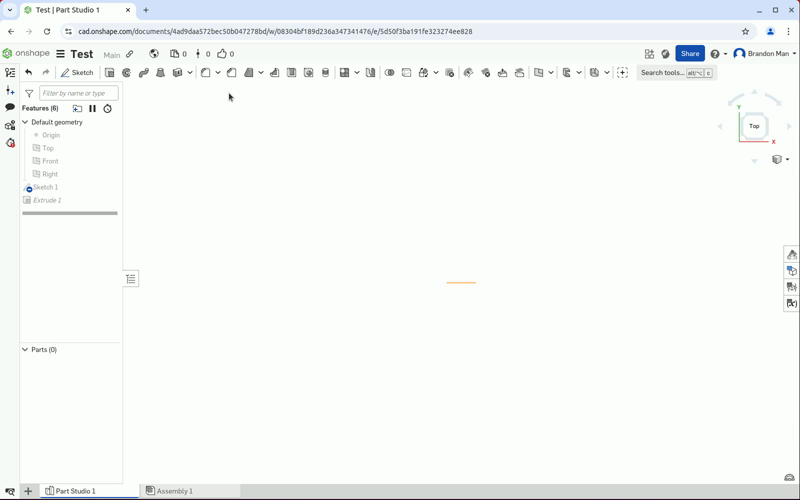
mouse_move(73, 352)
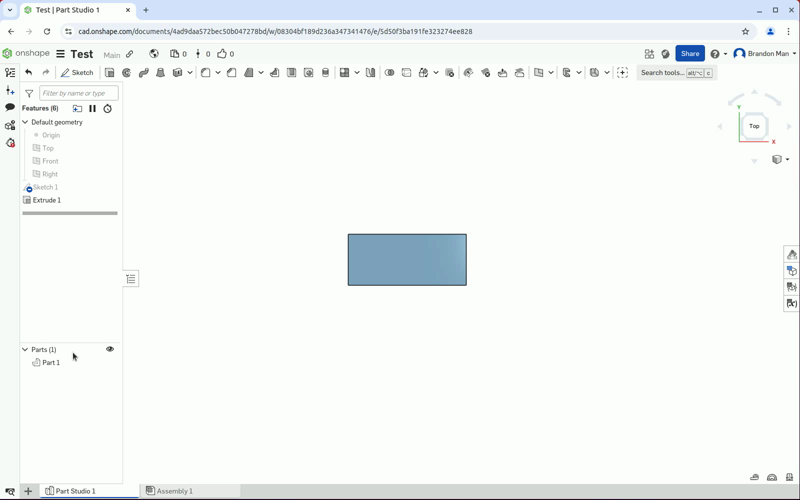
key(y)
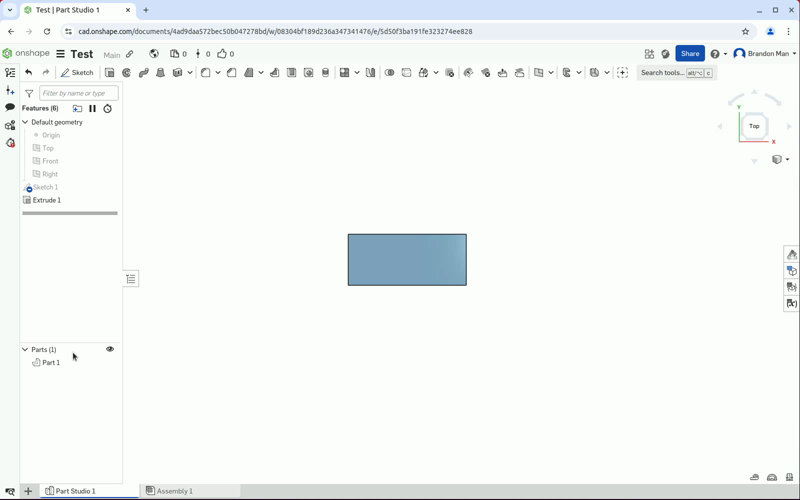
key(shift+p)
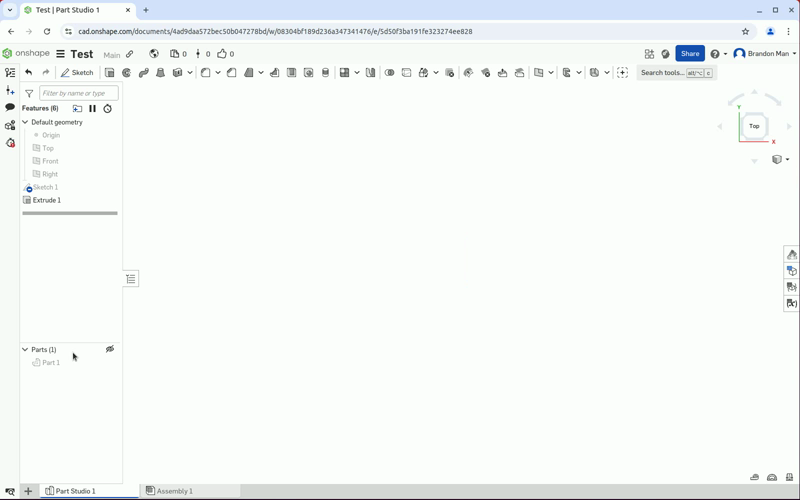
key(space)
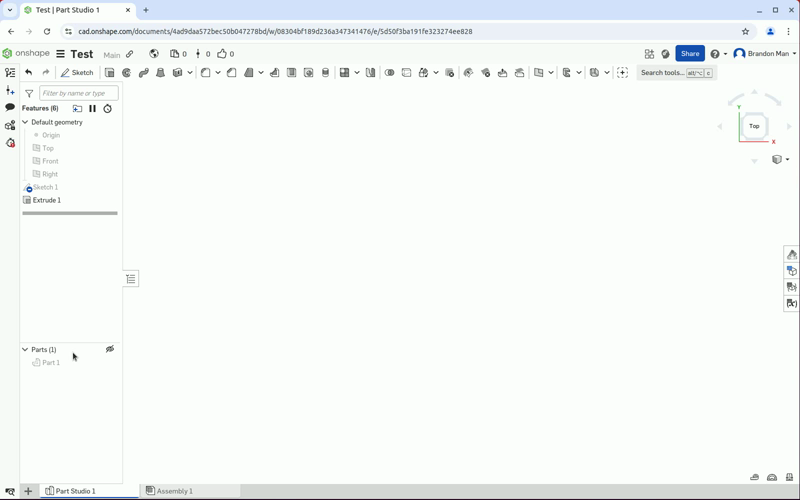
key_down(shift)
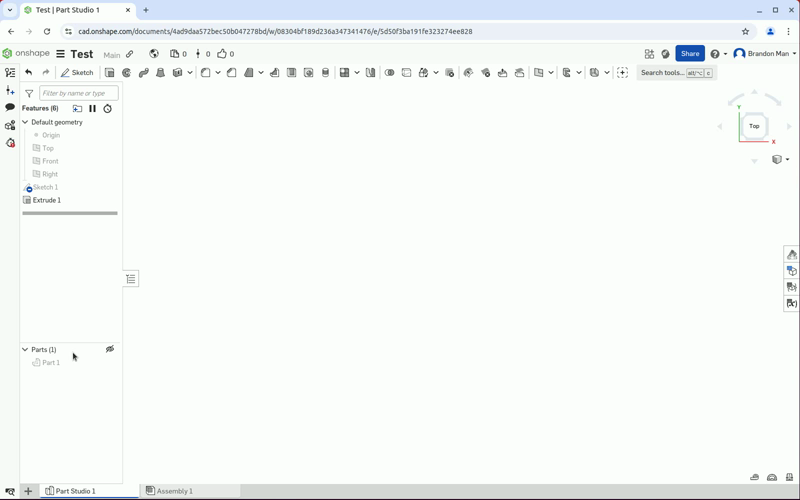
key(up)
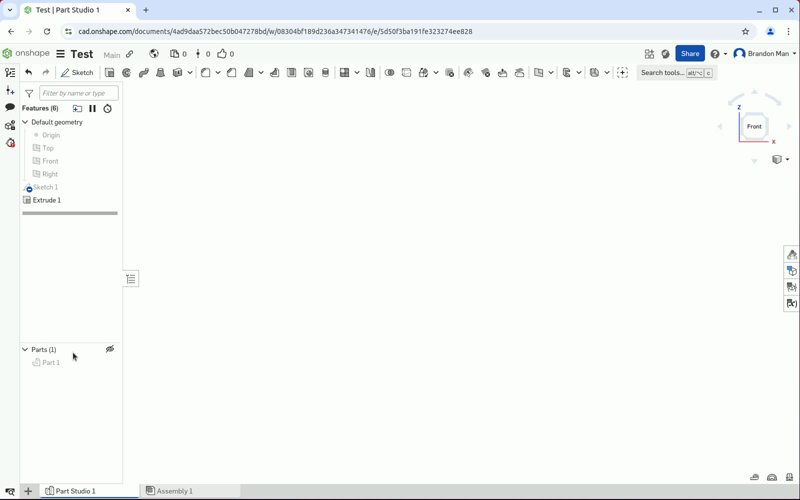
key_up(shift)
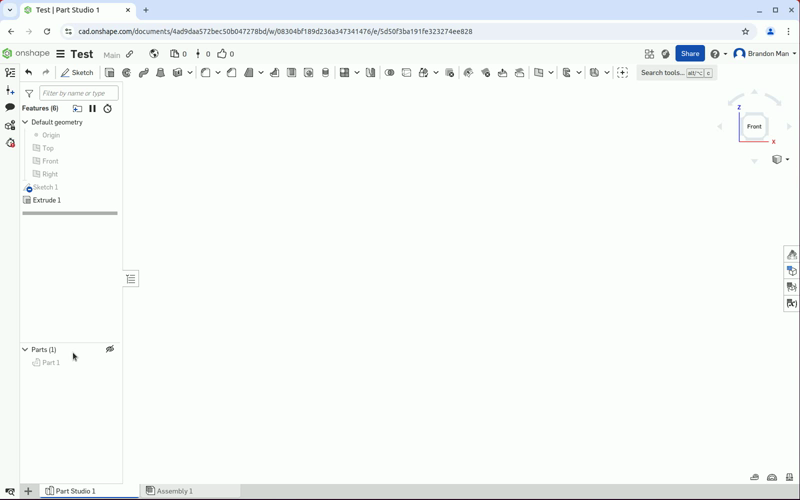
mouse_move(73, 352)
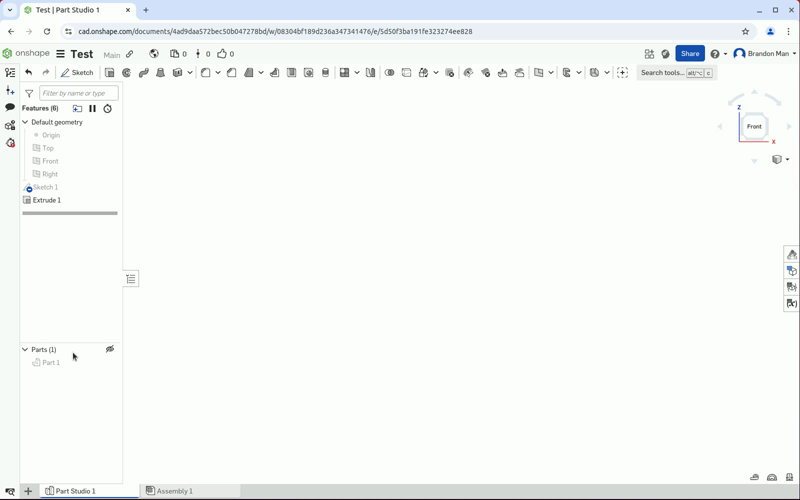
key(shift+y)
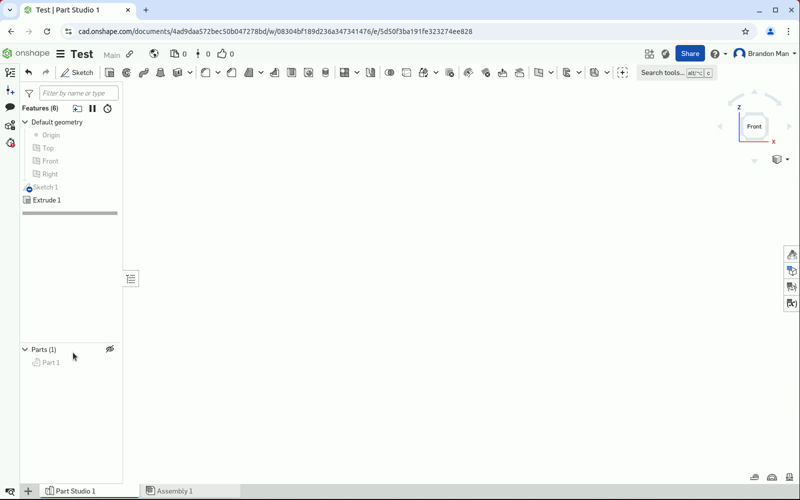
key(shift+s)
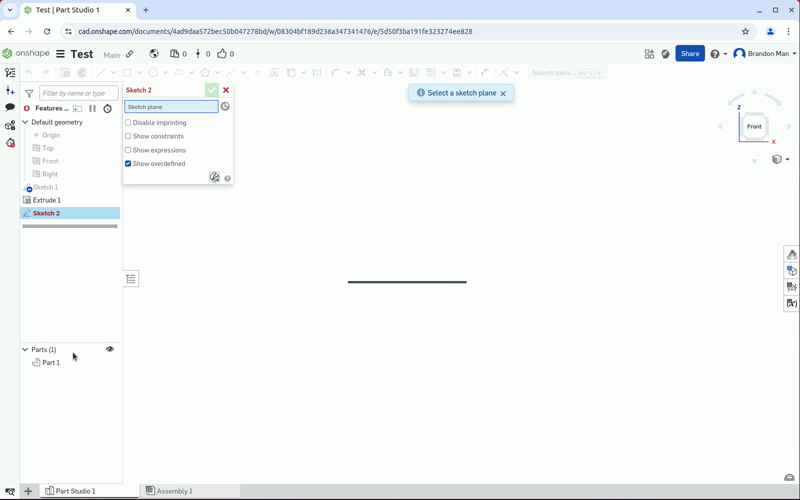
mouse_move(73, 163)
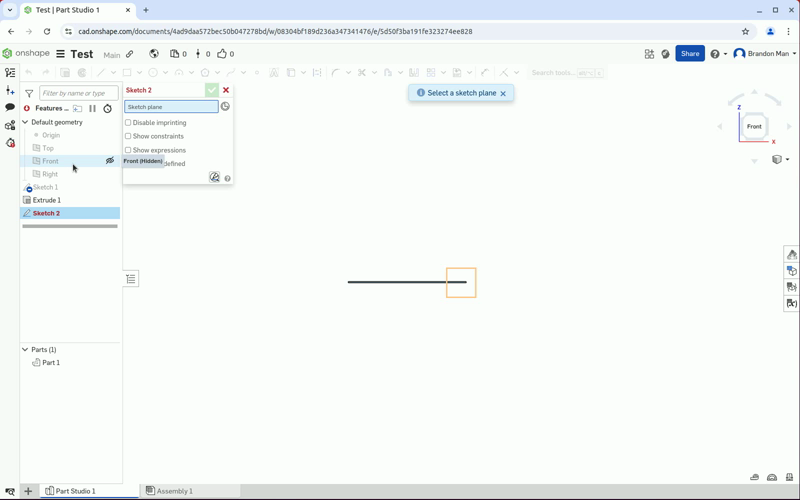
click(73, 163)
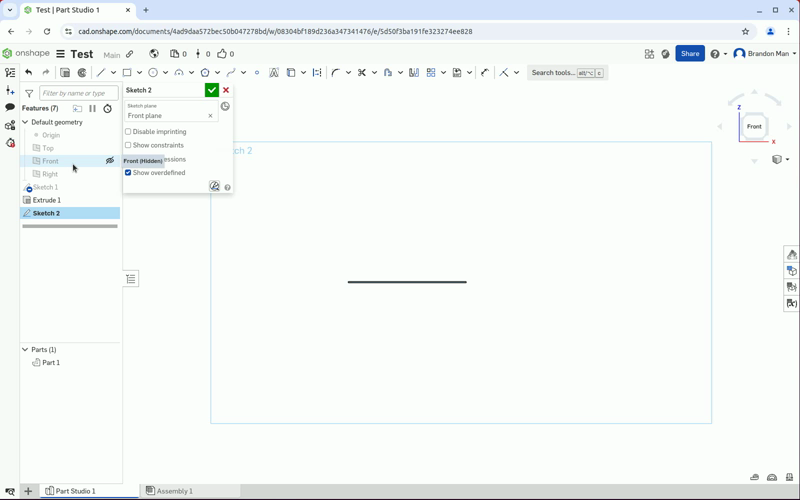
mouse_move(73, 352)
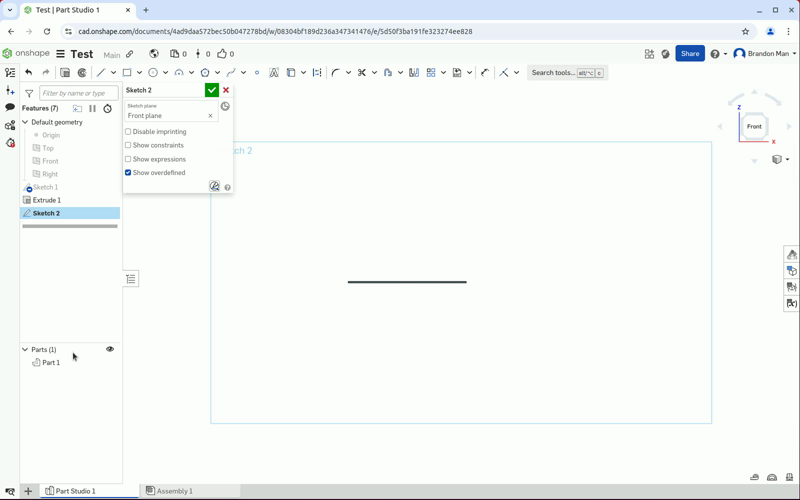
key(y)
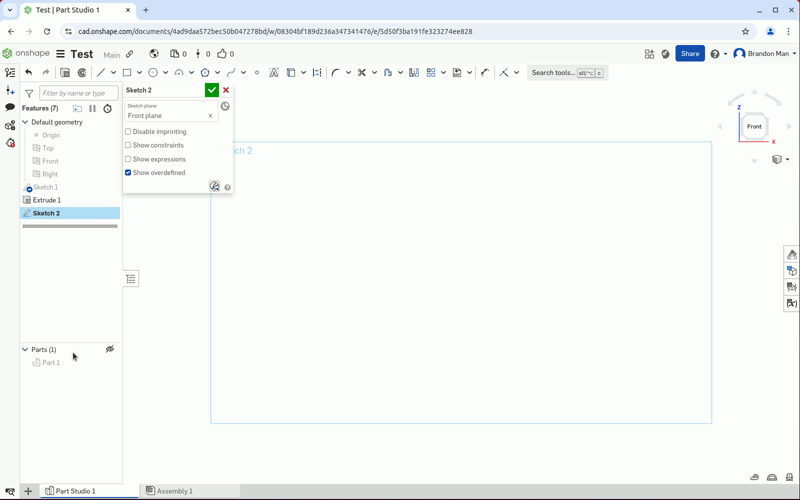
key(l)
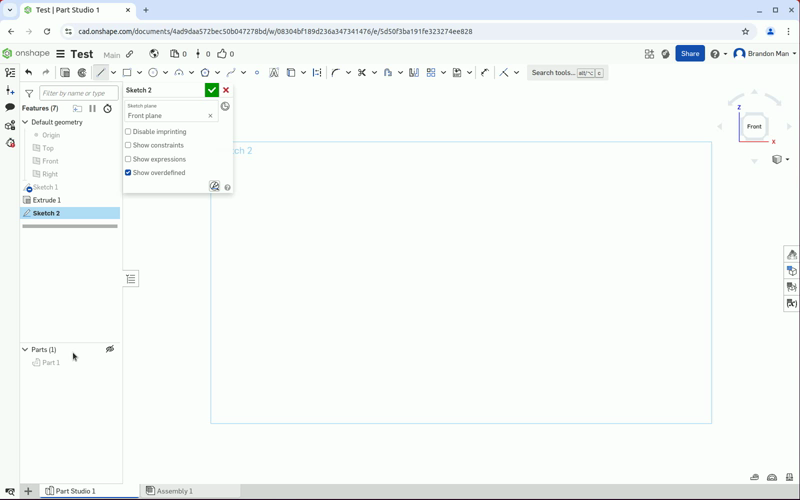
key_down(shift)
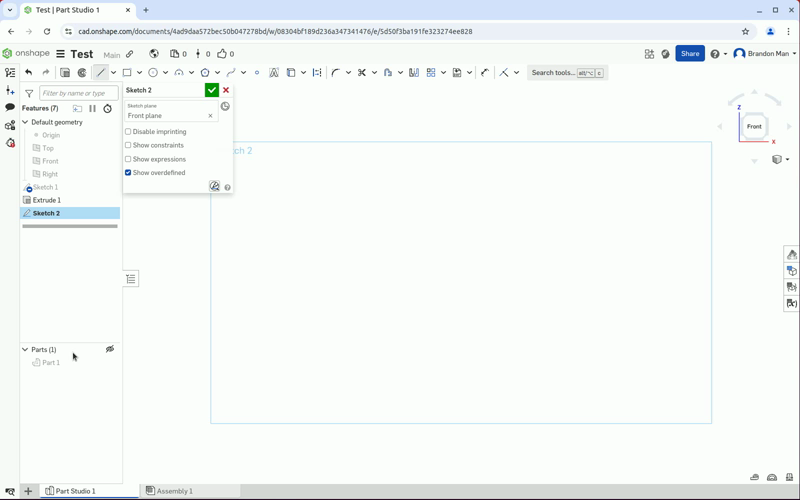
mouse_move(349, 284)
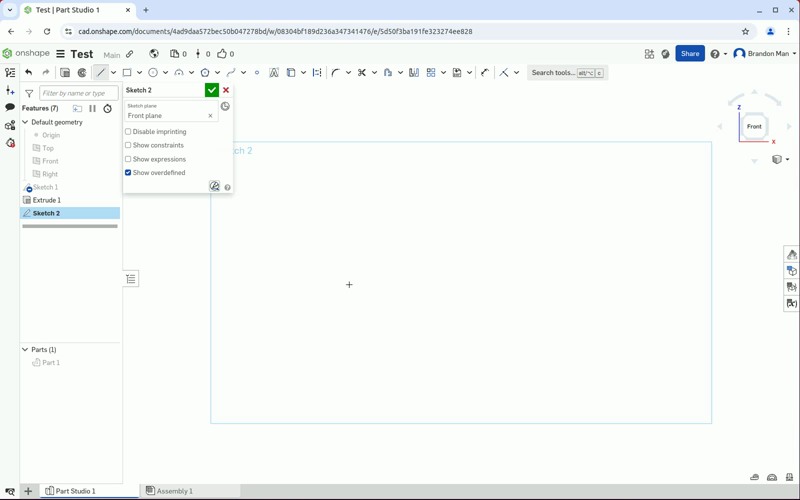
click(349, 284)
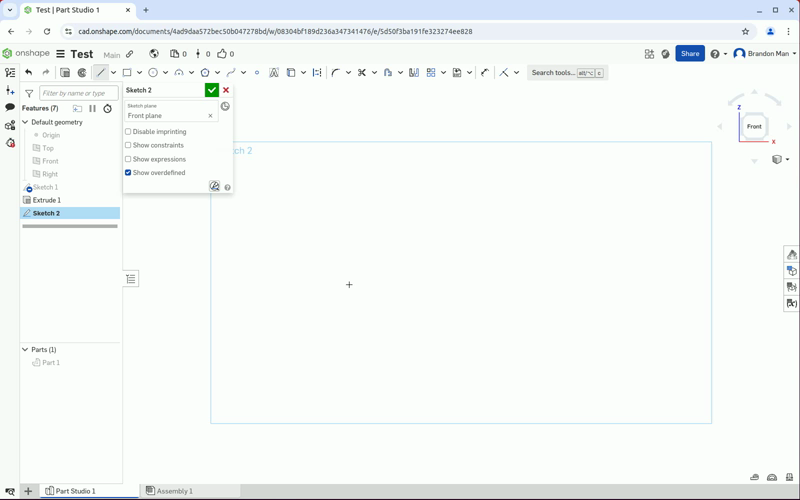
key_up(shift)
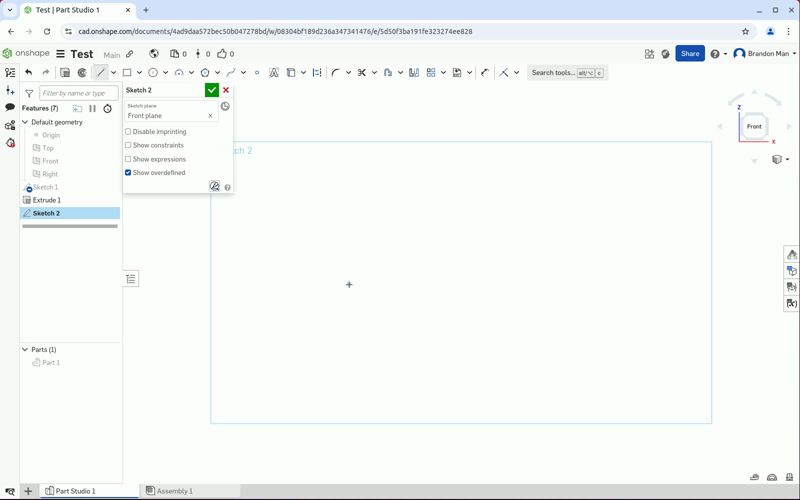
key_down(shift)
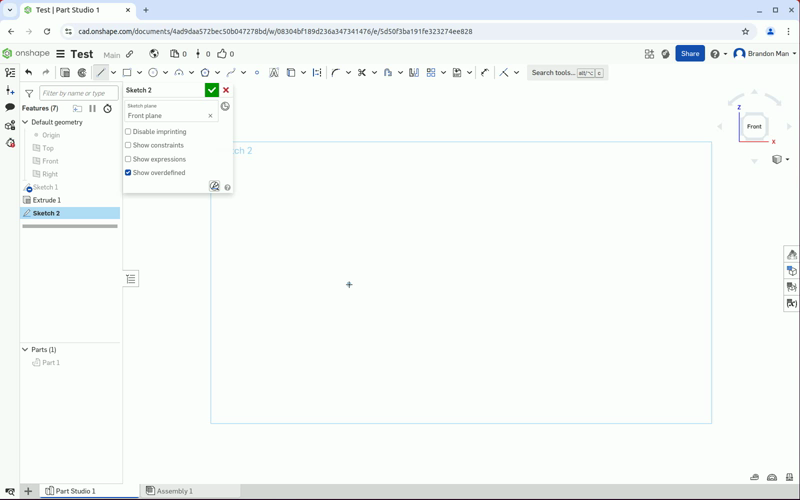
mouse_move(467, 284)
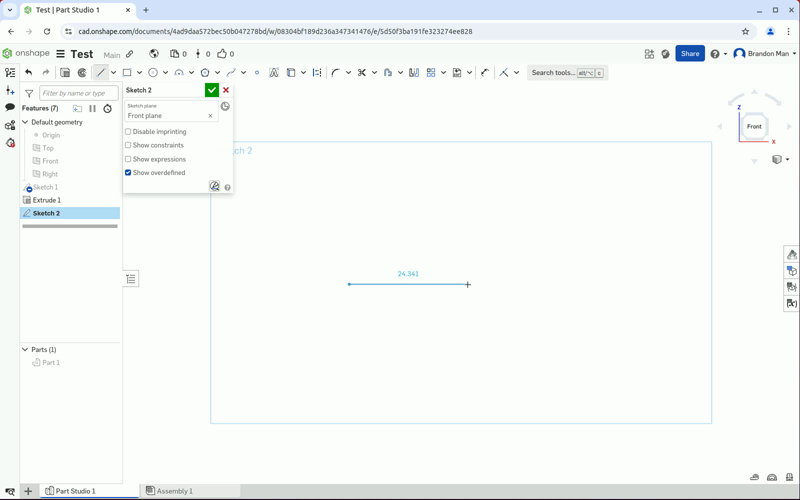
click(467, 284)
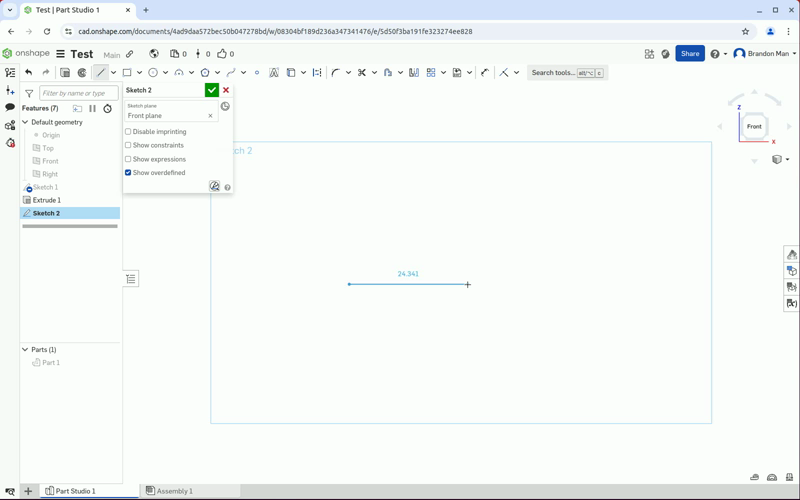
key_up(shift)
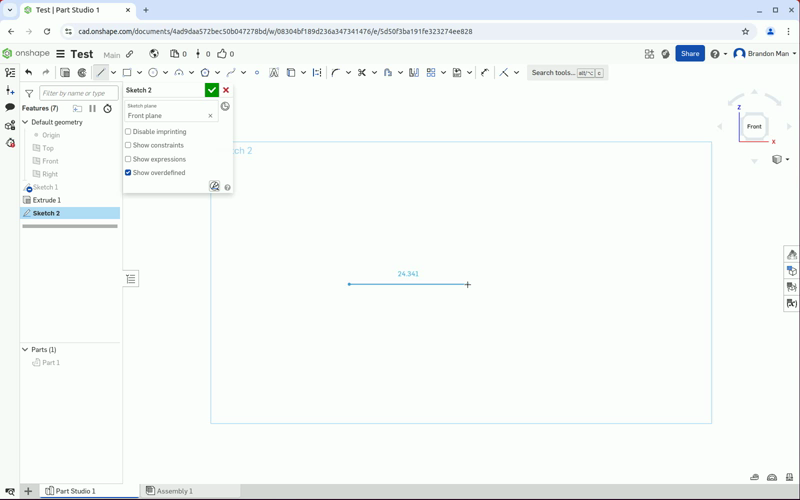
key_down(shift)
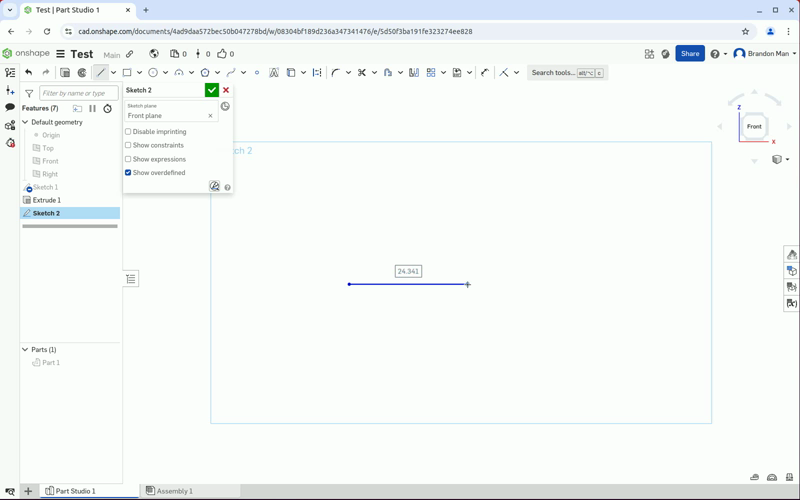
mouse_move(497, 284)
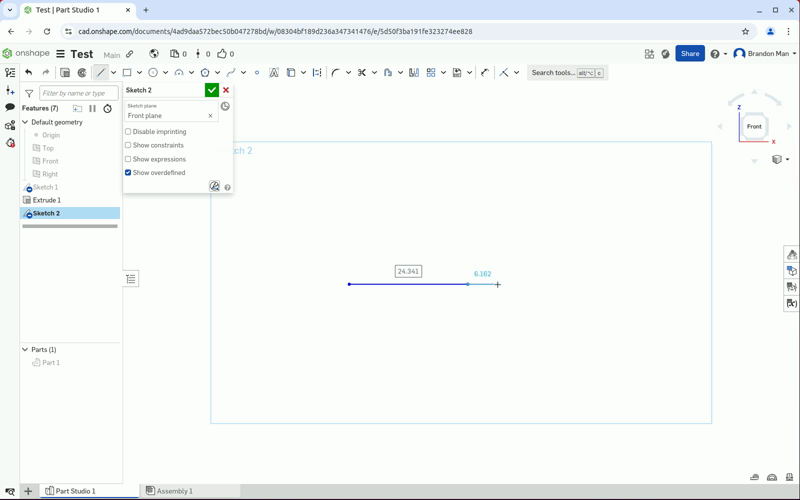
mouse_move(467, 274)
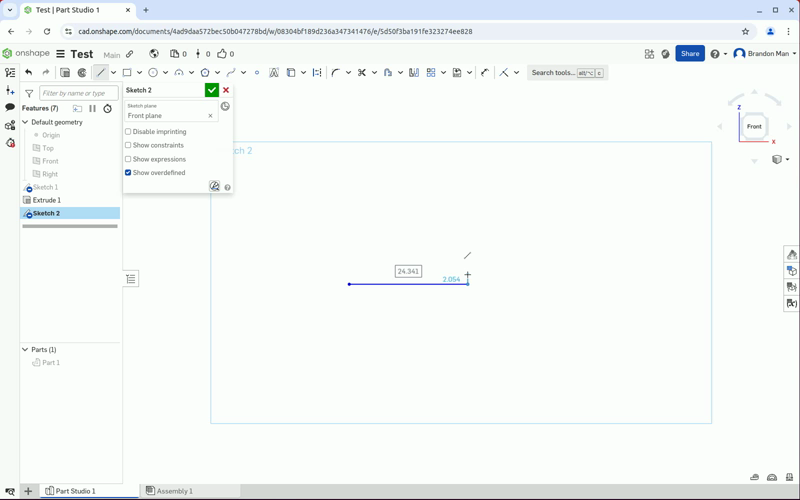
click(467, 274)
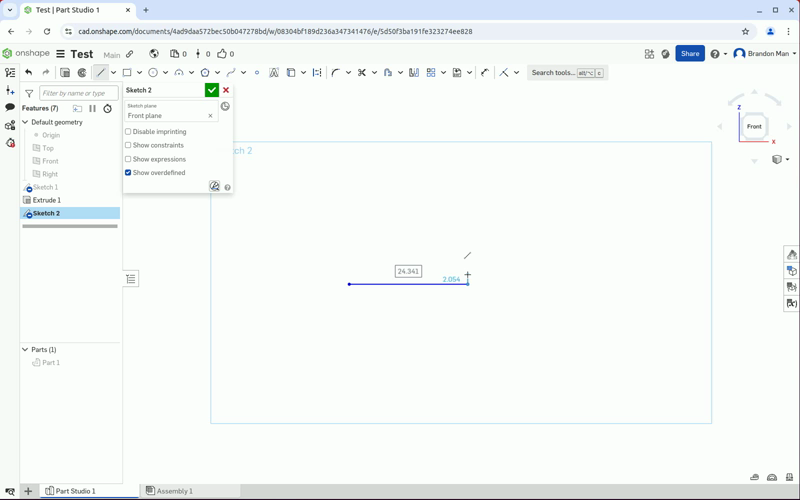
key_up(shift)
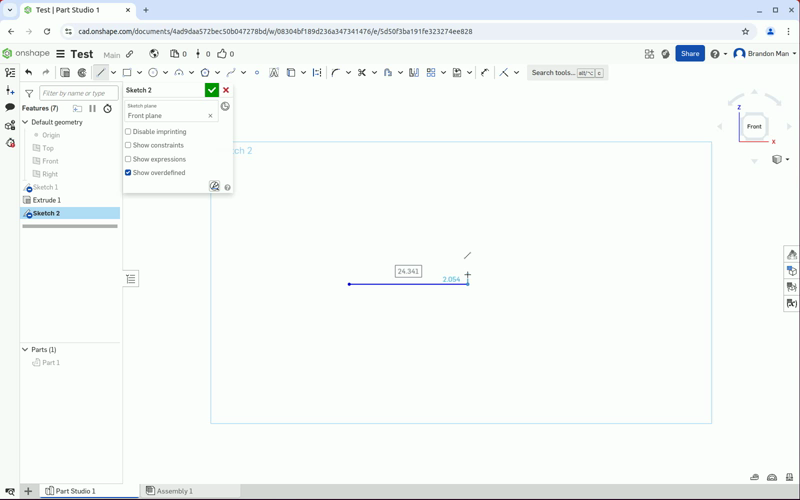
key_down(shift)
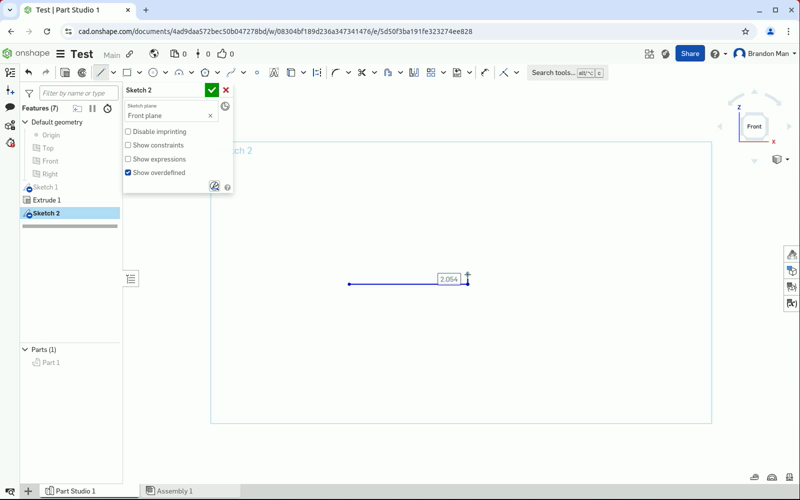
mouse_move(349, 274)
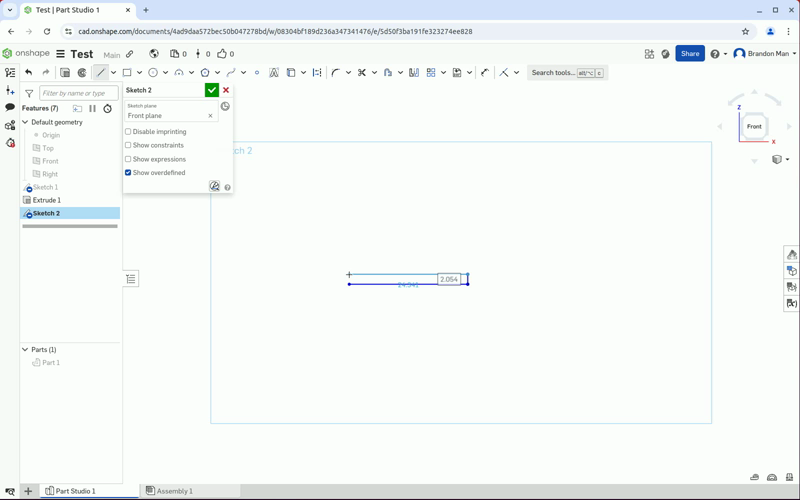
click(349, 274)
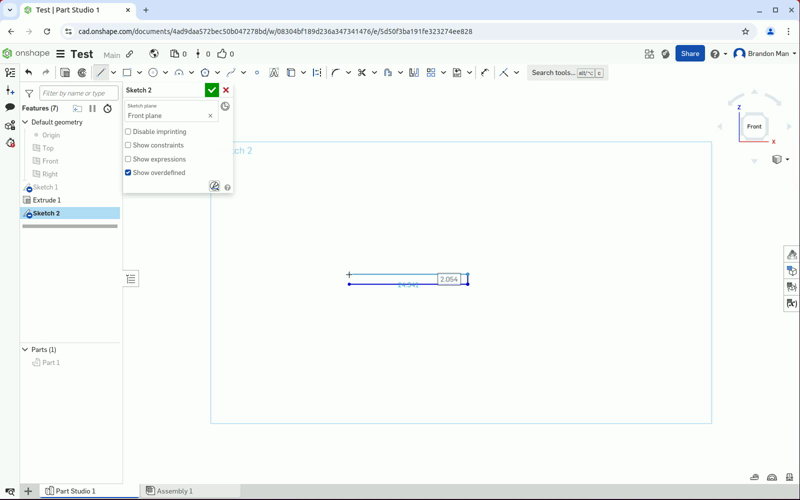
key_up(shift)
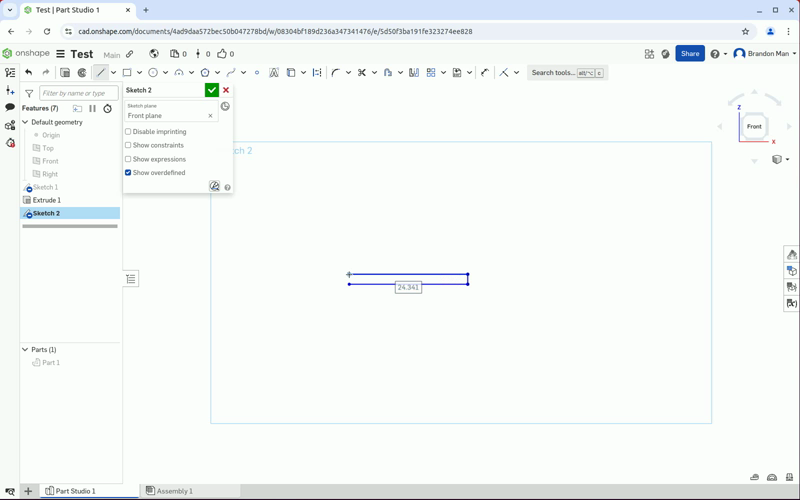
mouse_move(379, 274)
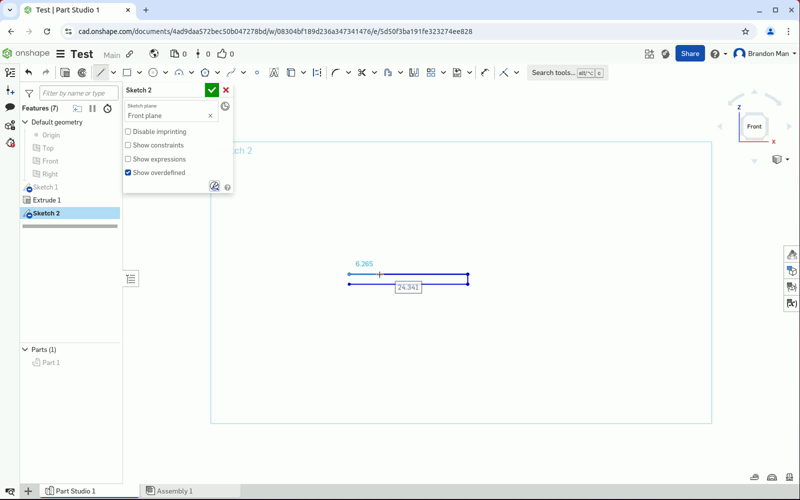
key_down(shift)
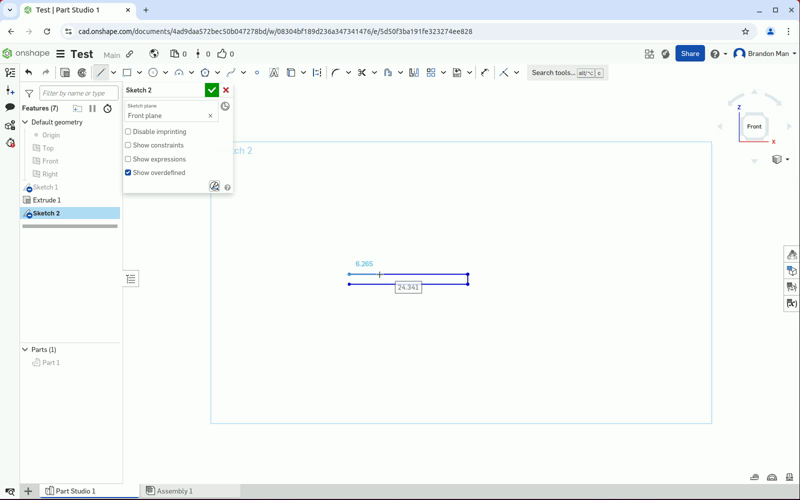
mouse_move(349, 284)
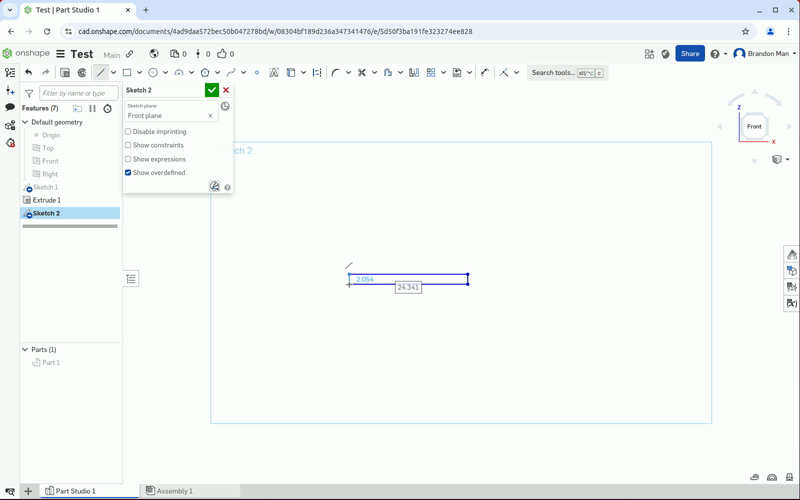
key_up(shift)
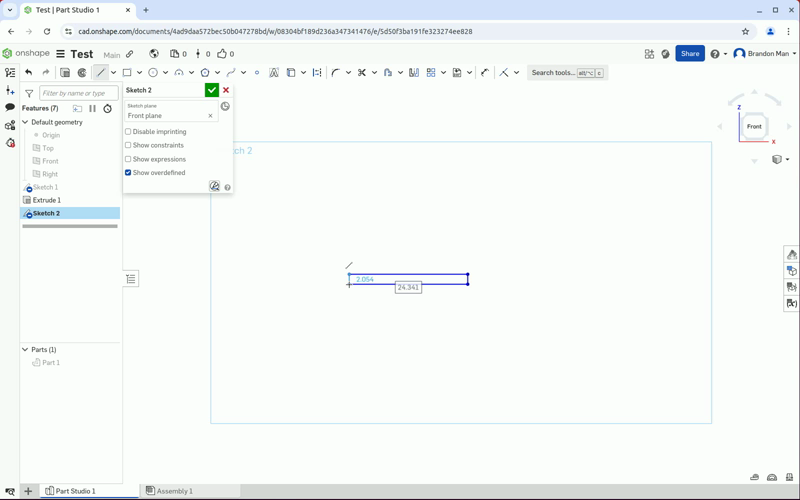
click(349, 284)
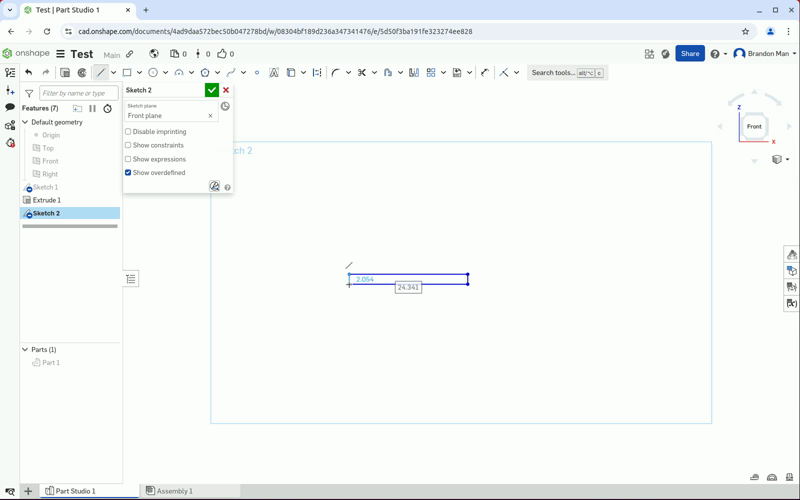
key(esc)
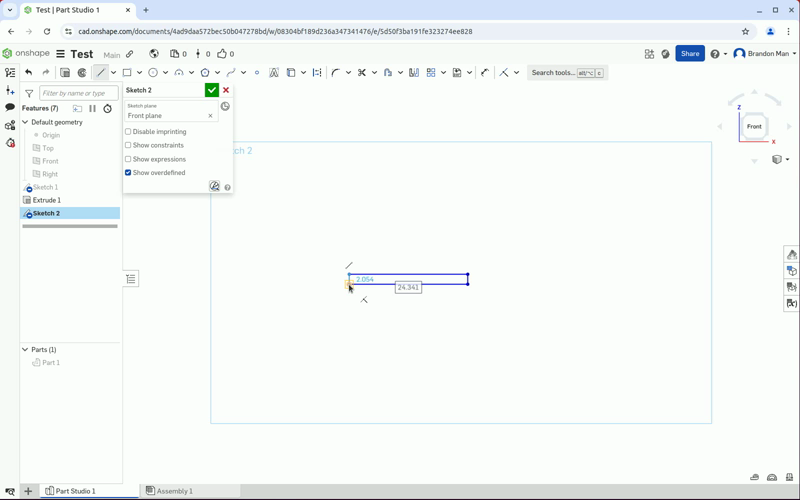
mouse_move(388, 278)
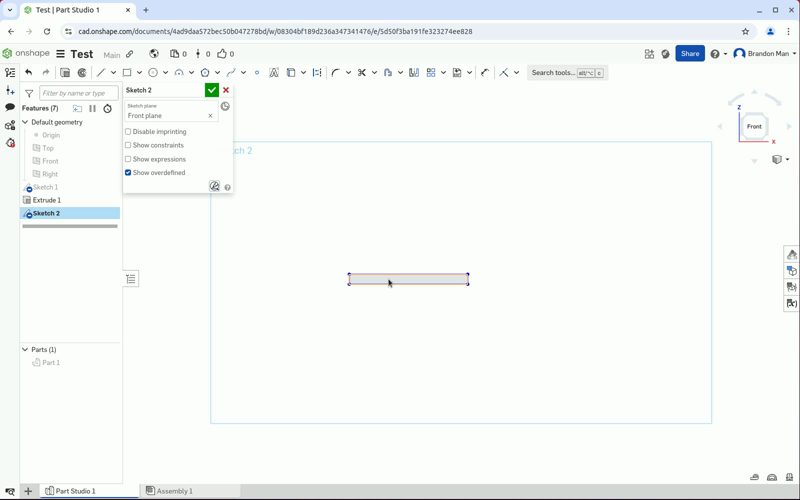
scroll(6)
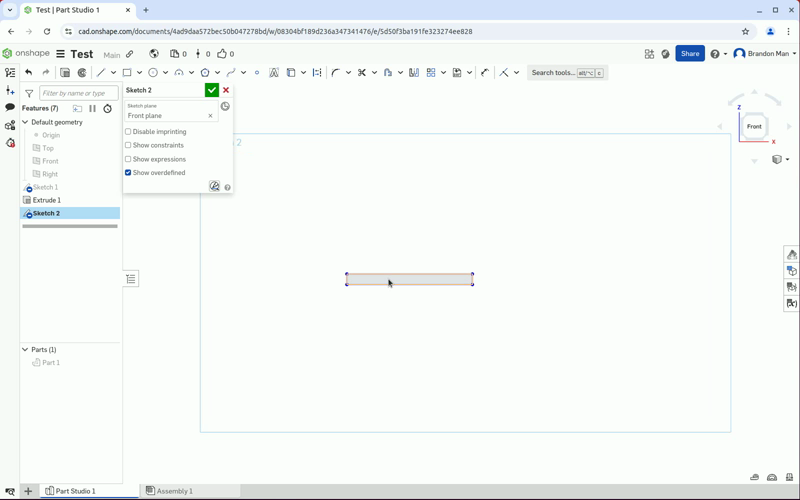
scroll(6)
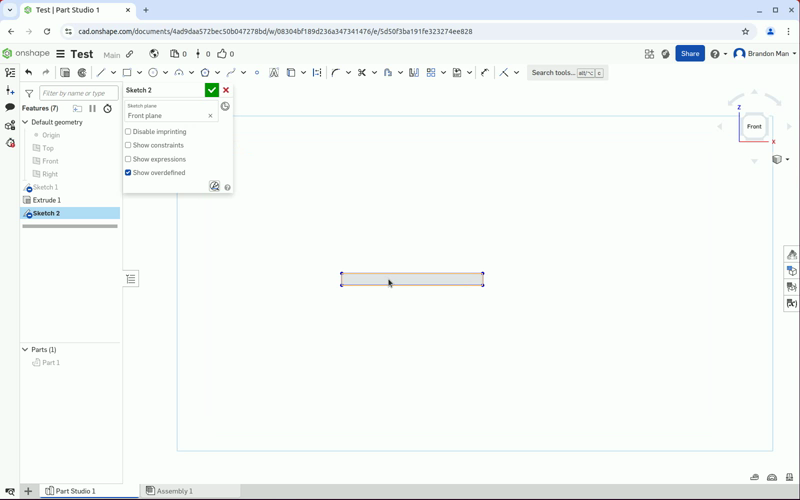
scroll(6)
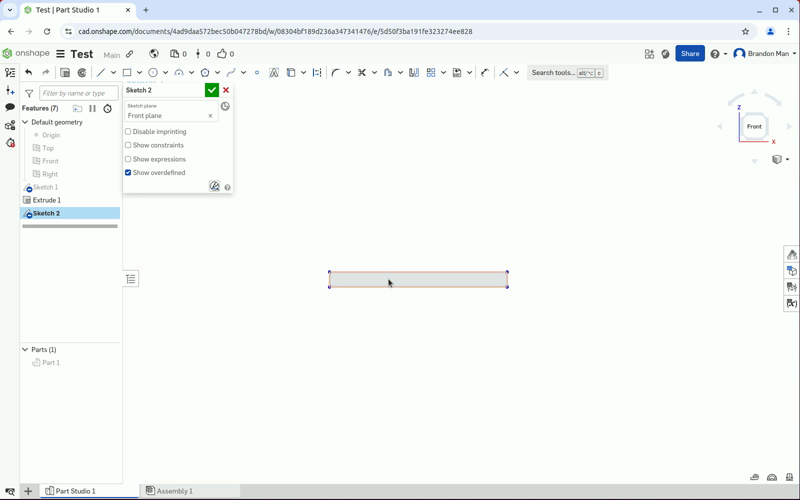
scroll(6)
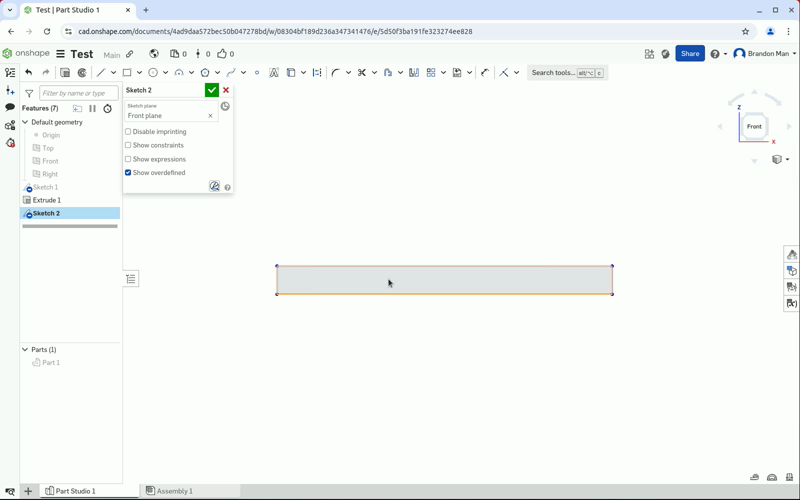
scroll(6)
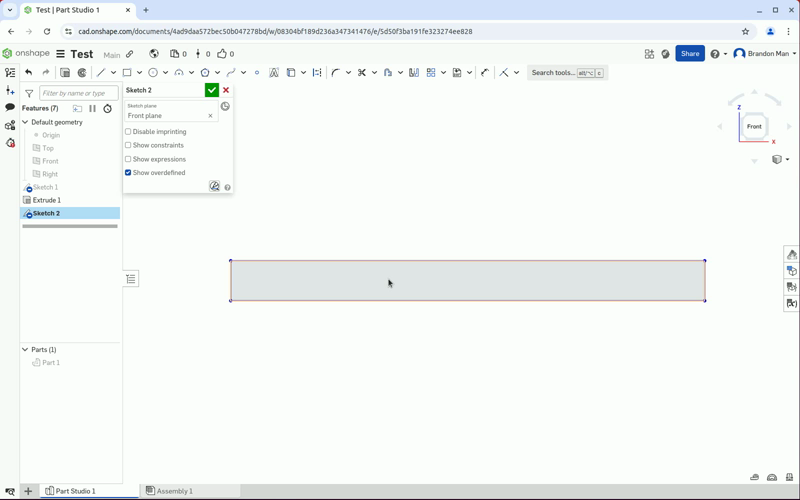
scroll(6)
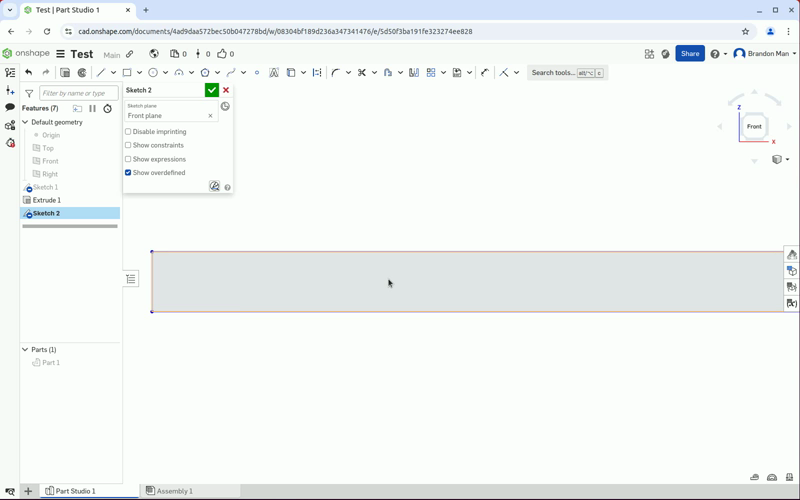
scroll(6)
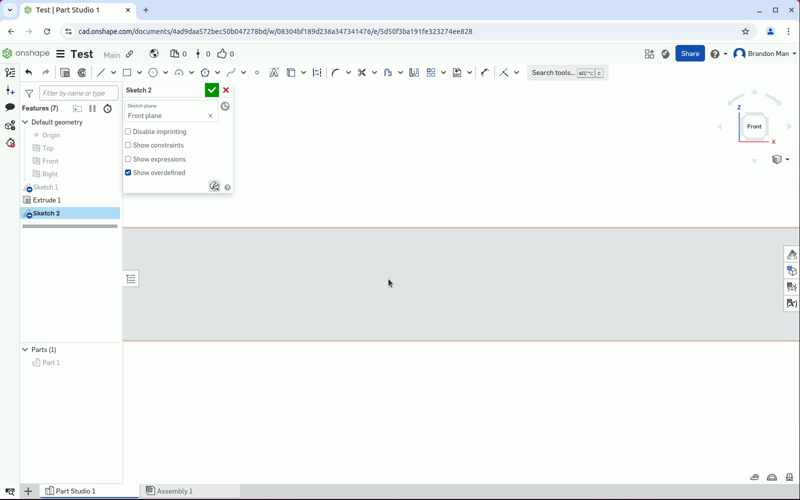
click(388, 278)
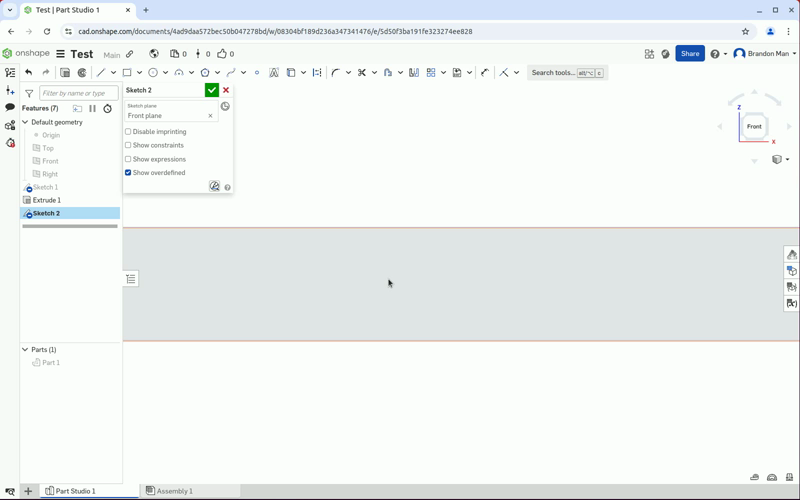
scroll(-6)
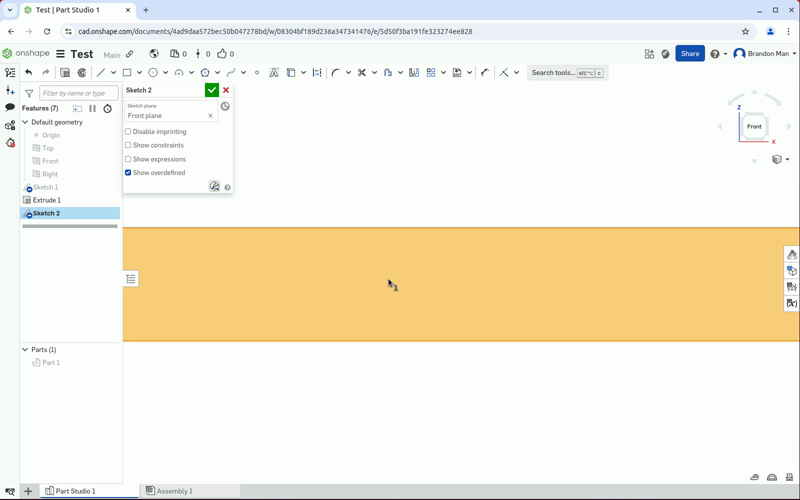
scroll(-6)
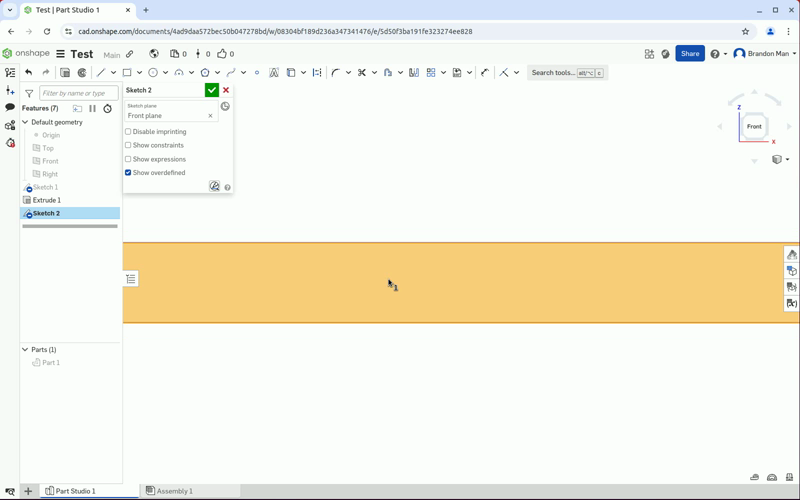
scroll(-6)
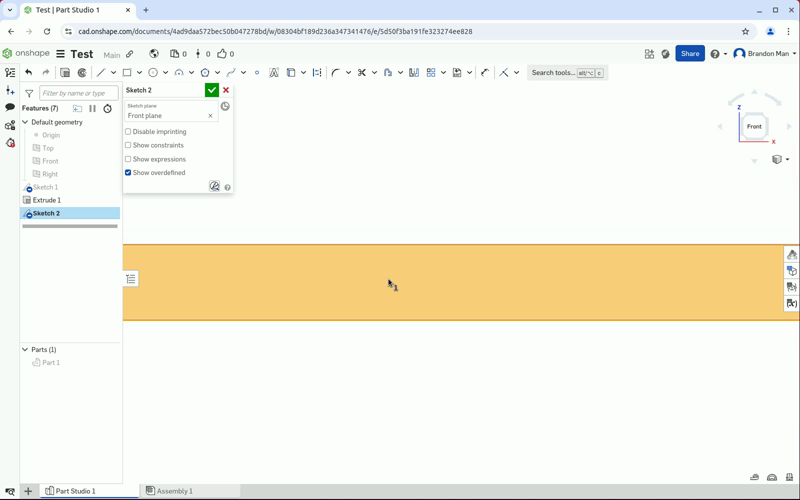
scroll(-6)
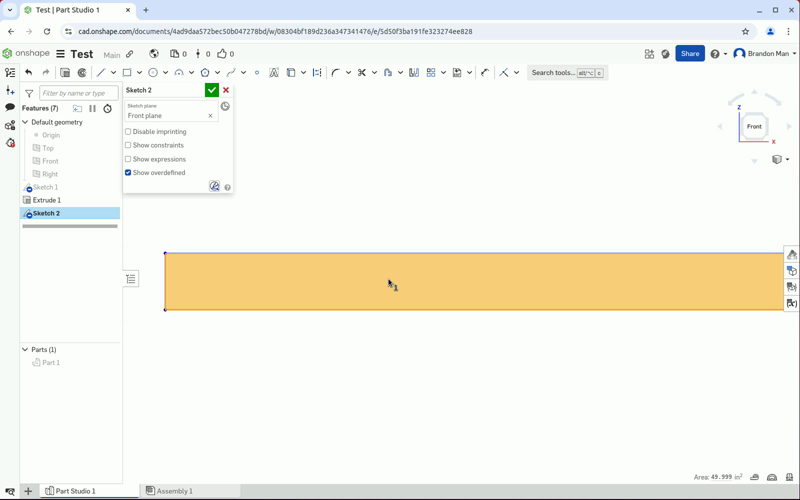
scroll(-6)
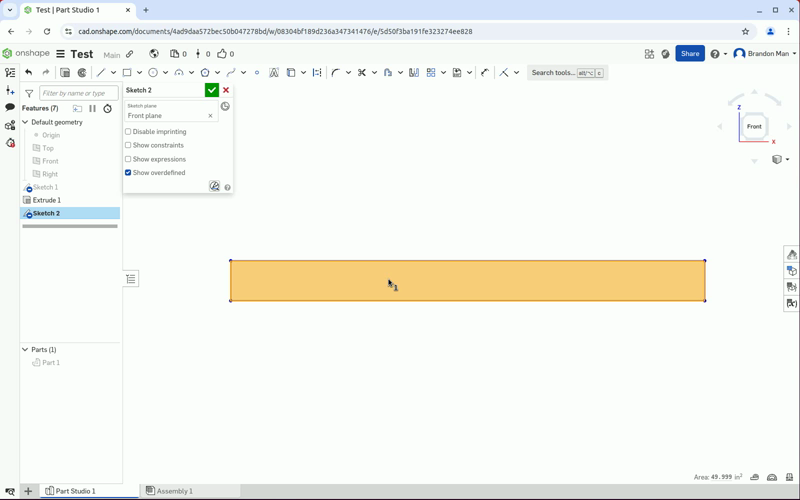
scroll(-6)
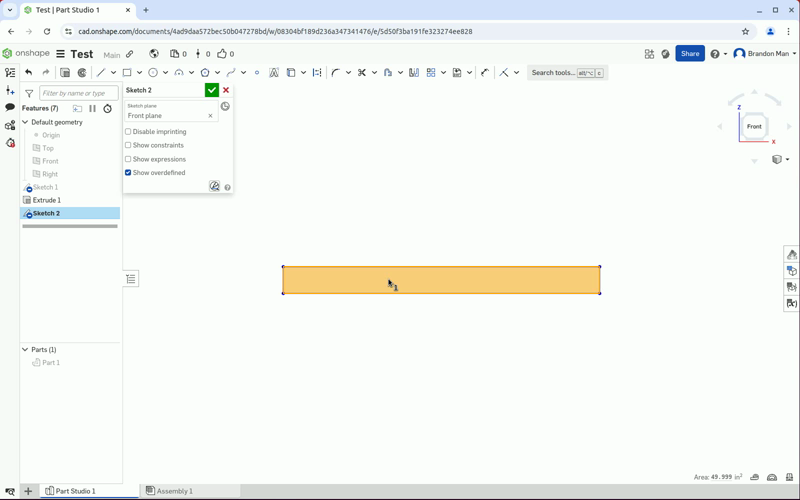
scroll(-6)
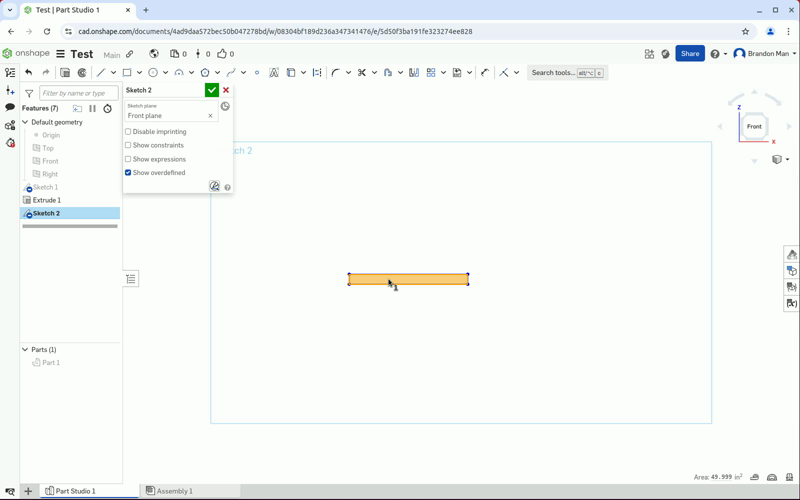
mouse_move(73, 352)
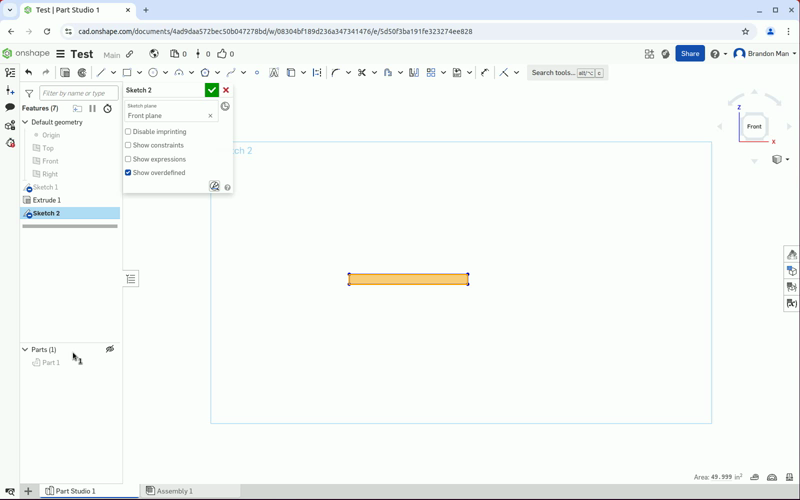
key(shift+y)
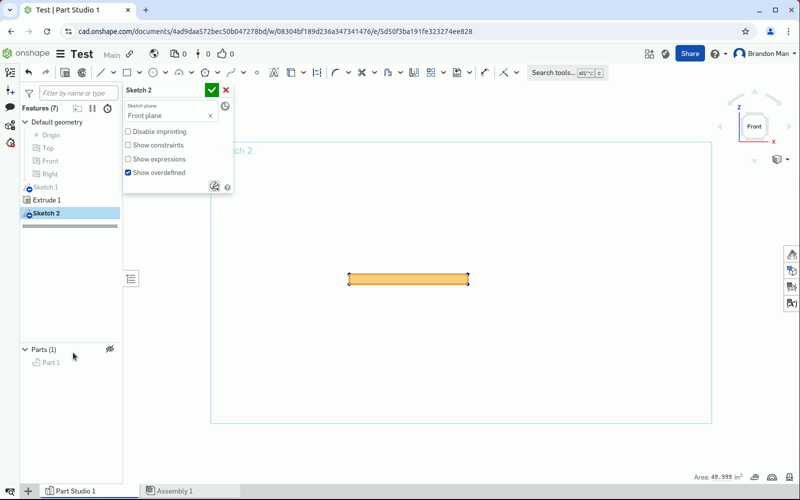
key(shift+e)
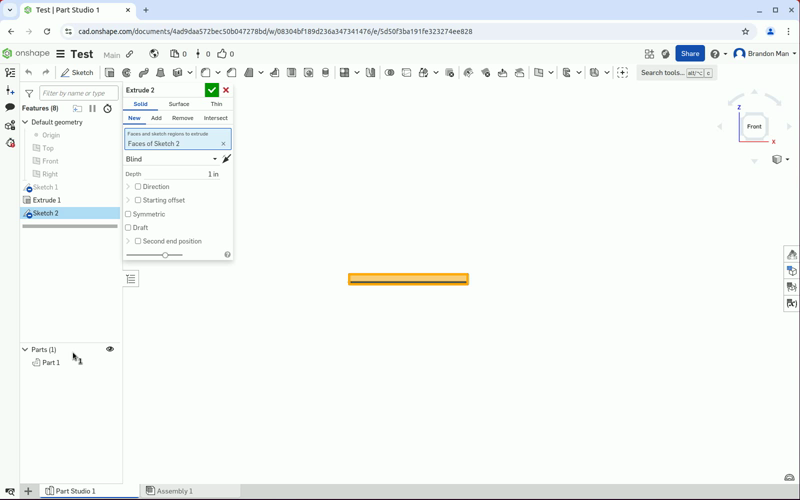
mouse_move(143, 106)
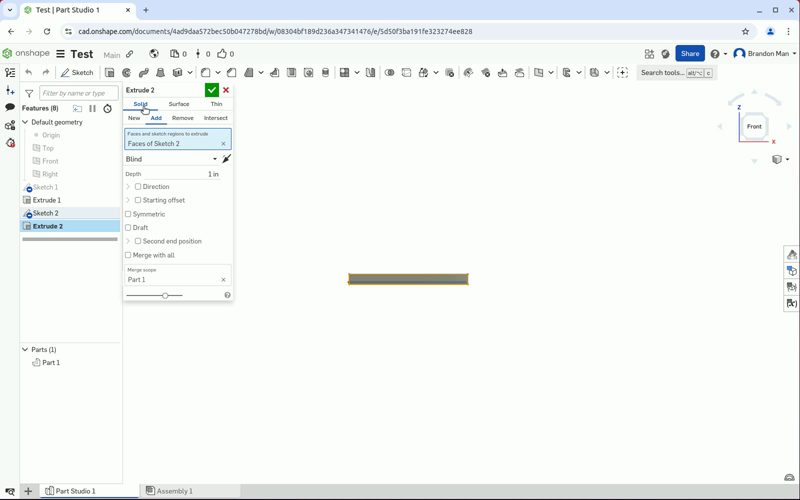
click(143, 106)
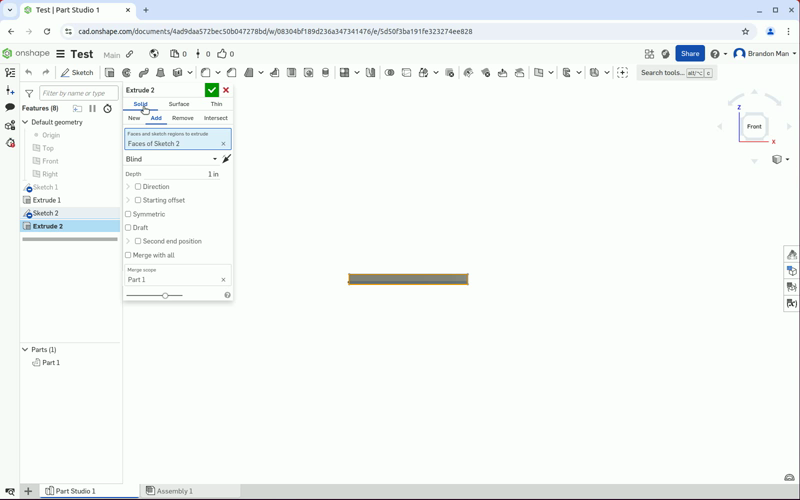
mouse_move(137, 120)
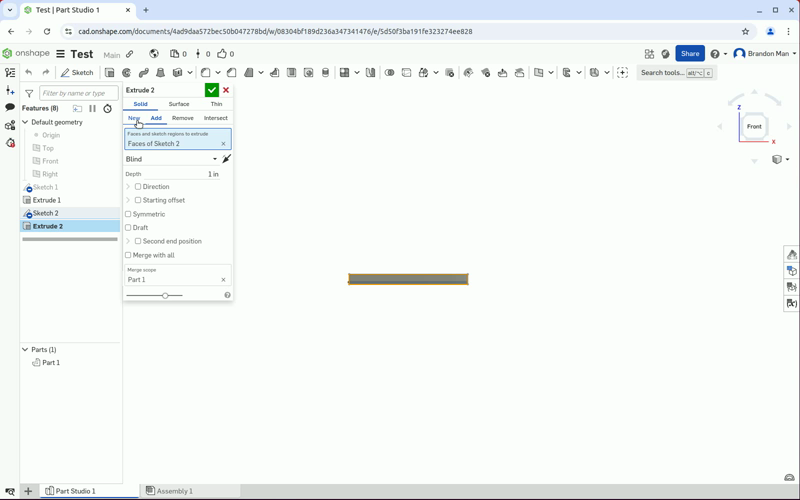
click(137, 120)
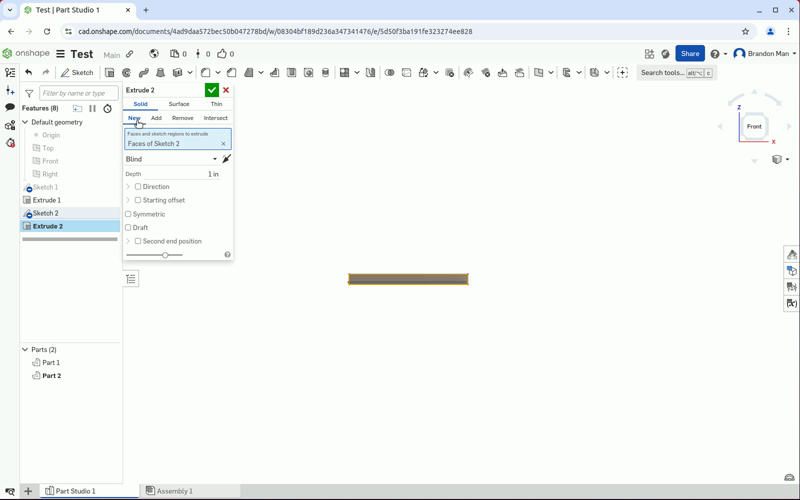
key(tab, 4)
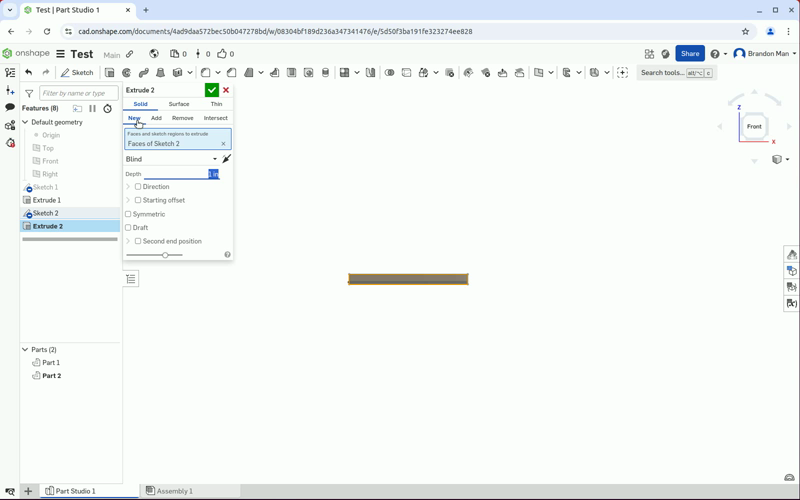
text(0.241)
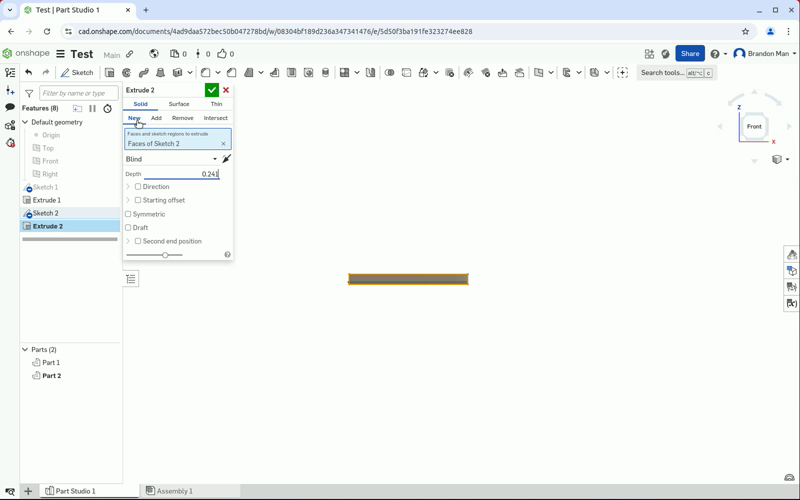
key(enter)
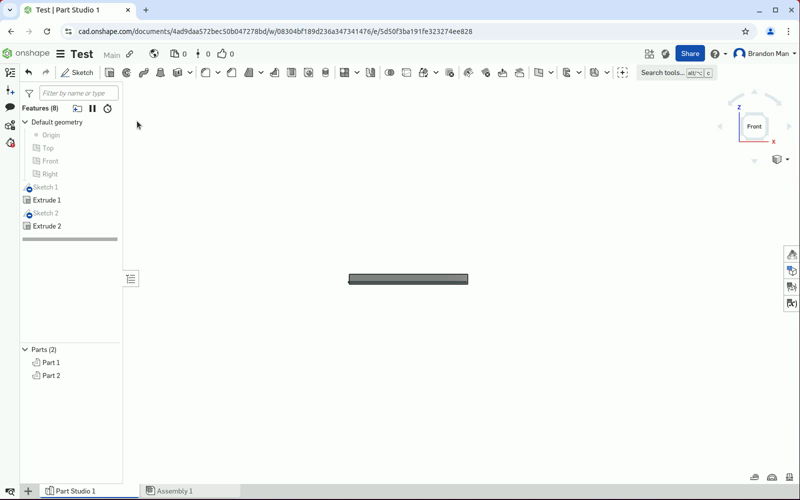
key(shift+h)
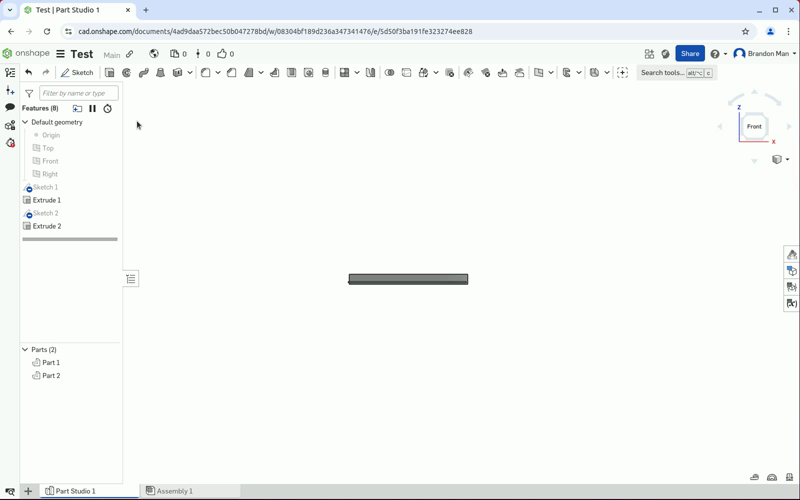
key(shift+h)
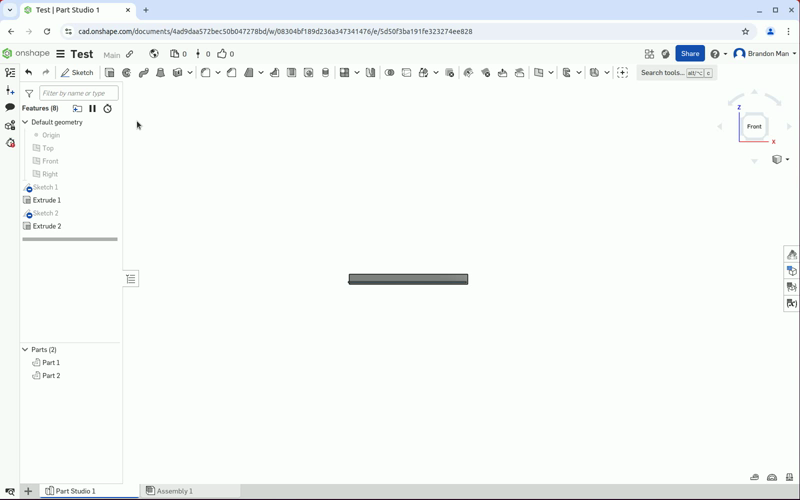
mouse_move(73, 189)
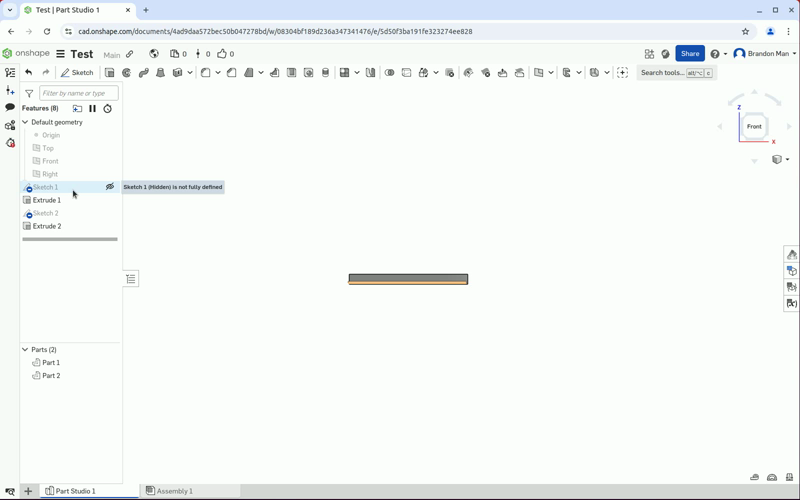
click(73, 189)
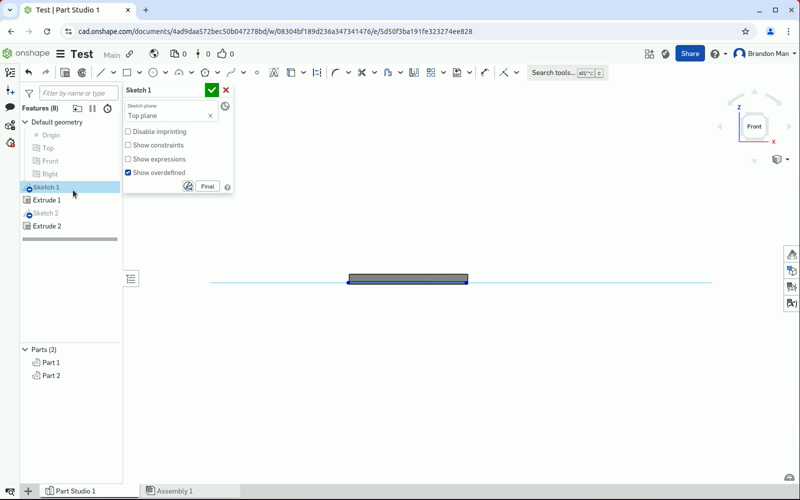
mouse_move(229, 92)
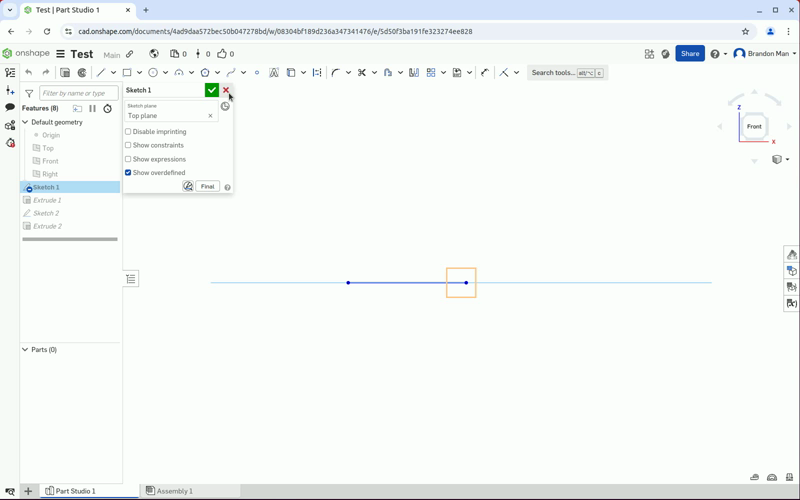
click(229, 92)
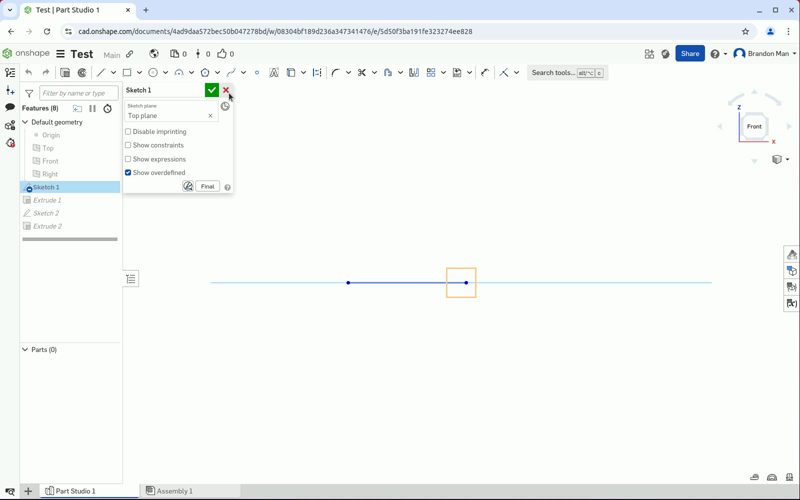
mouse_move(73, 352)
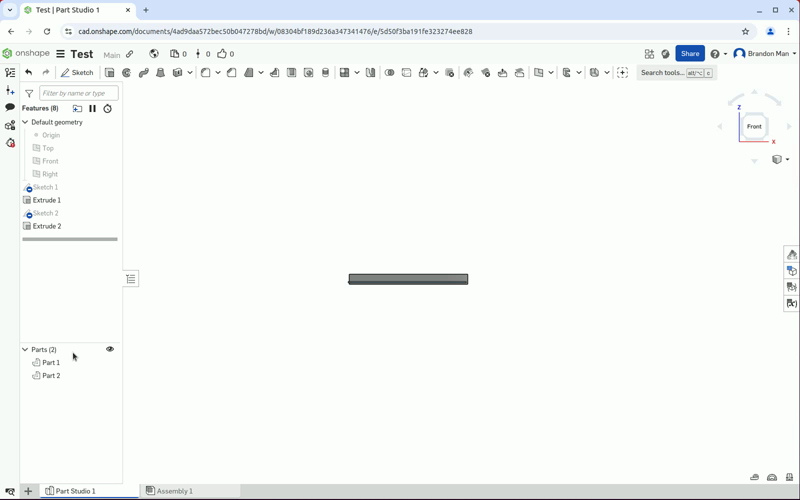
key(y)
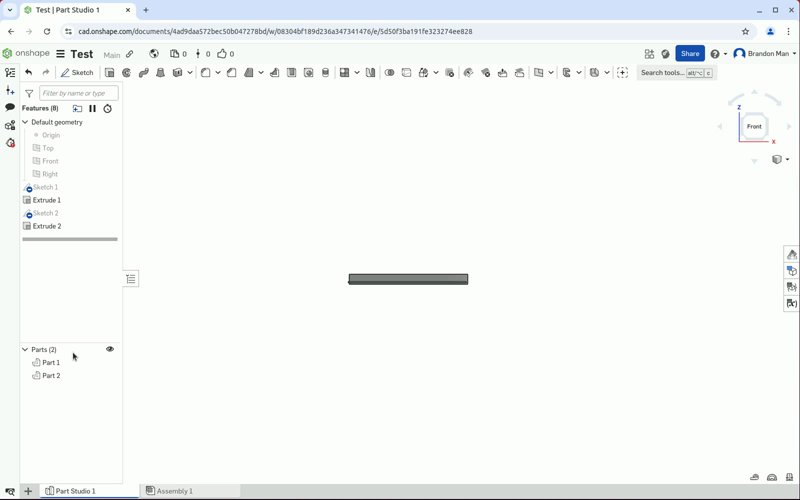
key(shift+p)
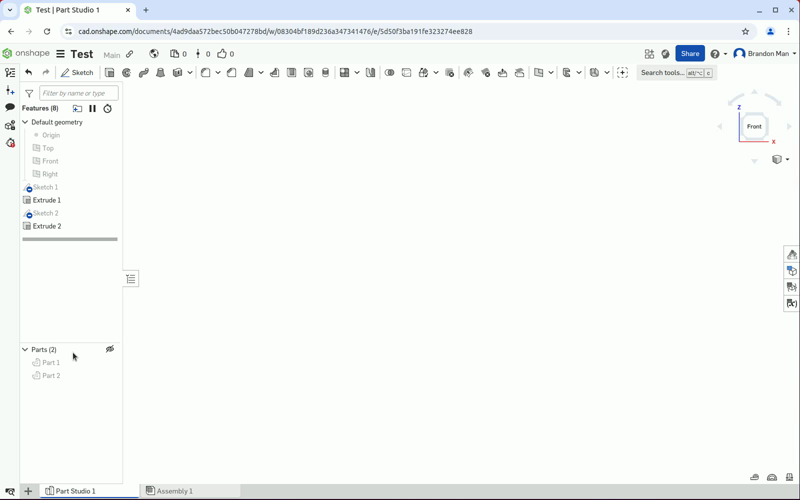
key(space)
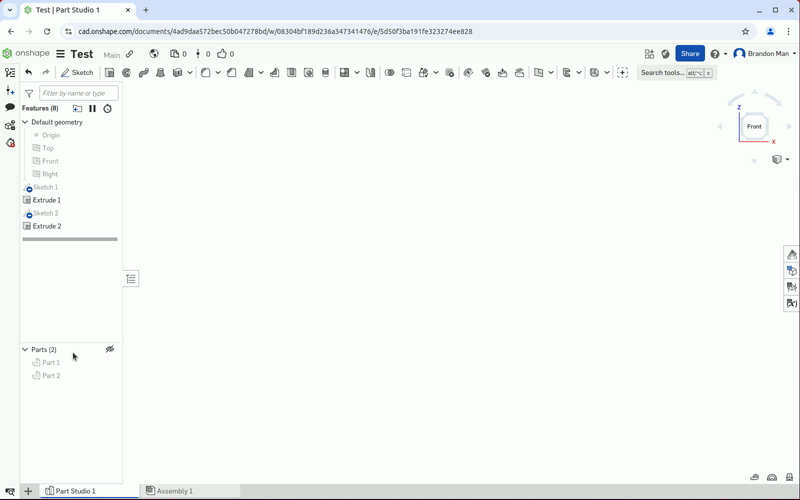
key_down(shift)
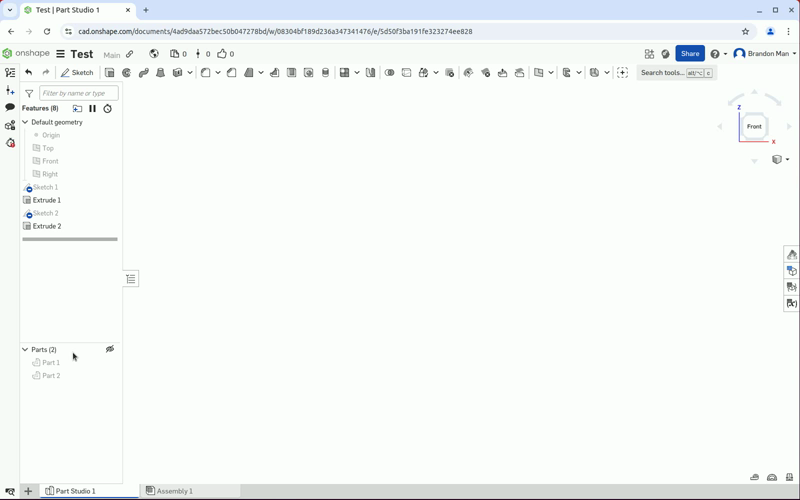
key(left)
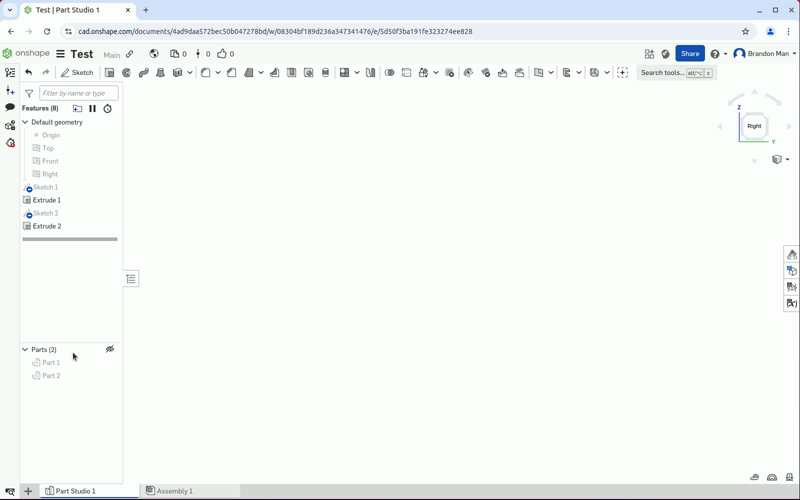
key_up(shift)
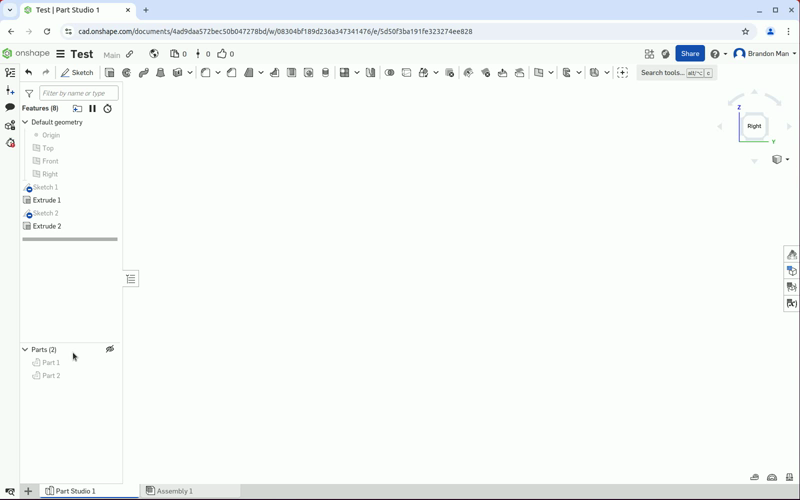
mouse_move(73, 352)
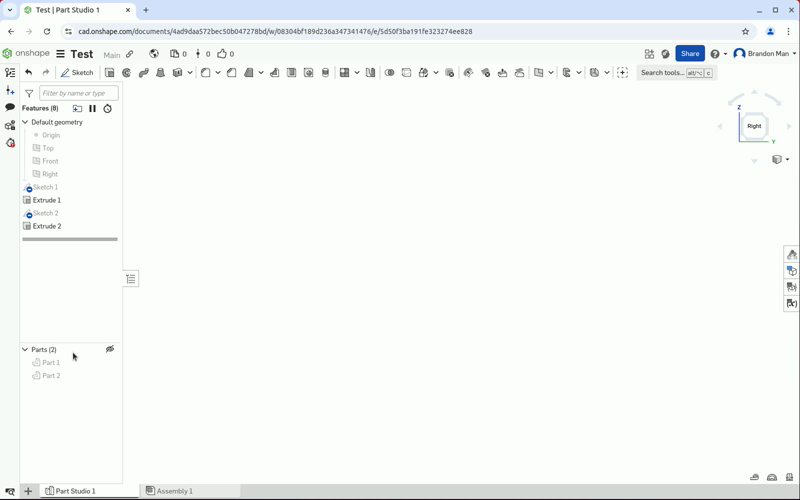
key(shift+y)
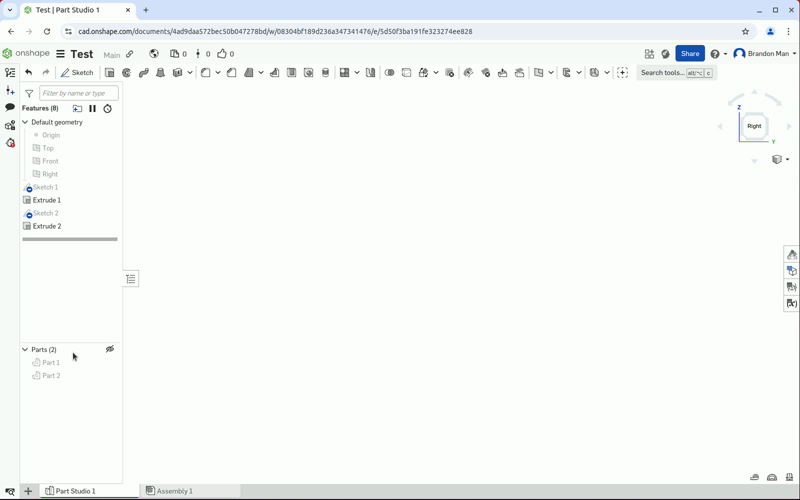
key(shift+s)
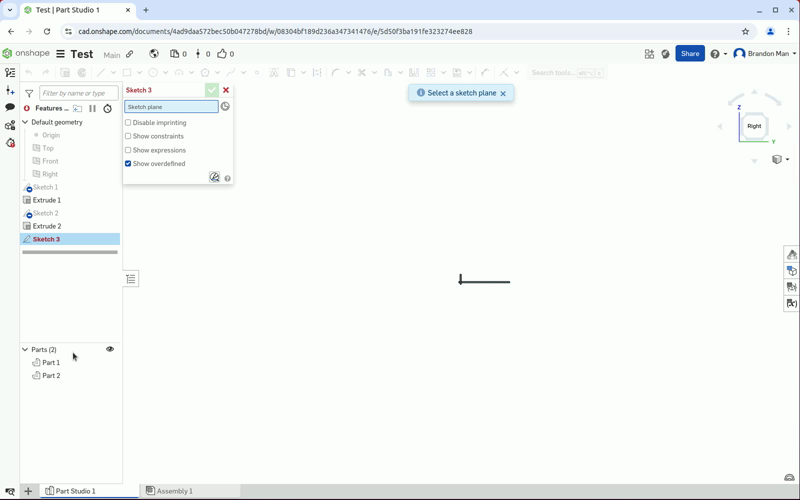
mouse_move(73, 176)
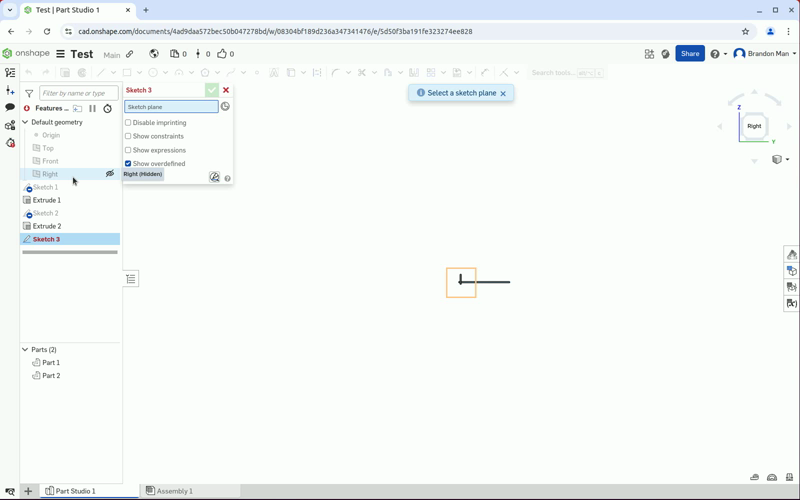
click(73, 176)
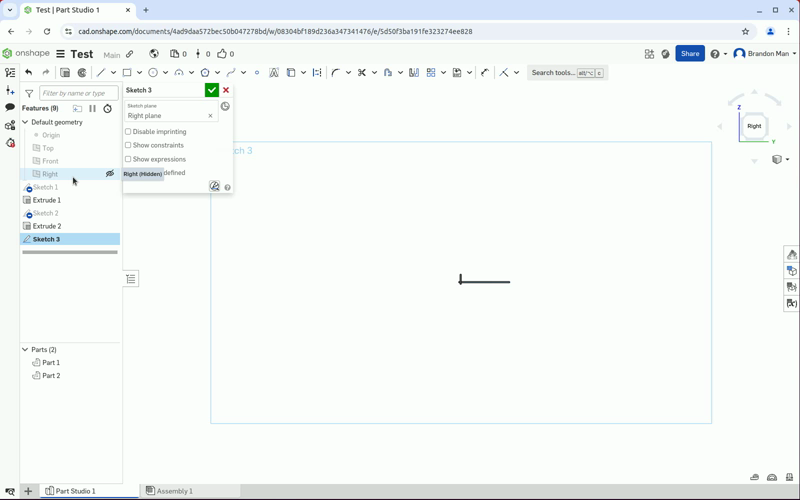
mouse_move(73, 352)
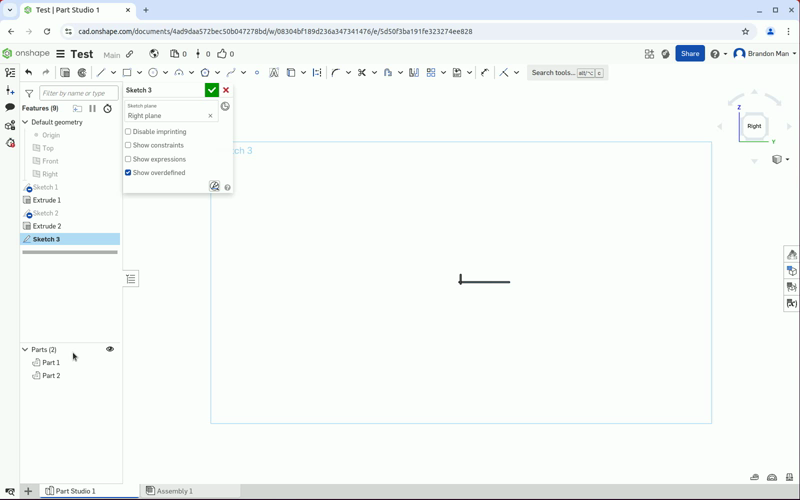
key(y)
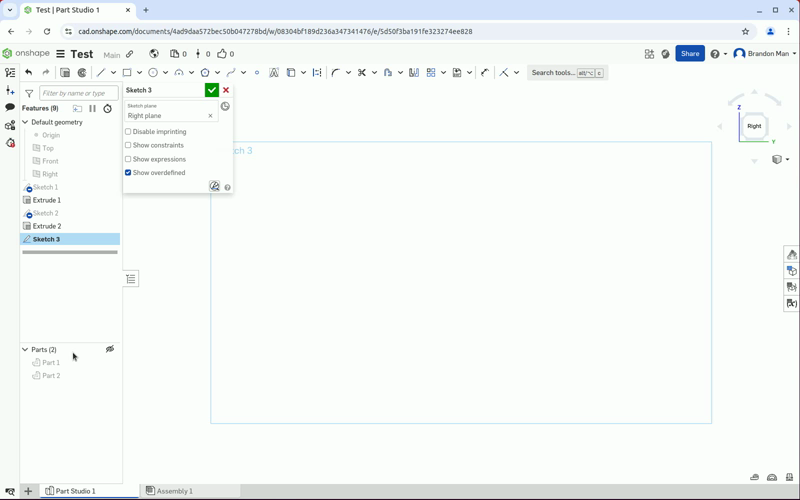
key(l)
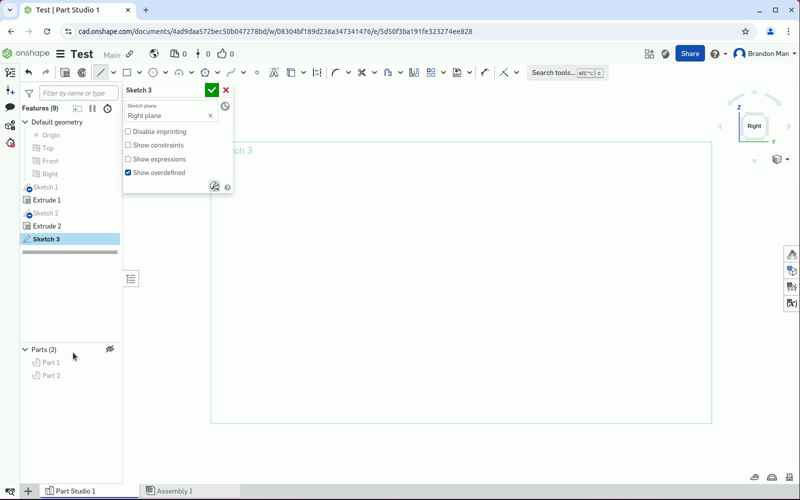
key_down(shift)
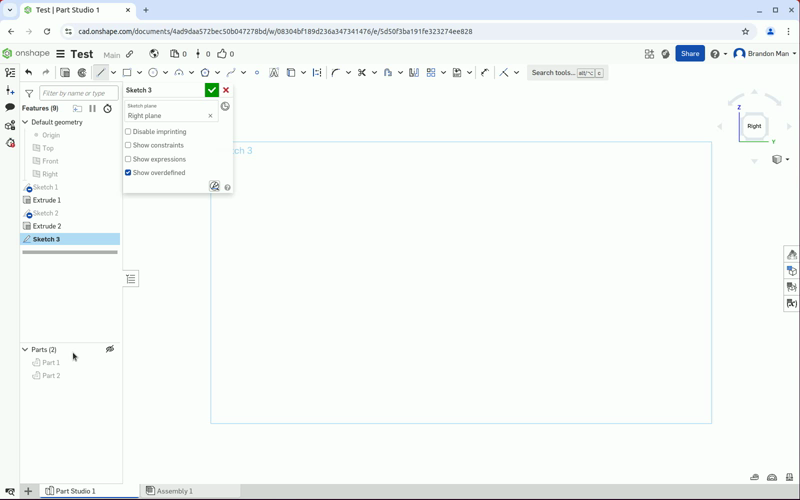
mouse_move(416, 285)
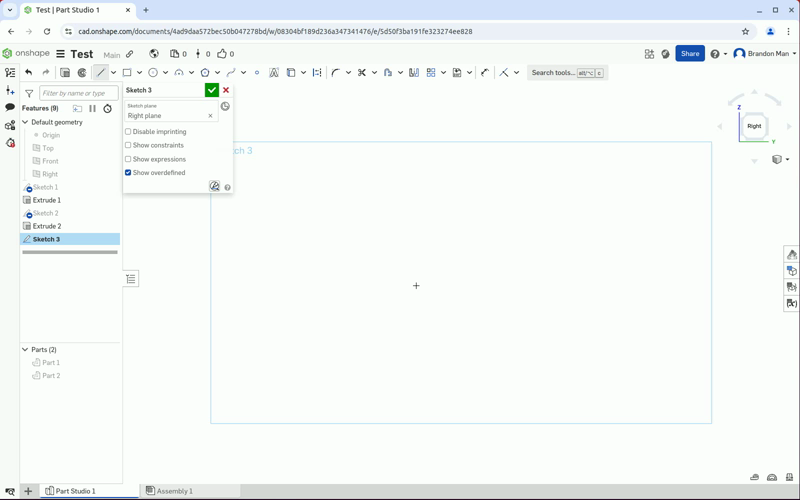
click(416, 285)
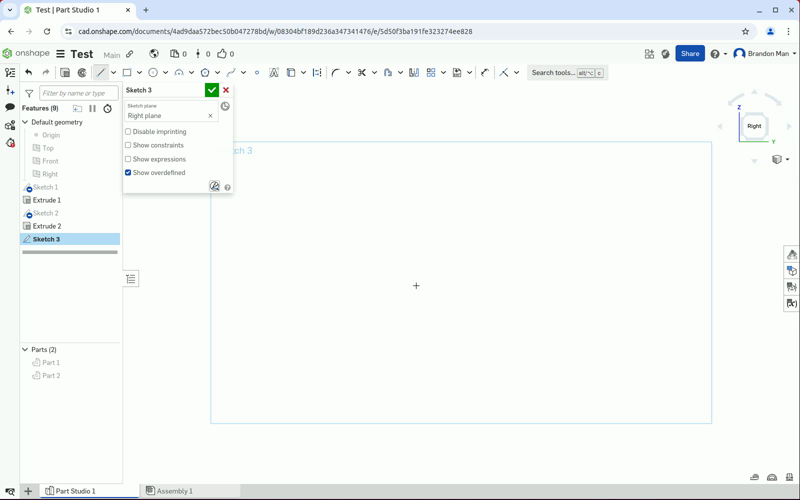
key_up(shift)
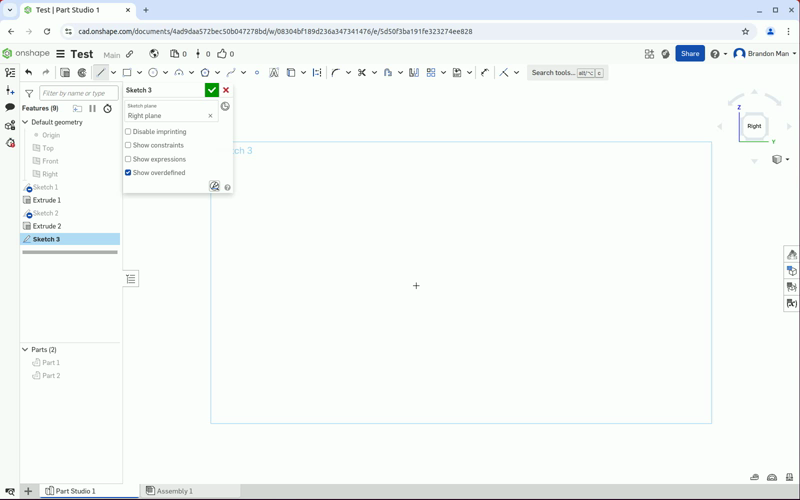
key_down(shift)
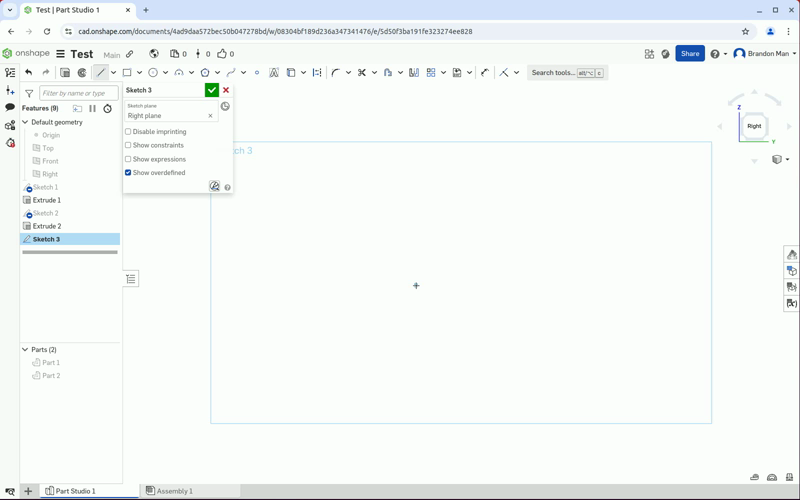
mouse_move(446, 285)
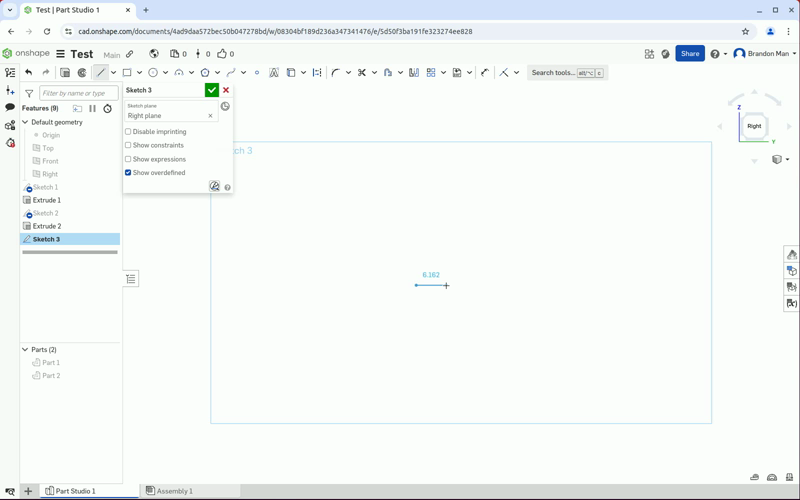
mouse_move(467, 285)
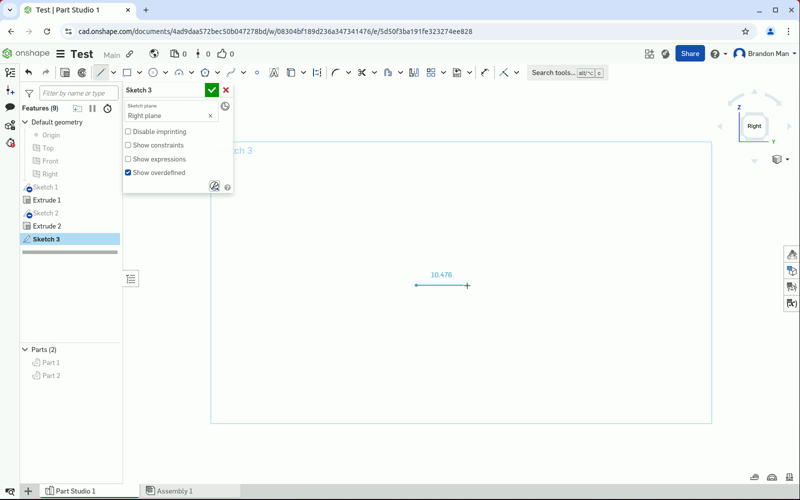
click(467, 285)
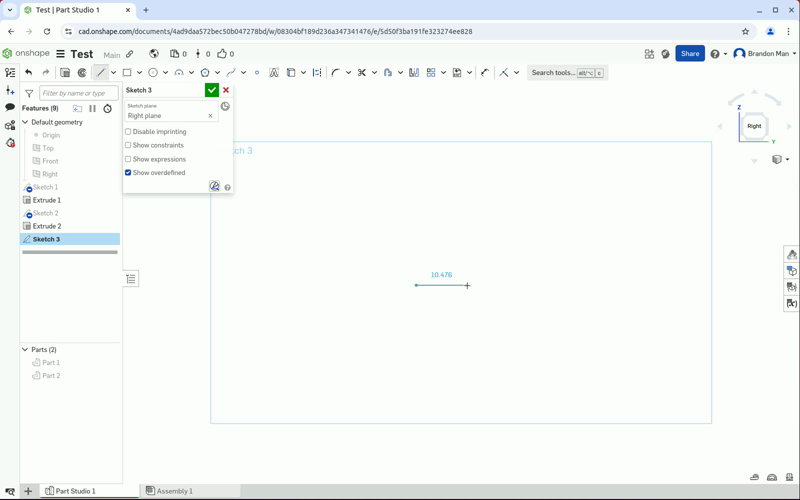
key_up(shift)
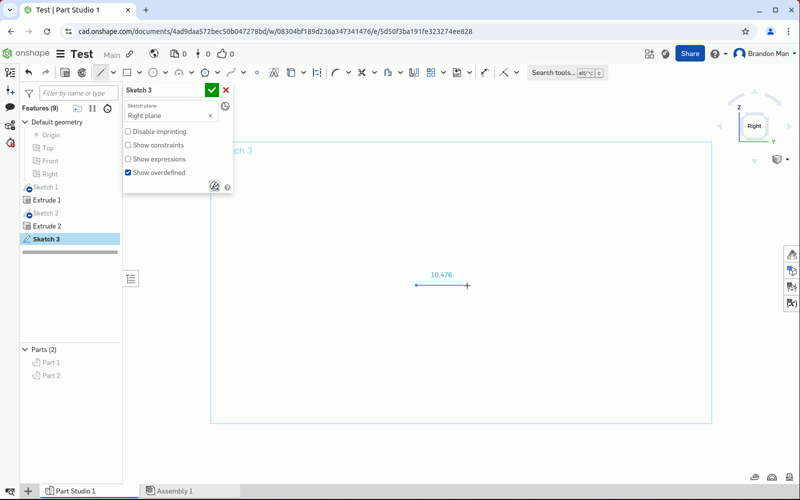
key_down(shift)
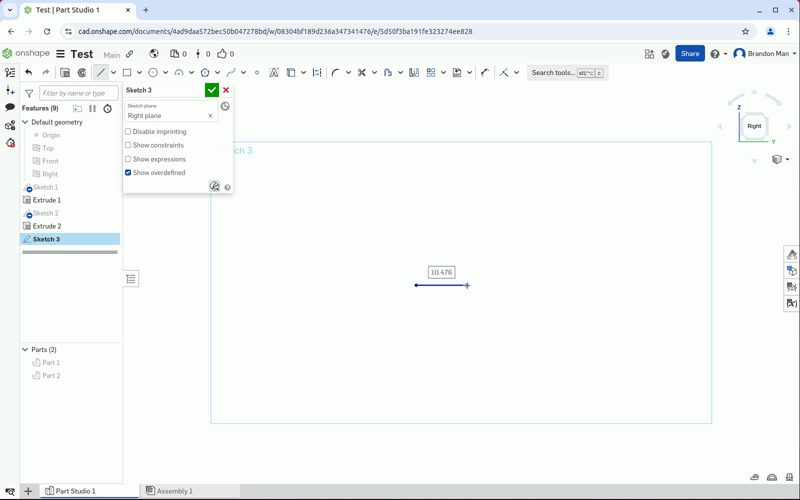
mouse_move(497, 285)
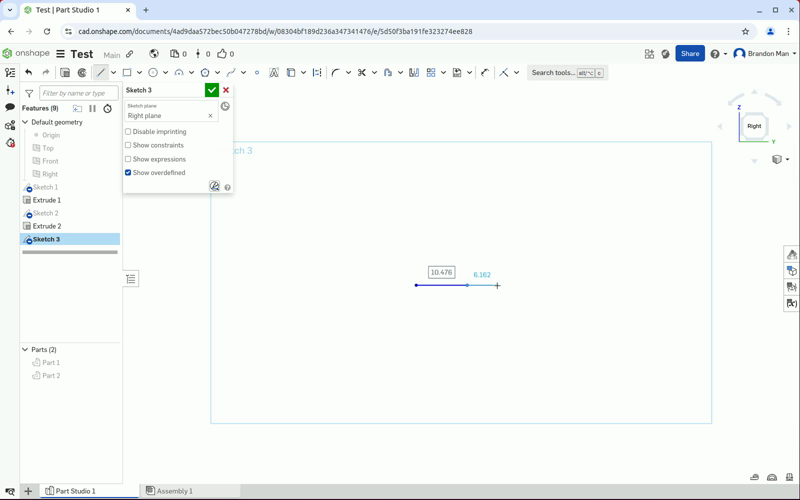
mouse_move(467, 275)
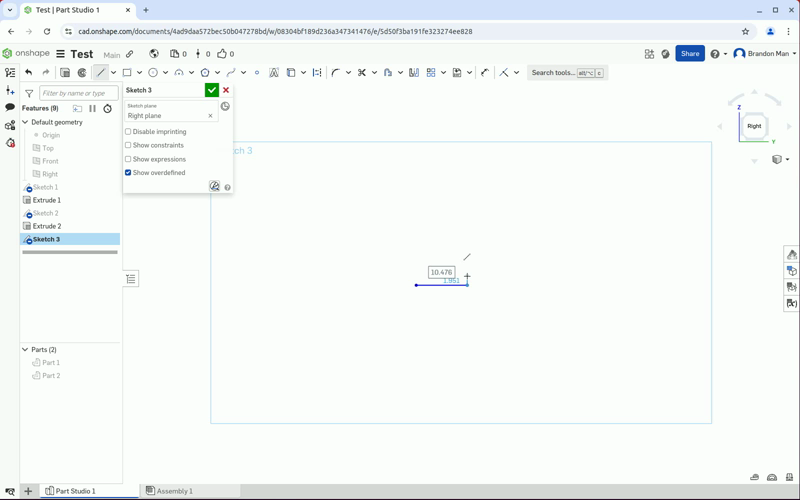
click(467, 275)
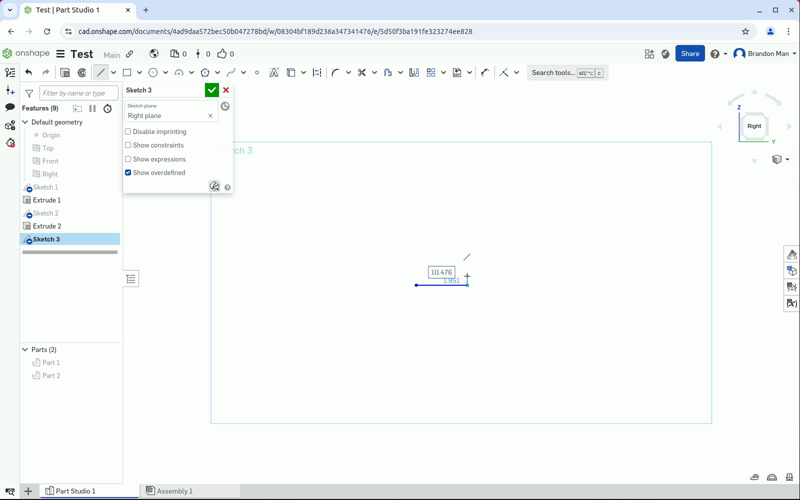
key_up(shift)
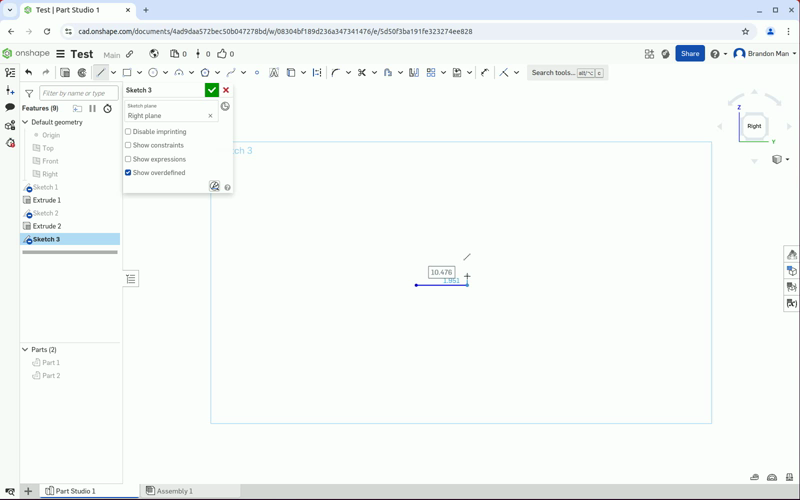
key_down(shift)
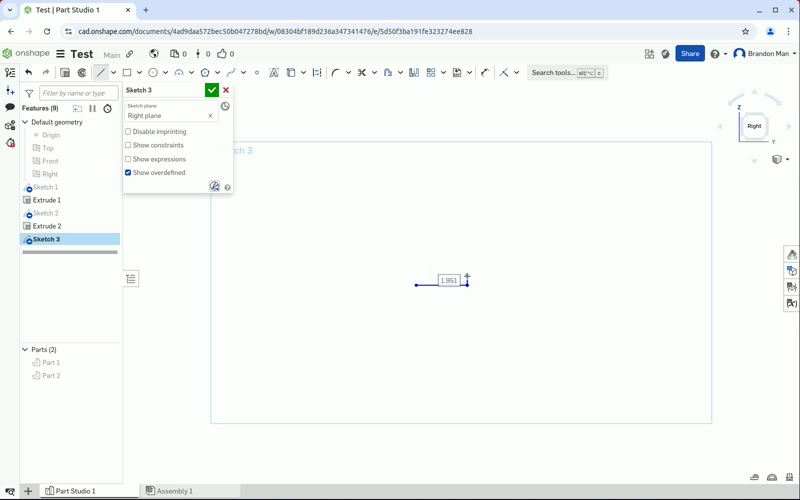
mouse_move(497, 275)
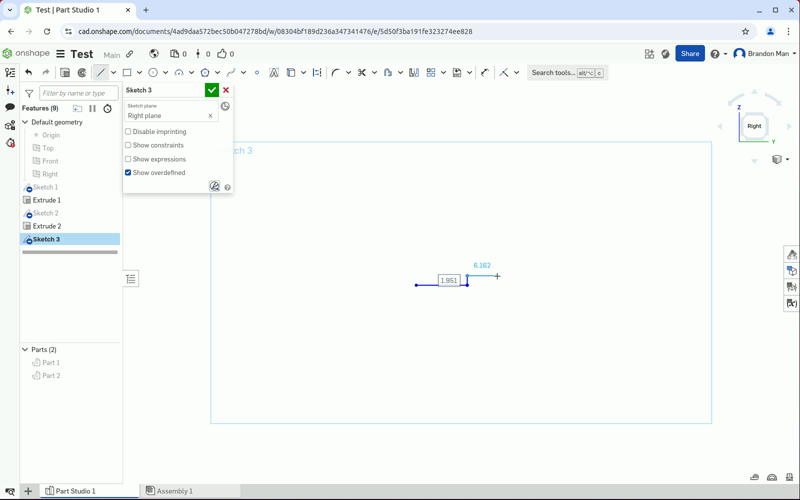
mouse_move(416, 275)
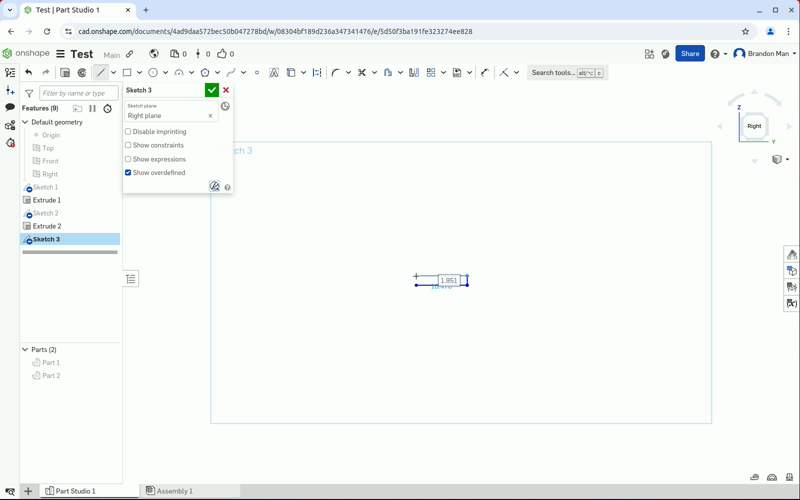
click(416, 275)
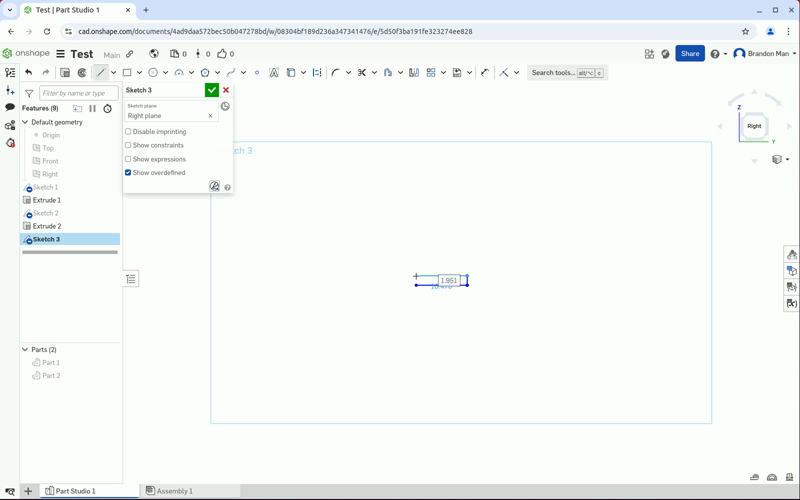
key_up(shift)
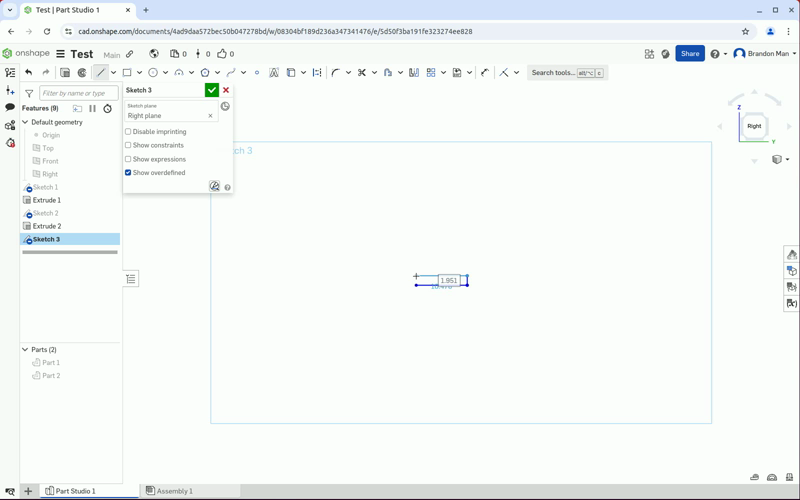
mouse_move(446, 275)
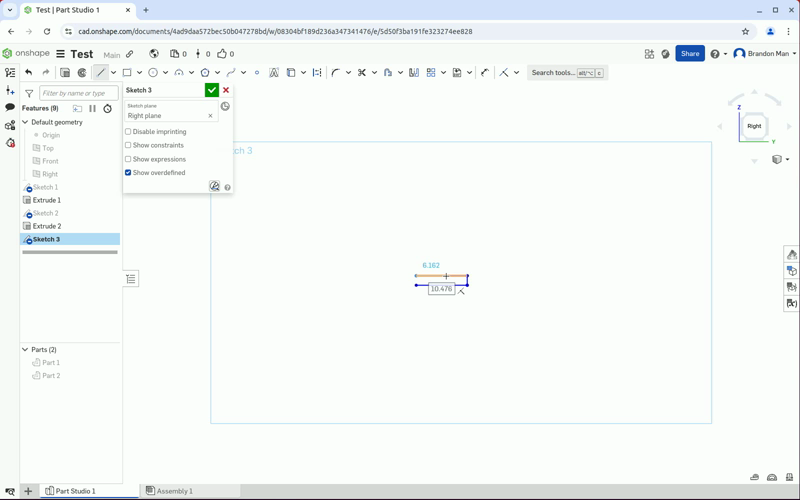
key_down(shift)
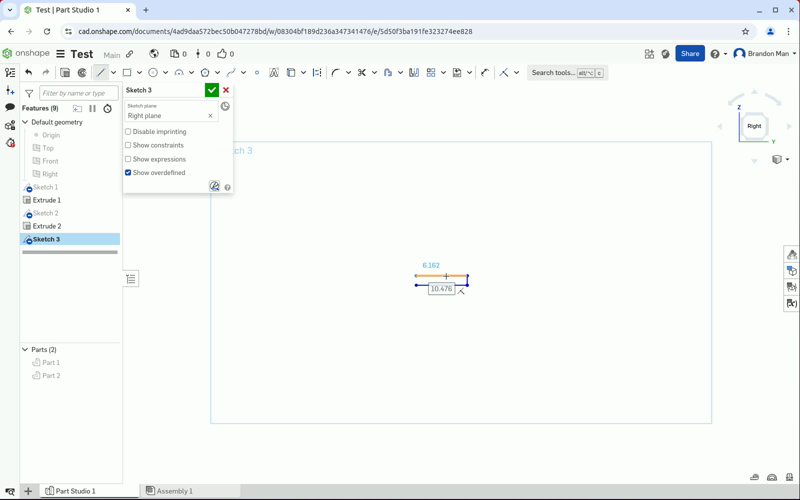
mouse_move(416, 285)
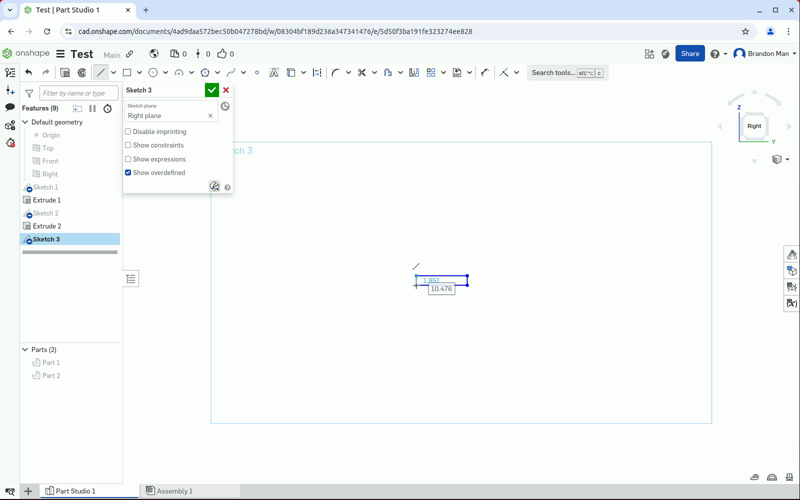
key_up(shift)
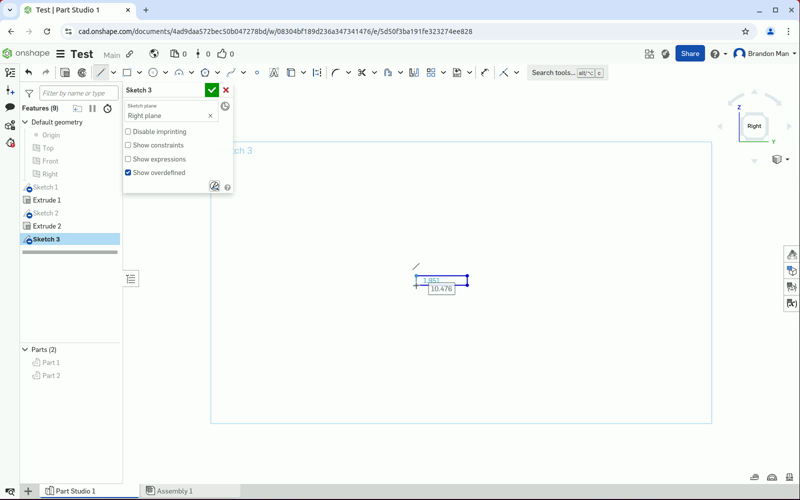
click(416, 285)
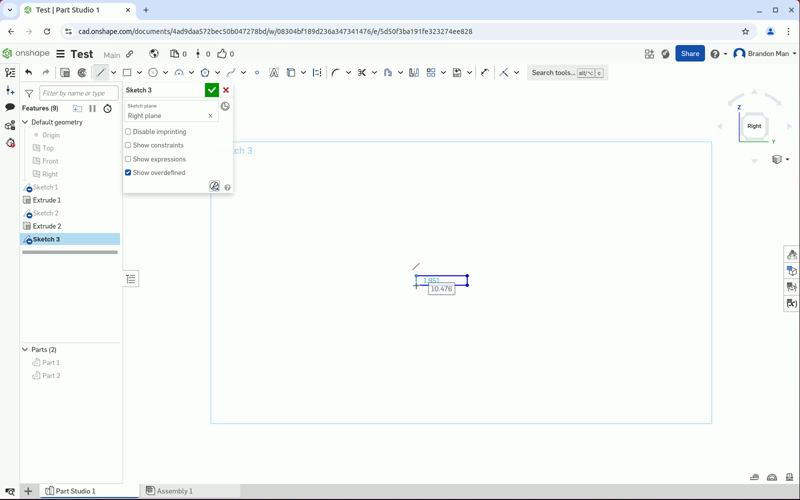
key(esc)
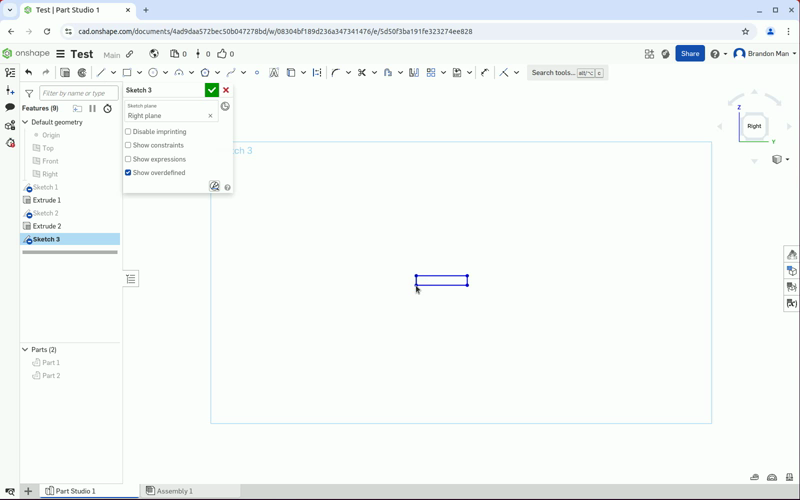
mouse_move(458, 278)
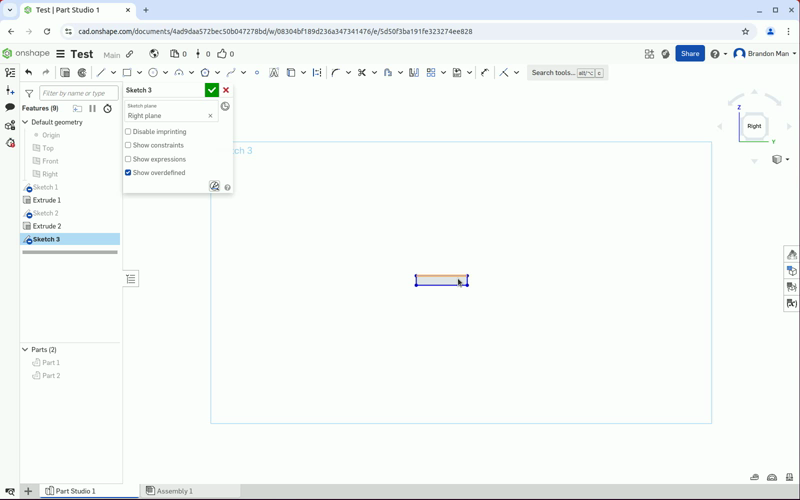
scroll(6)
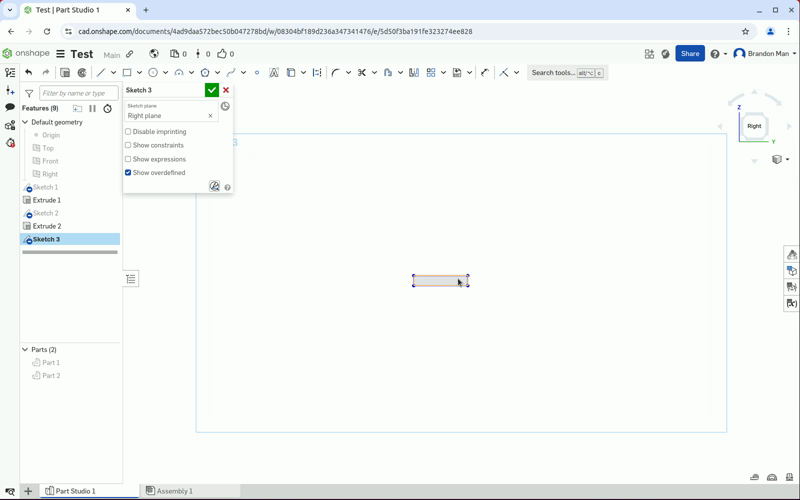
scroll(6)
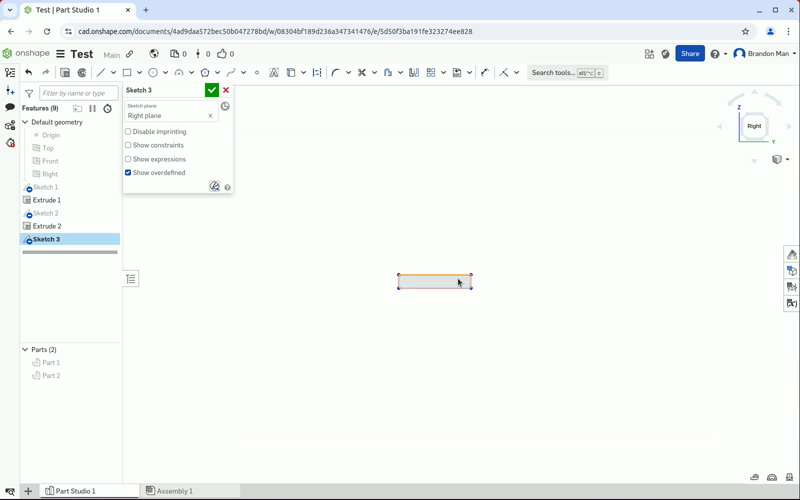
scroll(6)
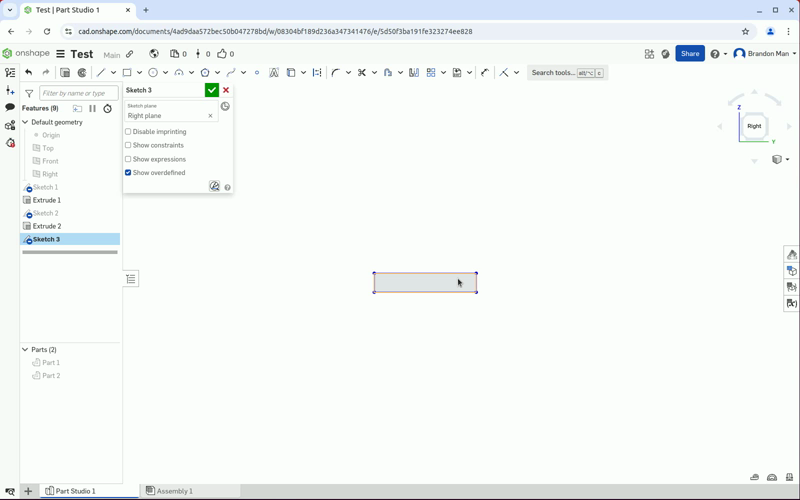
scroll(6)
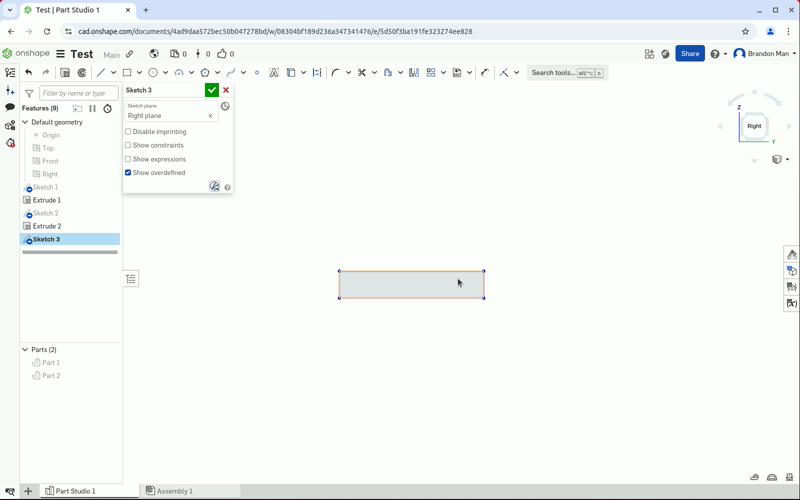
scroll(6)
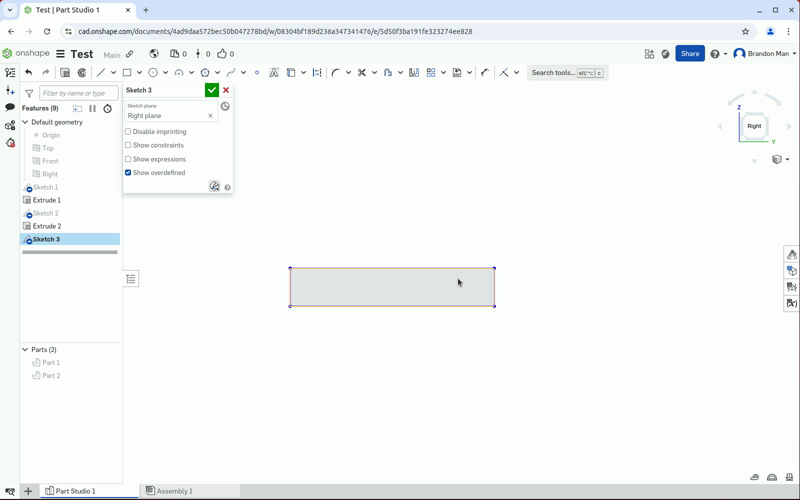
scroll(6)
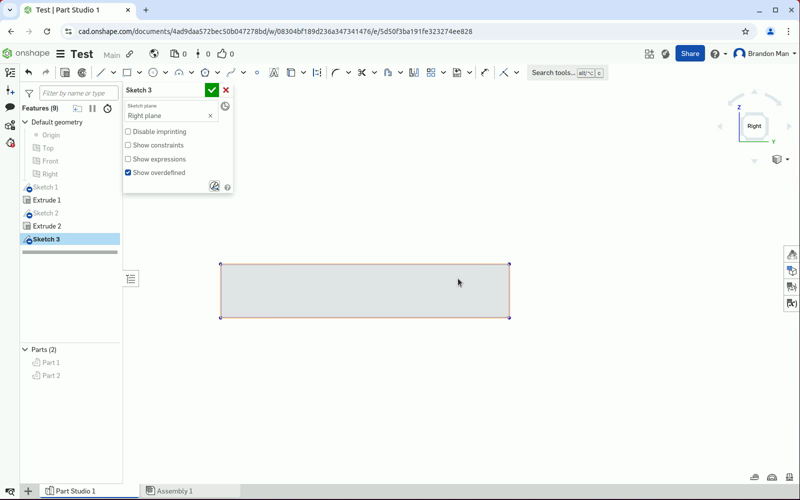
scroll(6)
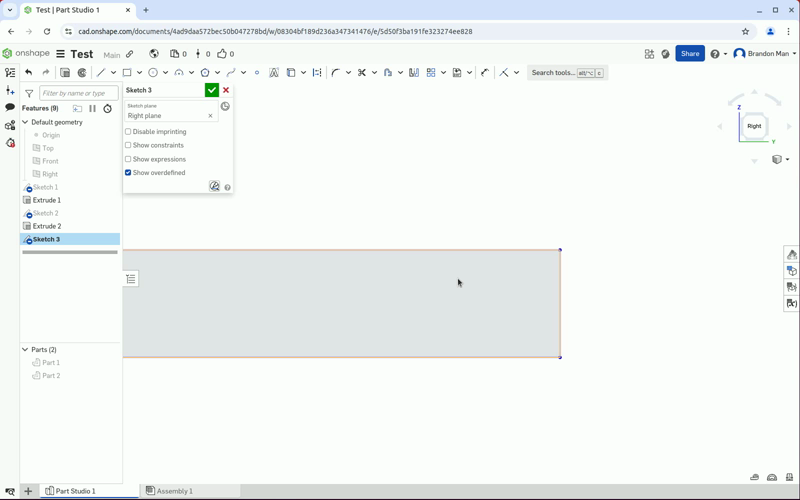
click(458, 278)
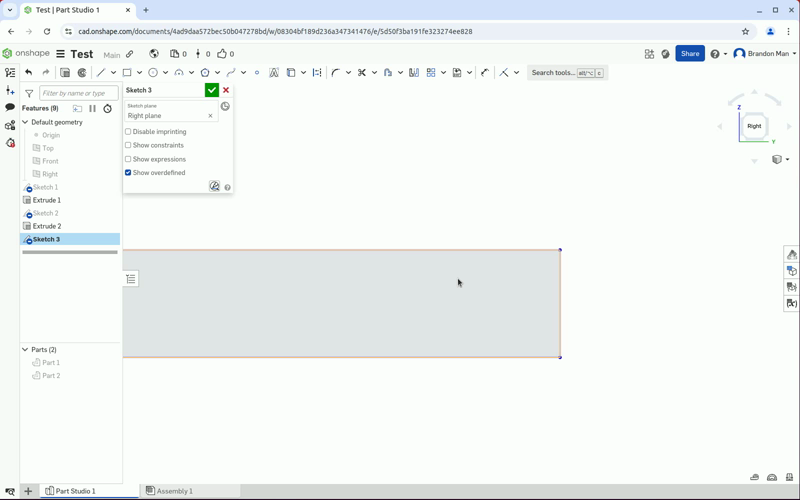
scroll(-6)
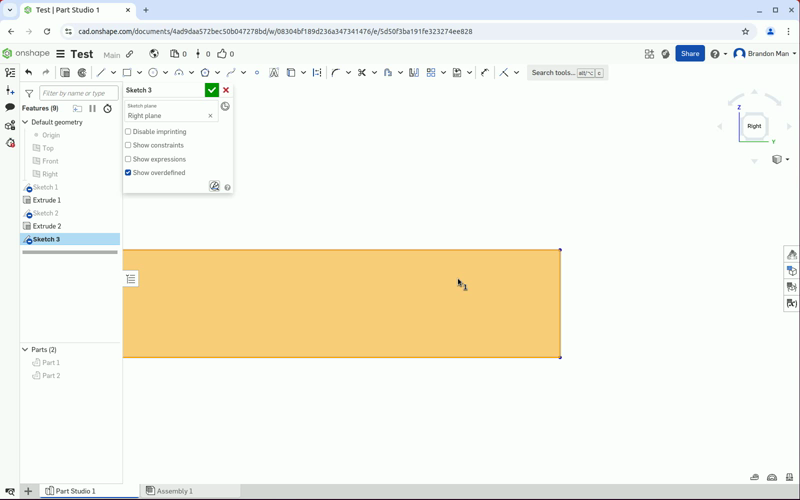
scroll(-6)
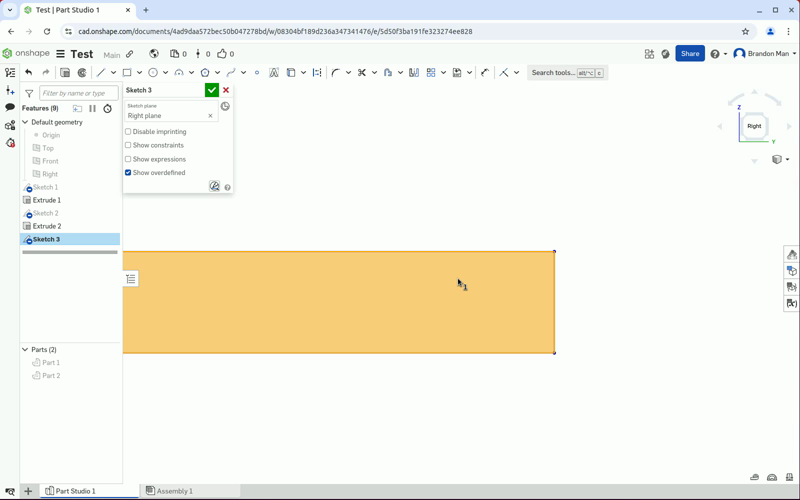
scroll(-6)
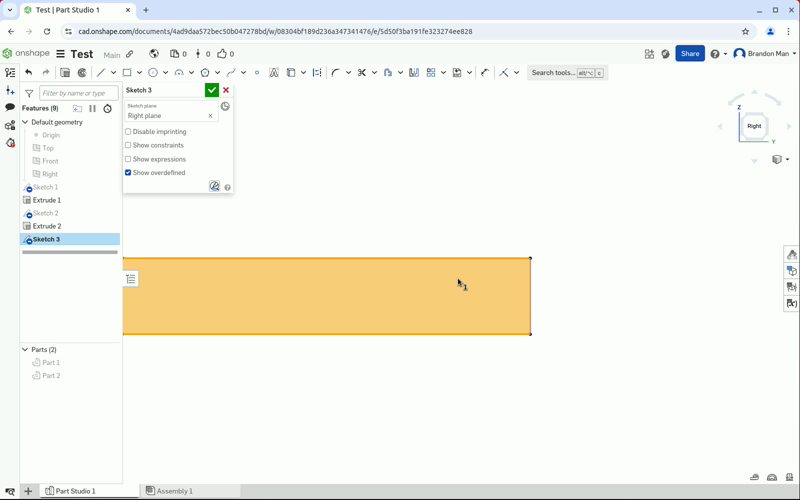
scroll(-6)
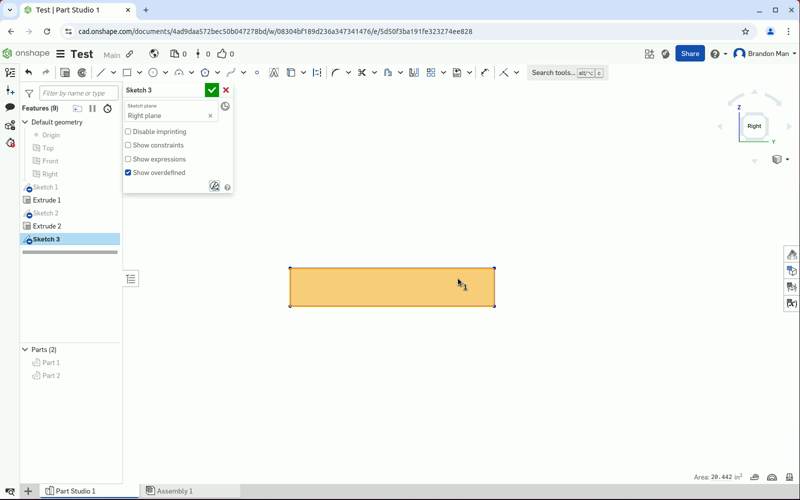
scroll(-6)
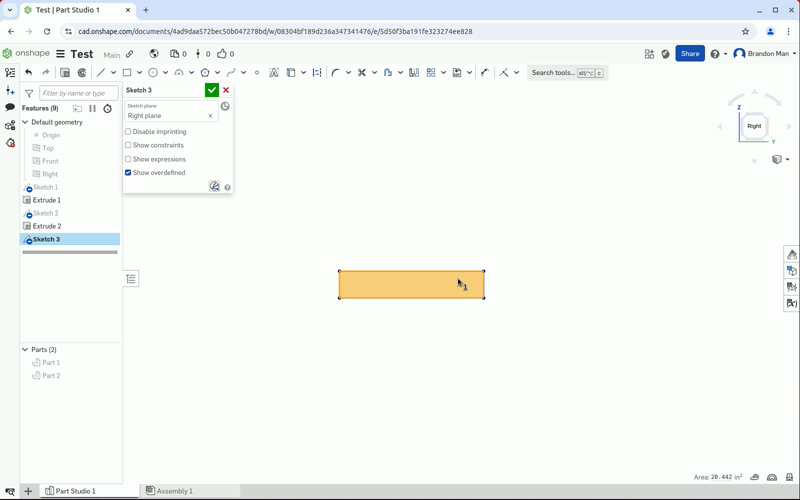
scroll(-6)
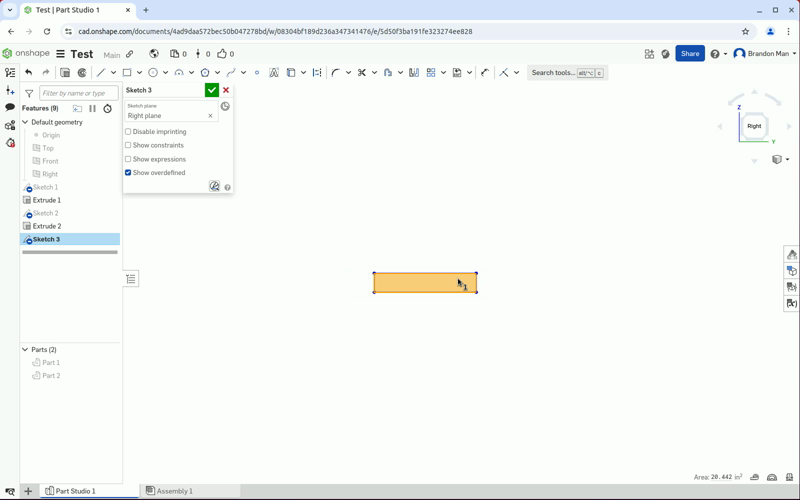
scroll(-6)
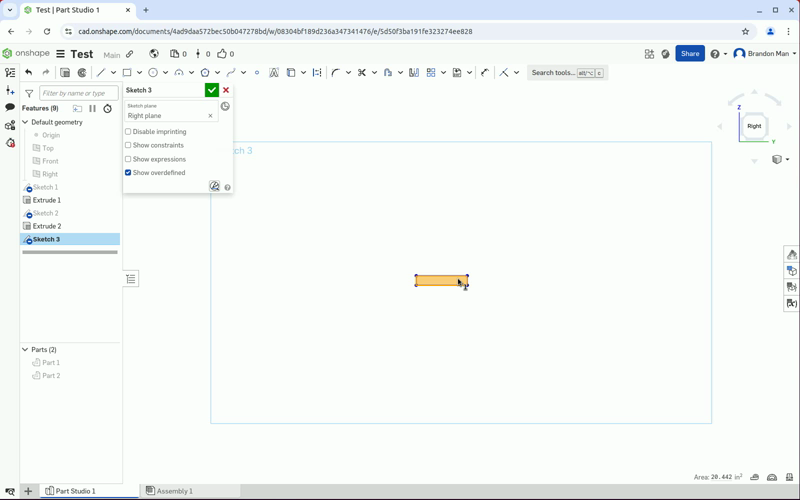
mouse_move(73, 352)
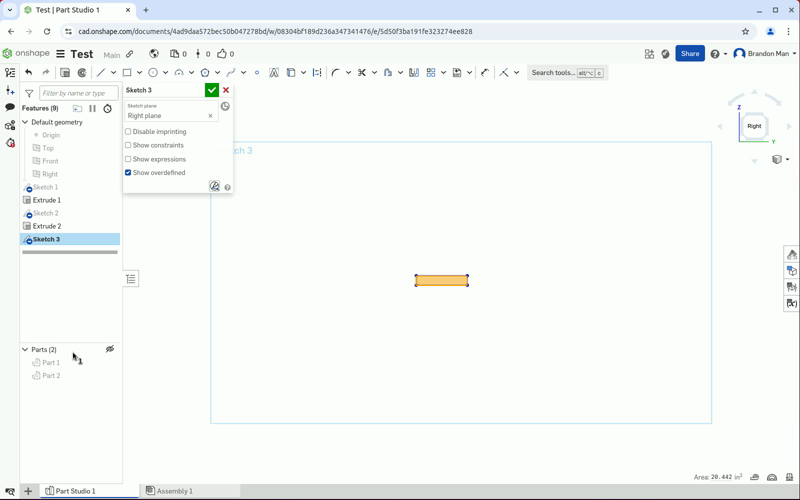
key(shift+y)
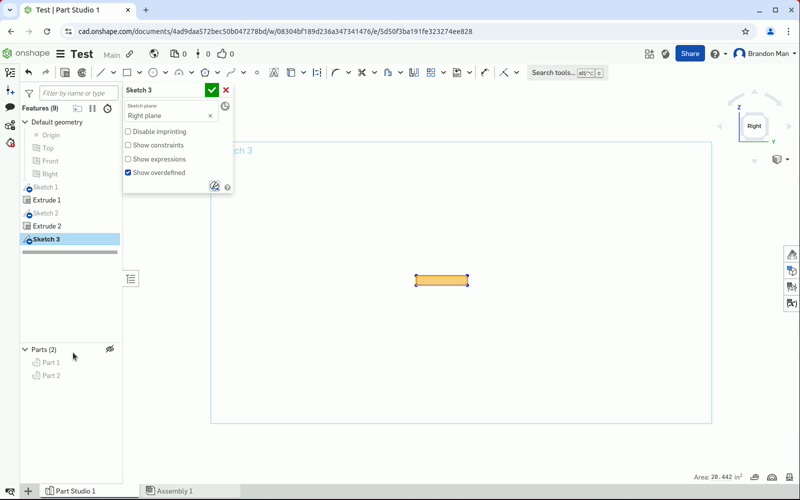
key(shift+e)
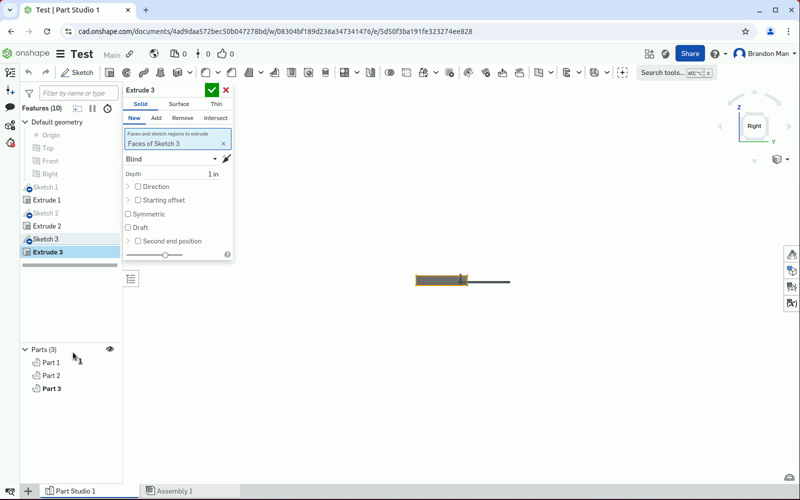
mouse_move(143, 106)
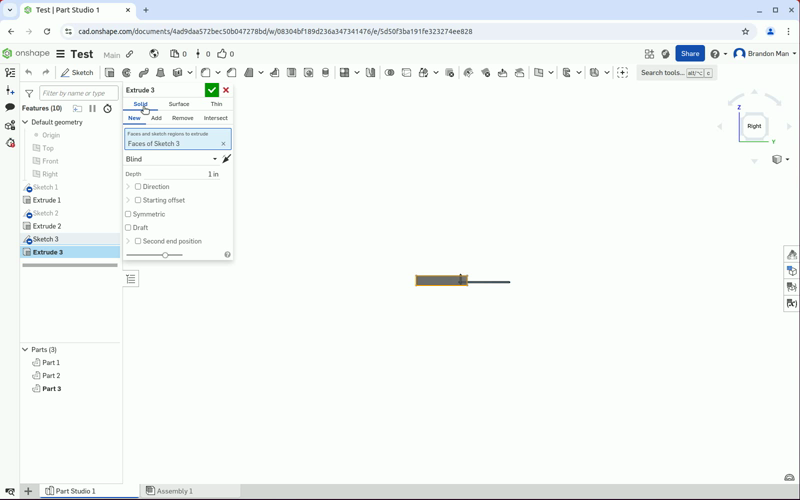
click(143, 106)
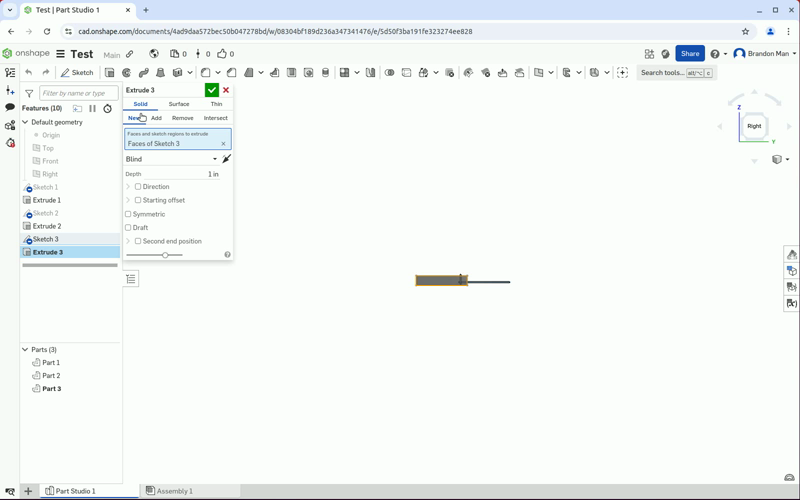
mouse_move(137, 120)
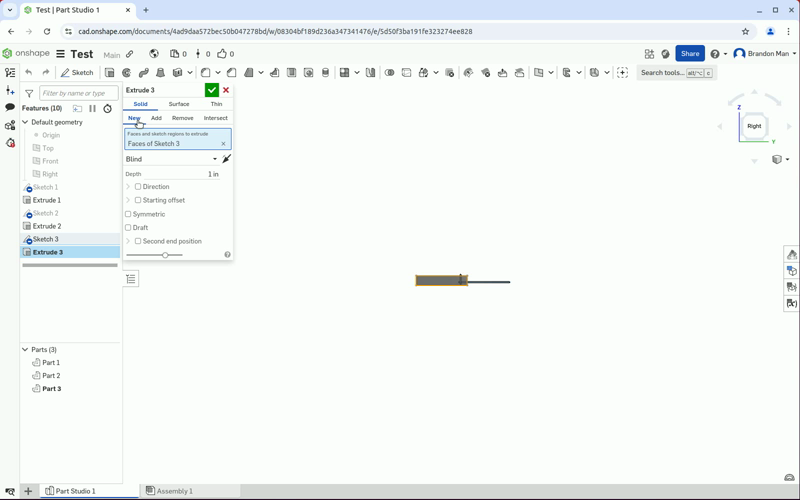
click(137, 120)
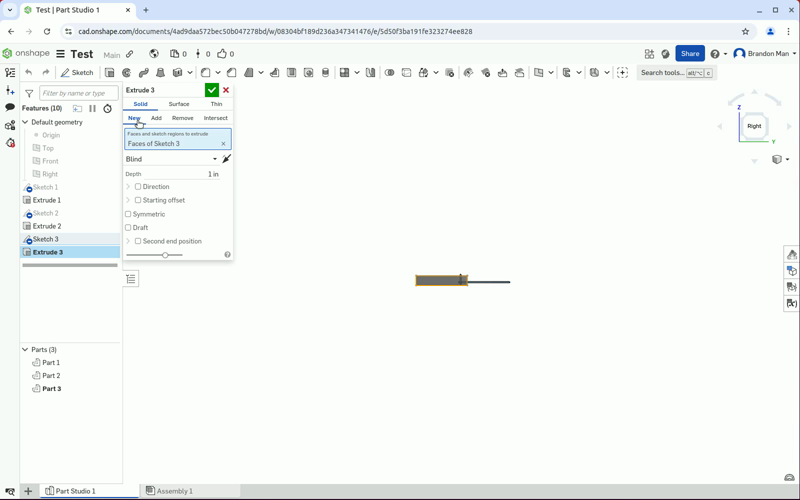
key(tab, 4)
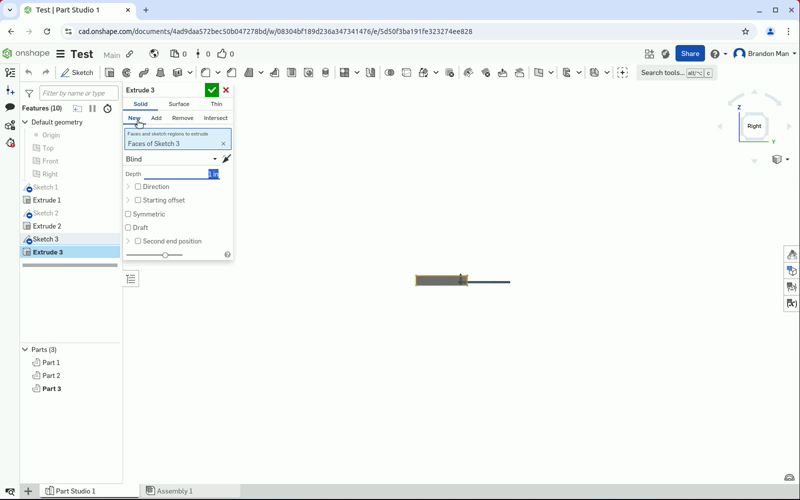
text(0.241)
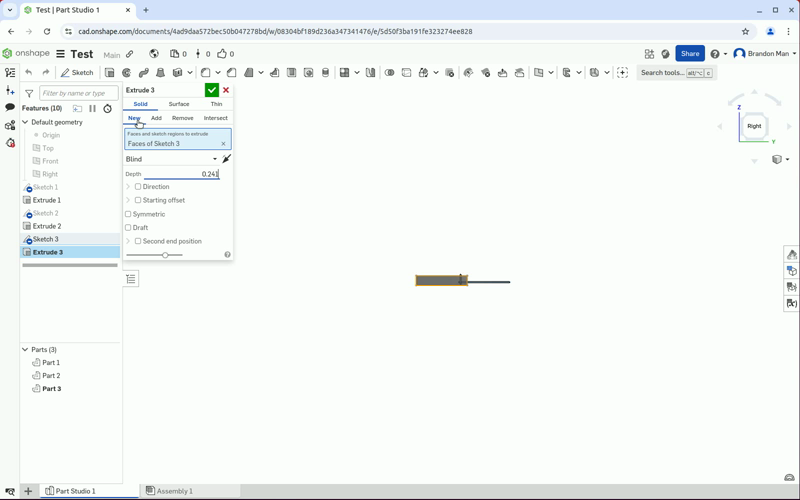
key(enter)
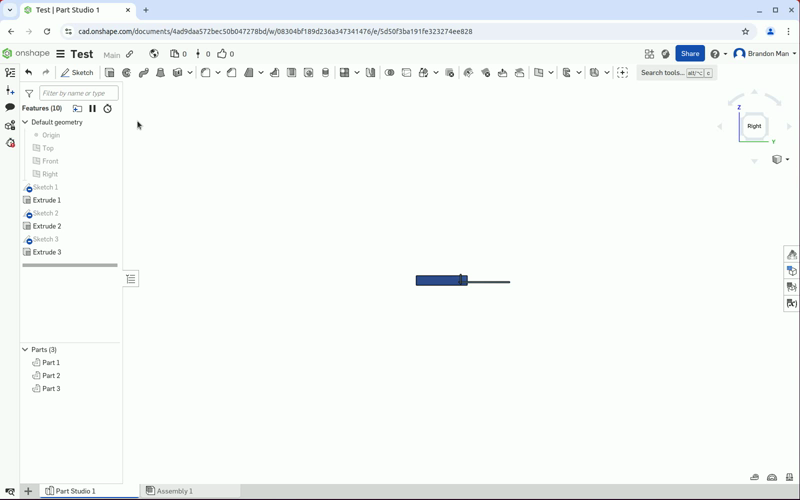
key(shift+h)
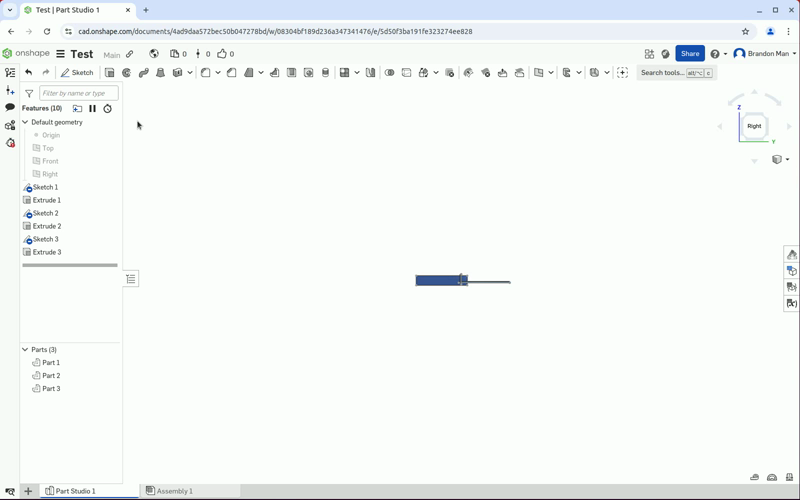
key(shift+h)
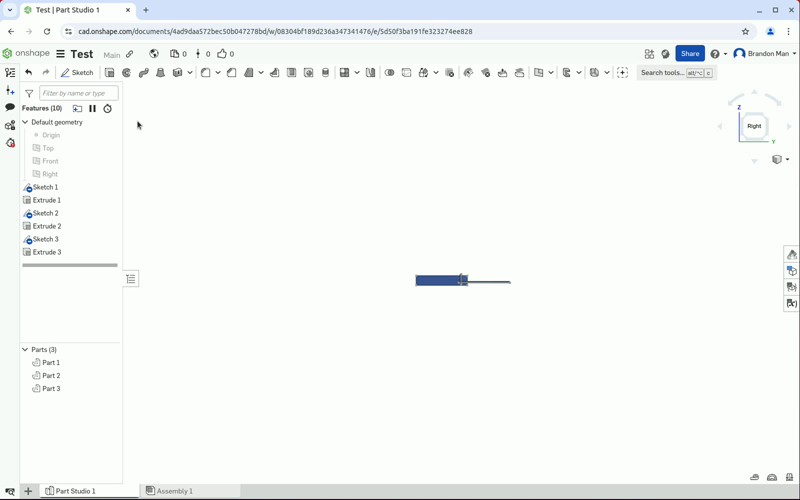
key(shift+7)
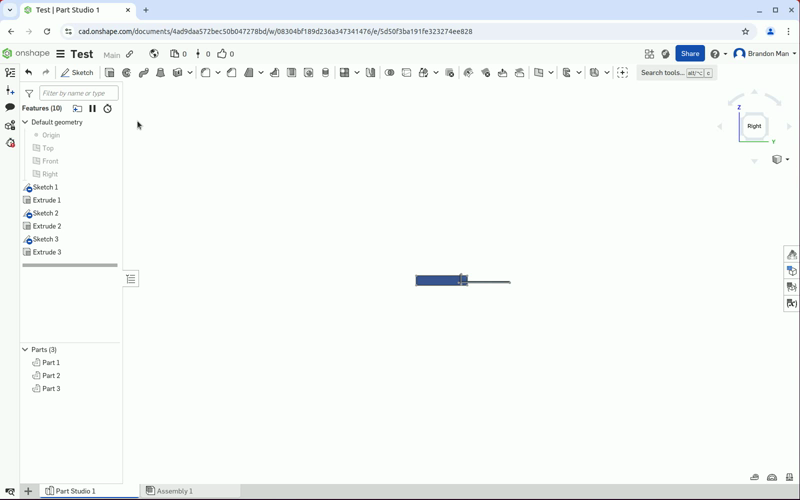
key(right, 2)
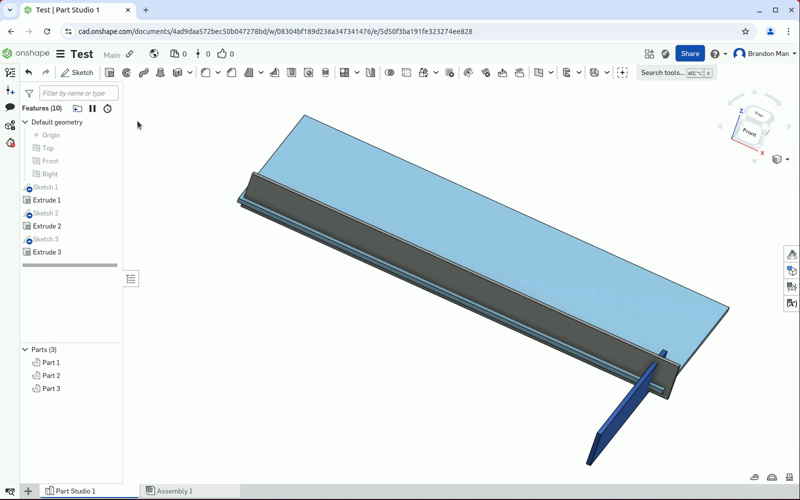
key(down, 2)
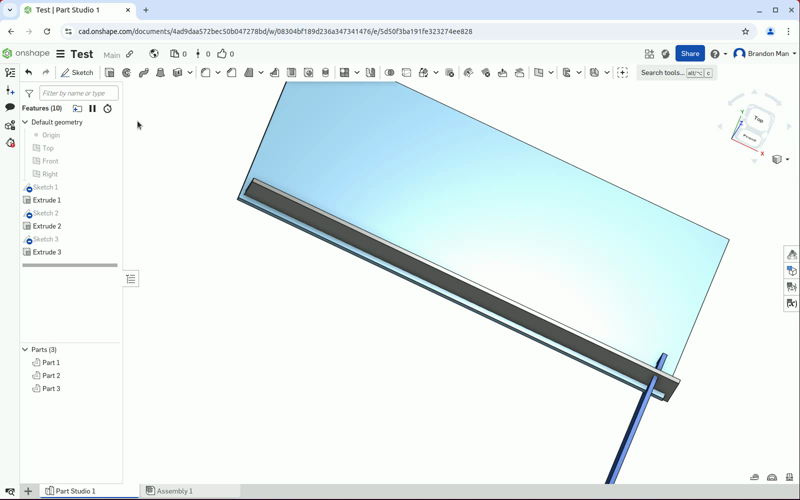
key(up, 2)
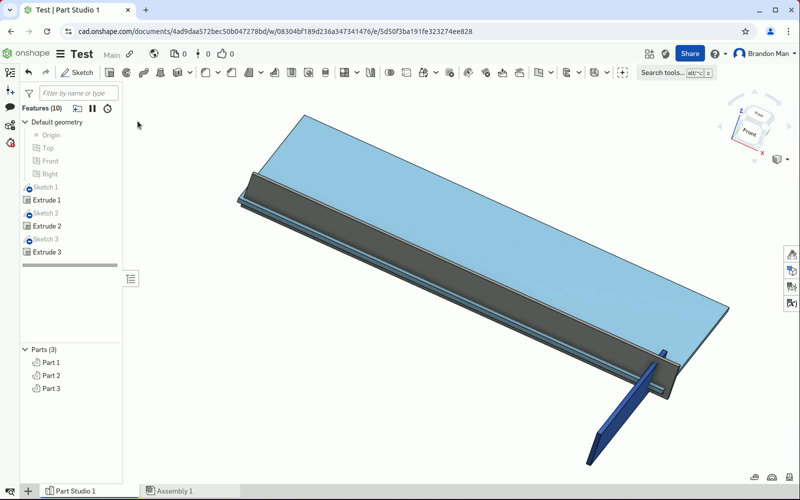
key(left, 2)
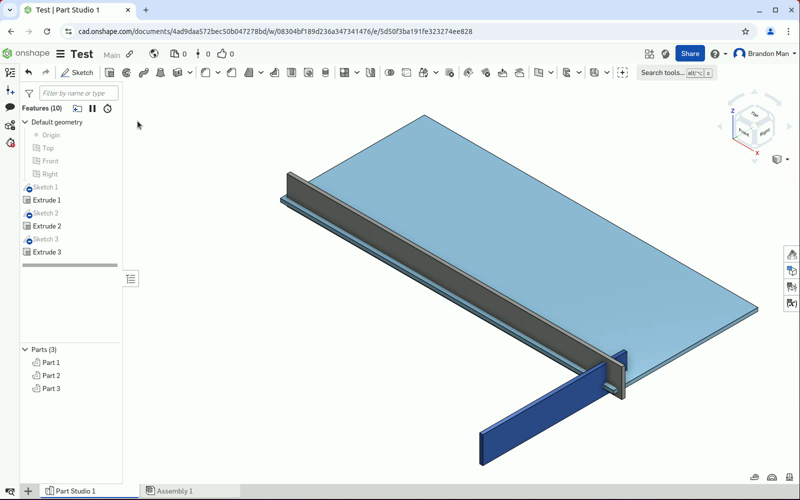
mouse_move(73, 189)
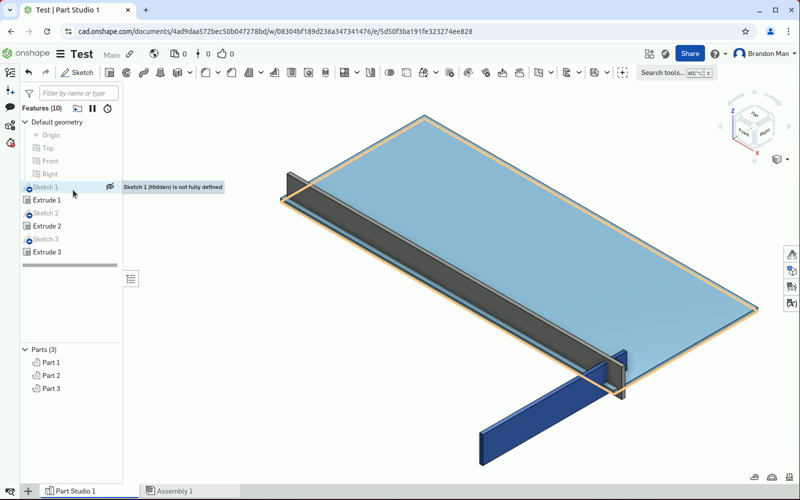
click(73, 189)